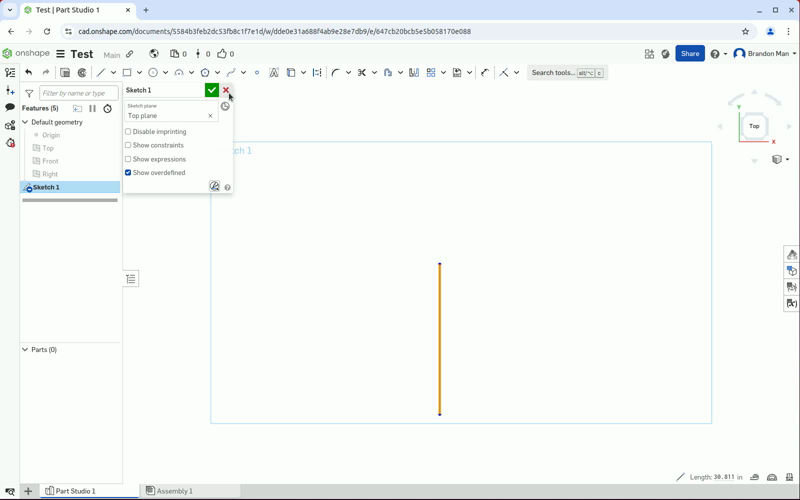
key(shift+h)
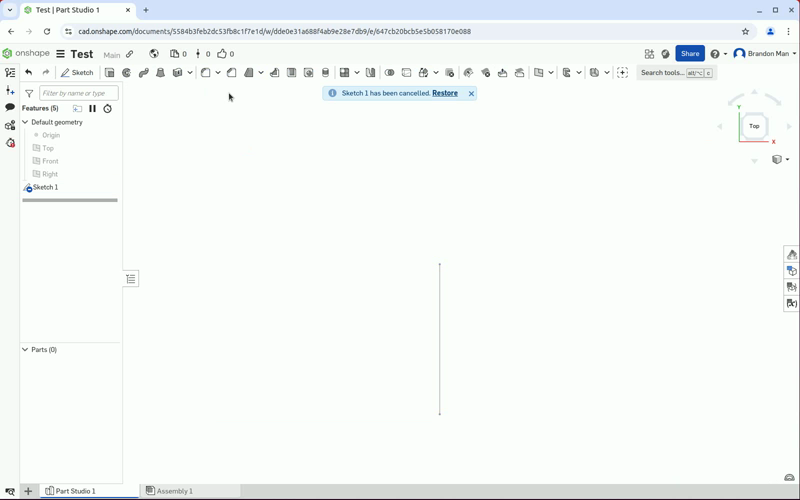
key(shift+s)
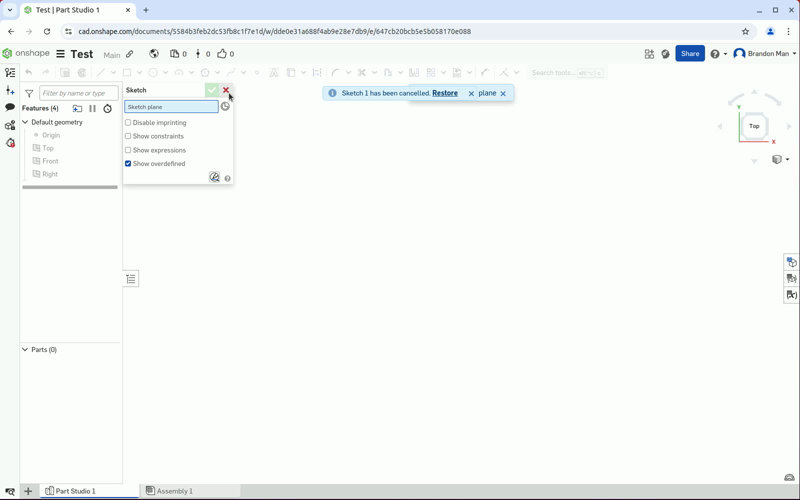
mouse_move(73, 150)
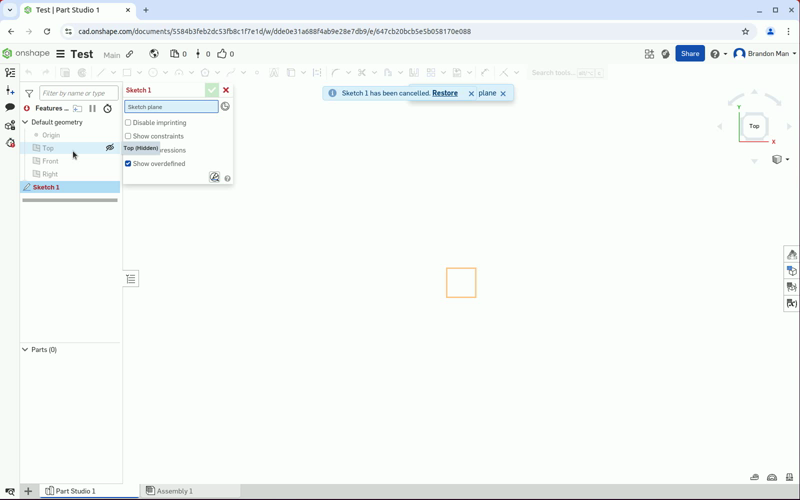
click(73, 150)
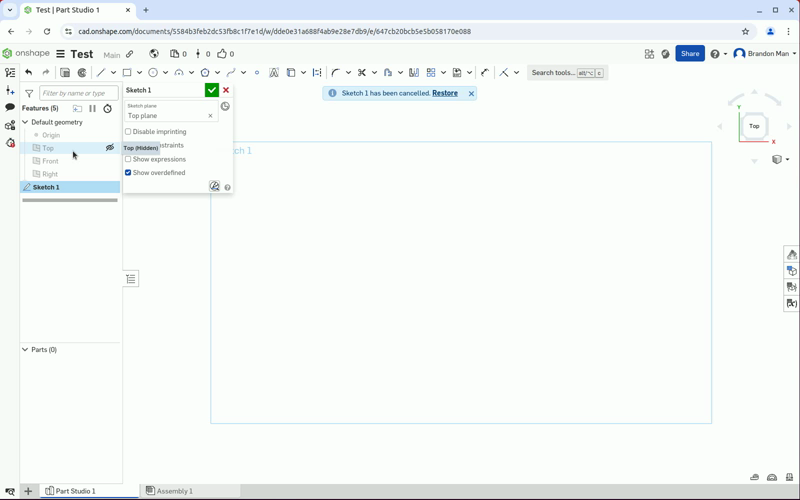
mouse_move(73, 352)
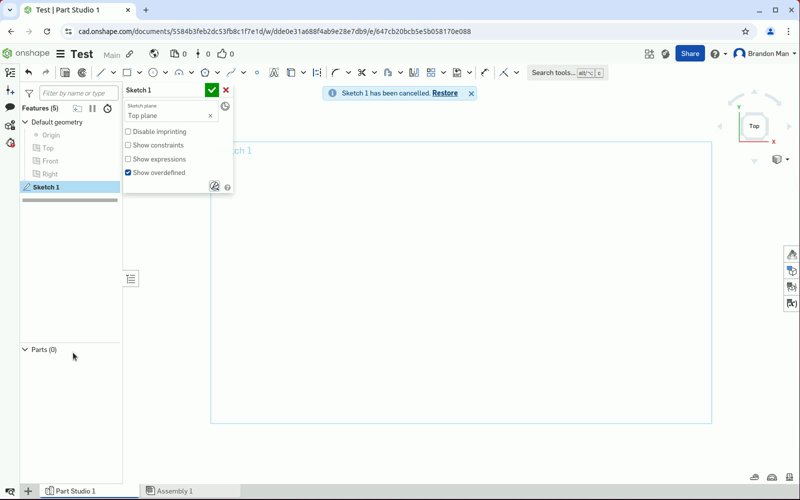
key(y)
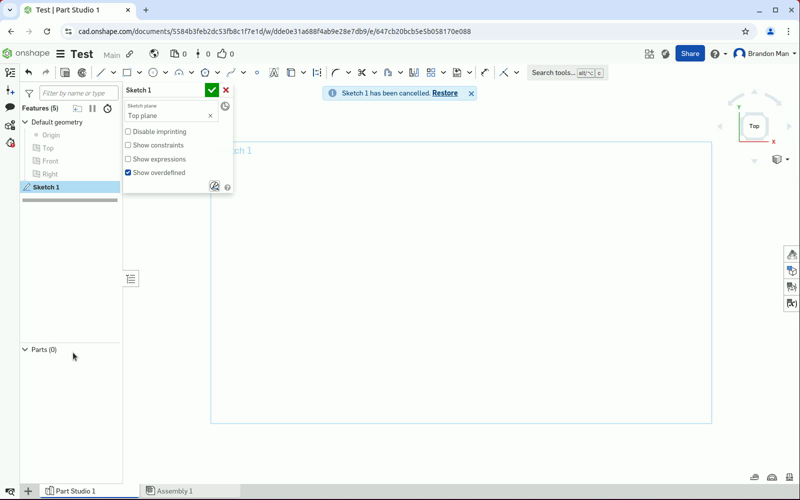
key(l)
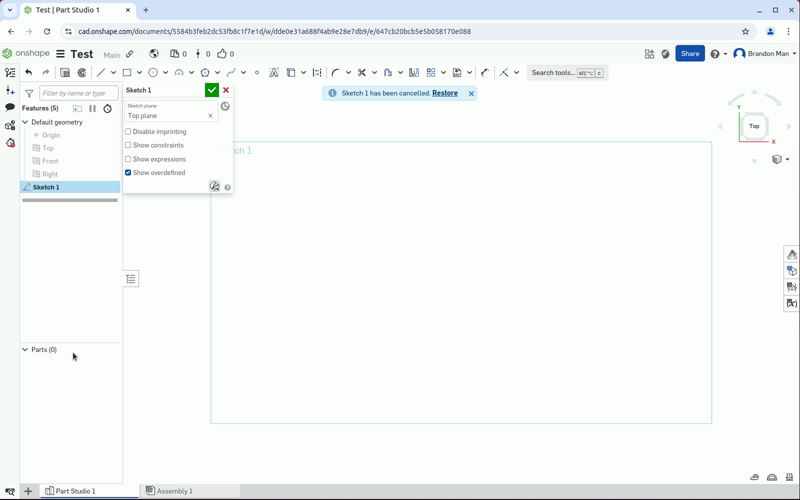
key_down(shift)
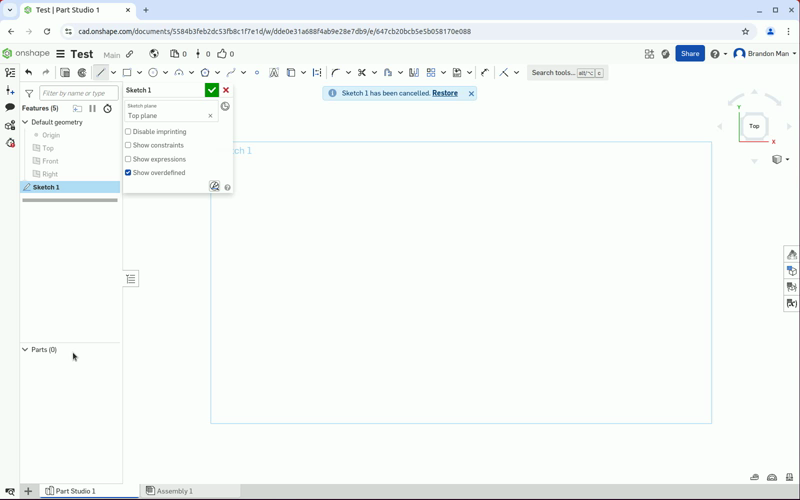
mouse_move(356, 298)
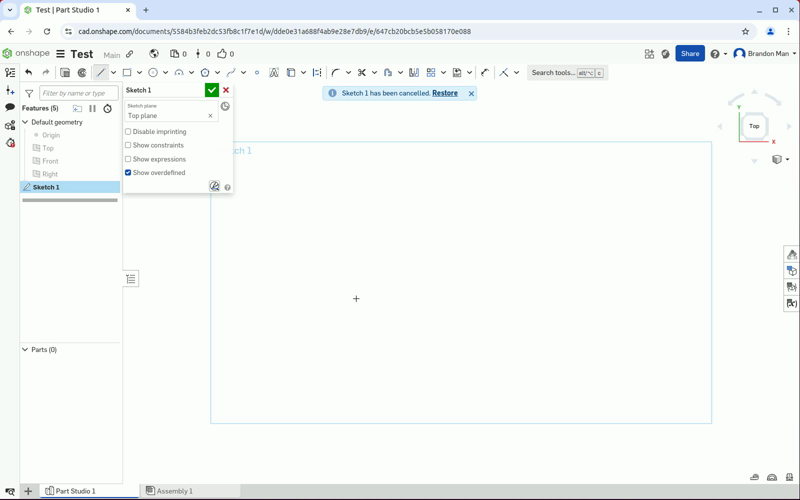
click(356, 298)
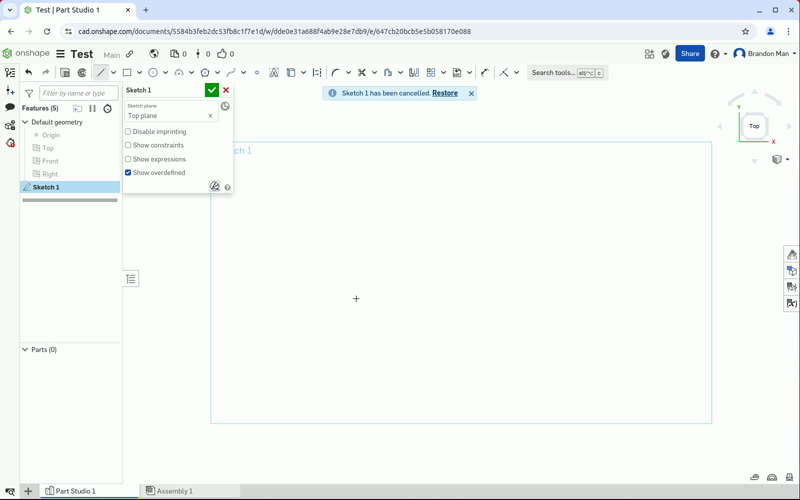
key_up(shift)
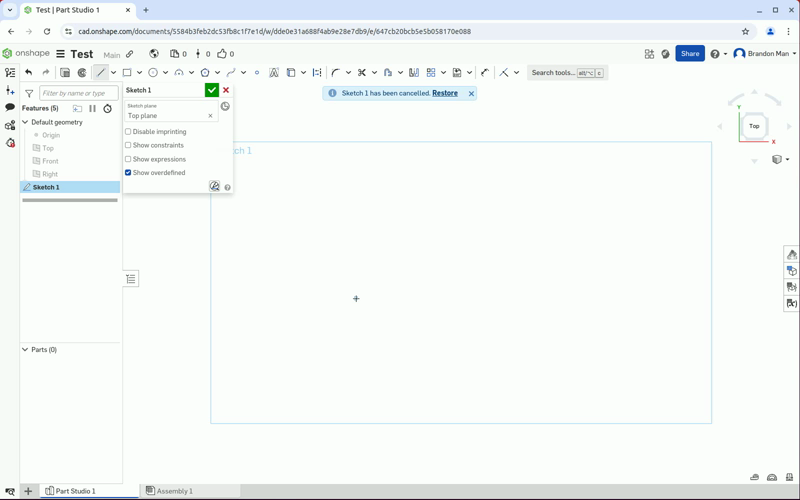
key_down(shift)
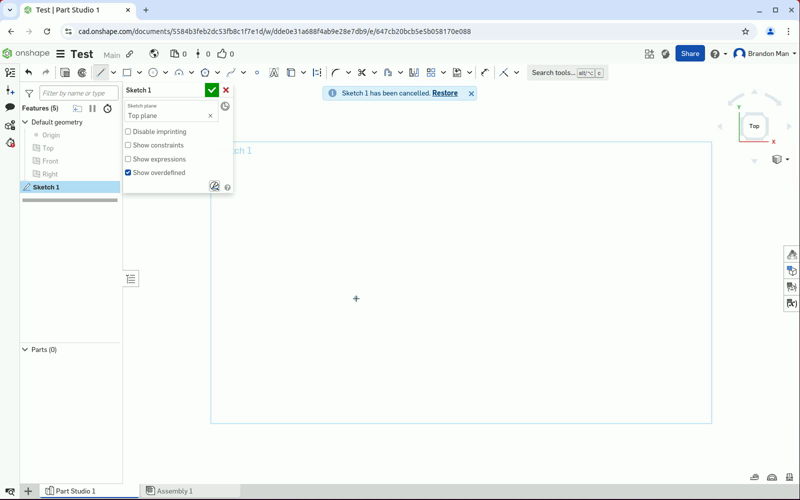
mouse_move(413, 341)
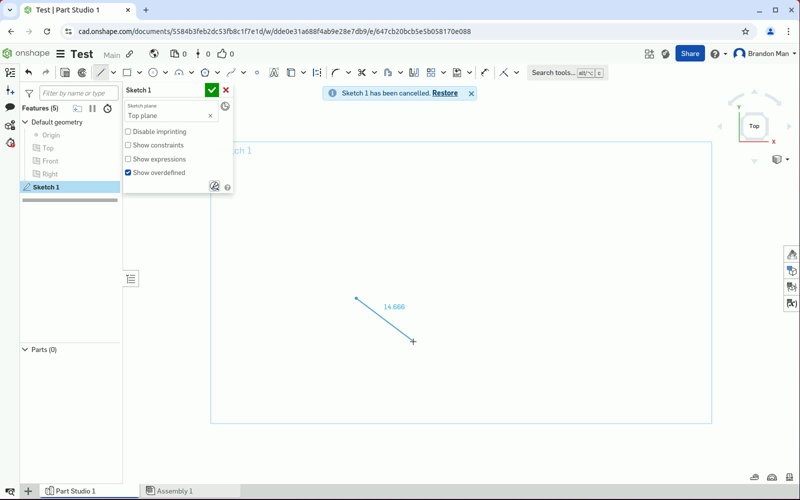
click(413, 341)
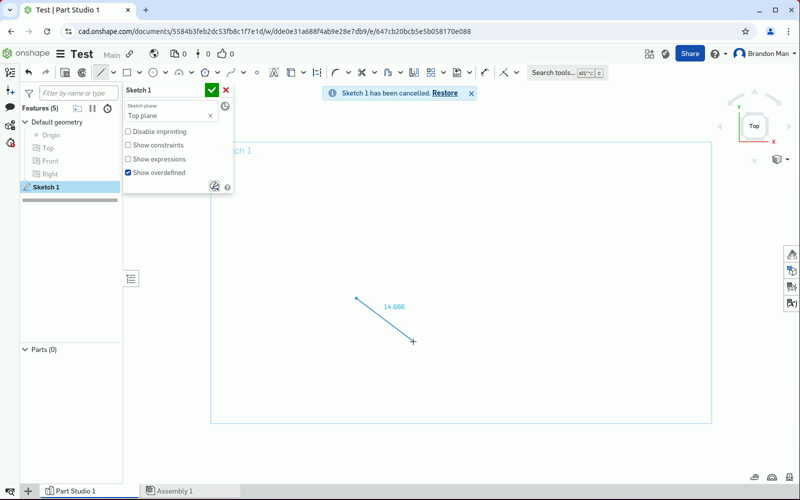
key_up(shift)
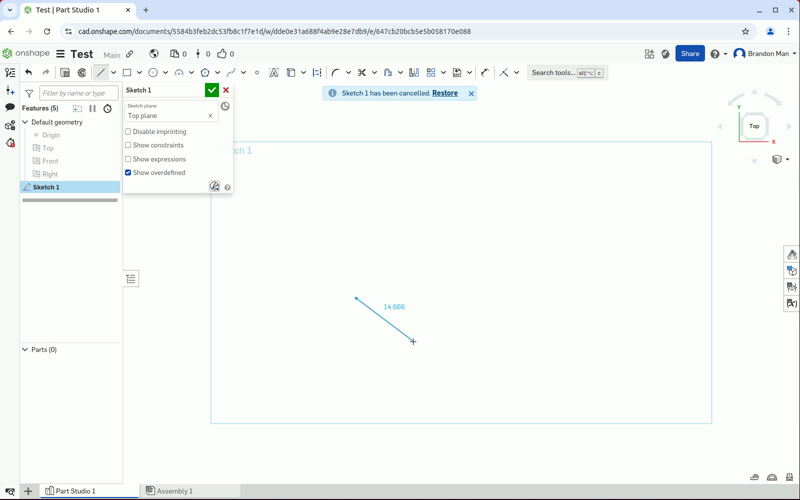
key(esc)
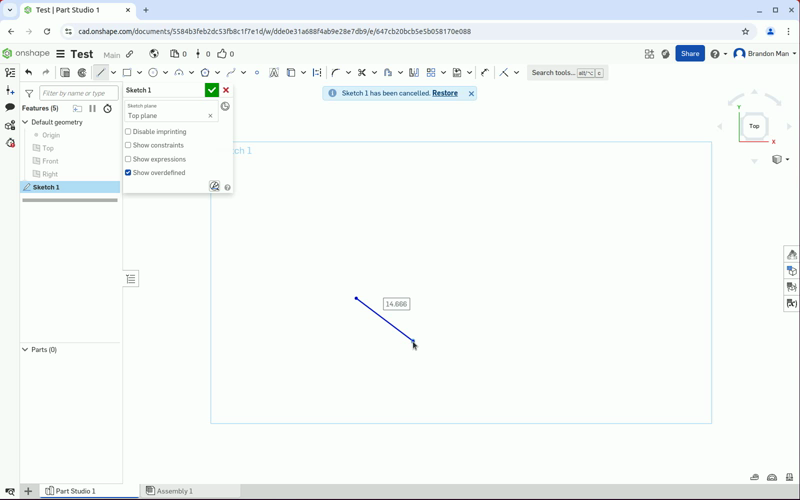
key(a)
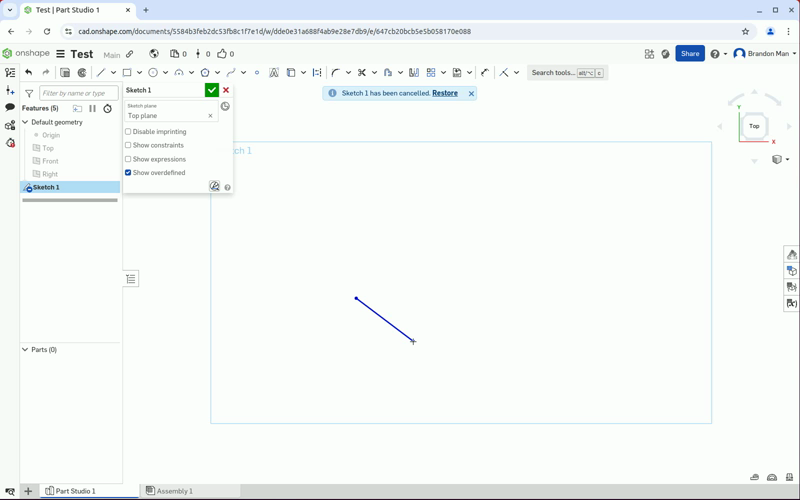
mouse_move(413, 341)
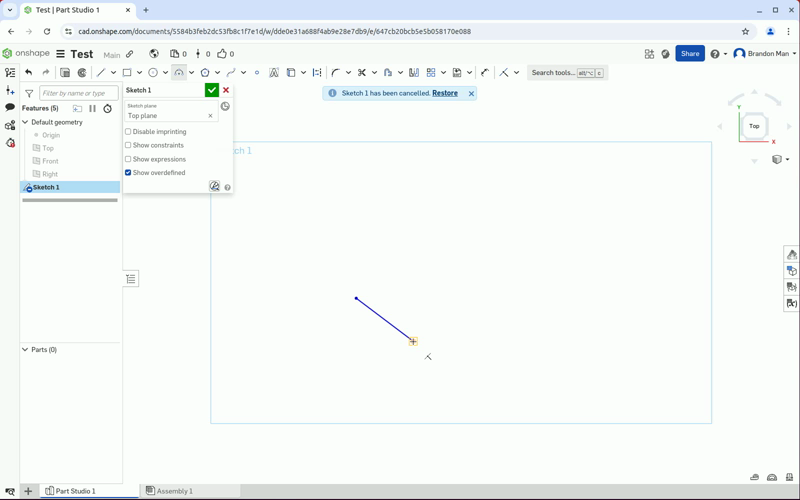
click(413, 341)
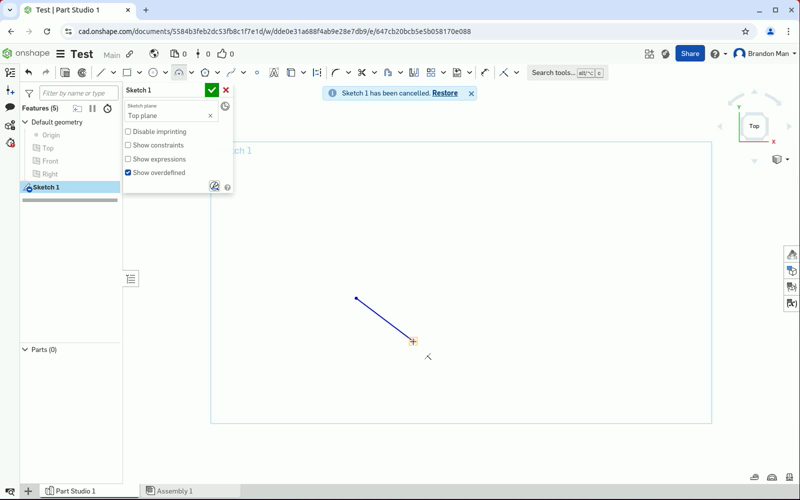
key_down(shift)
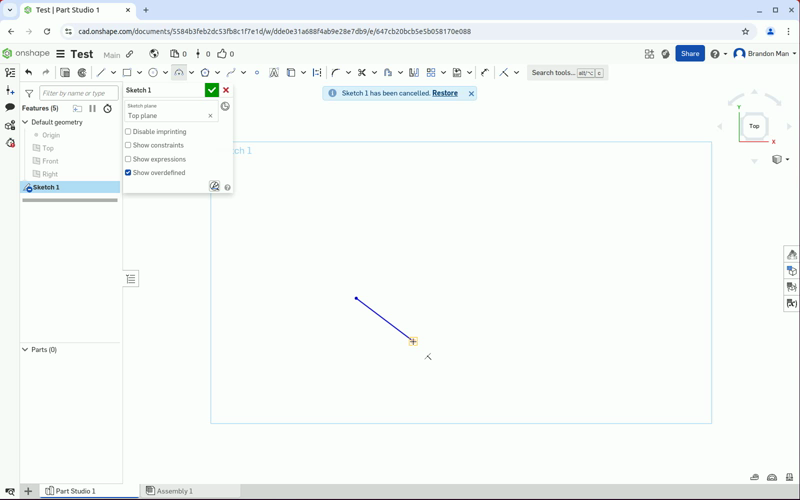
mouse_move(506, 341)
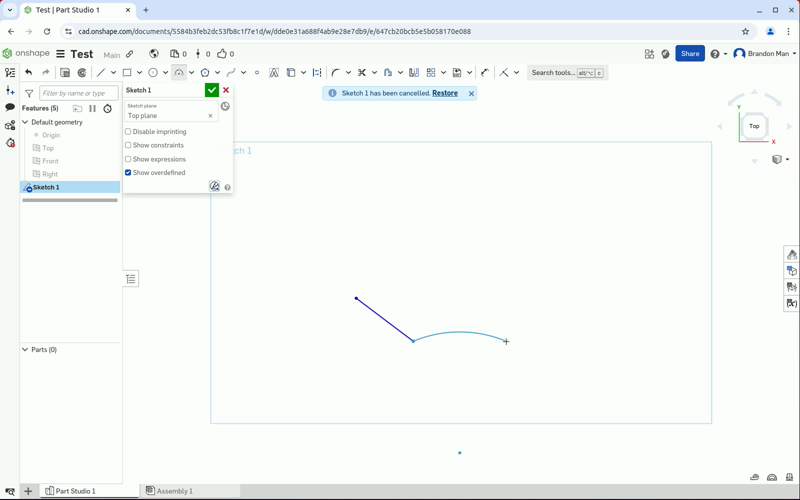
click(506, 341)
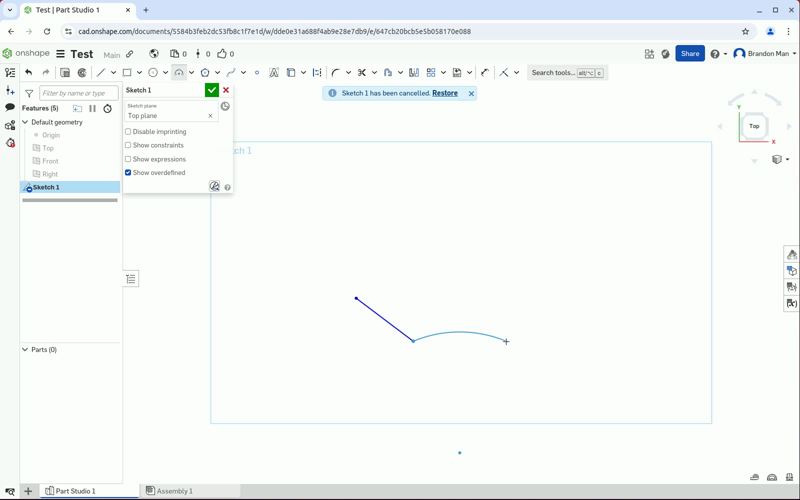
mouse_move(459, 357)
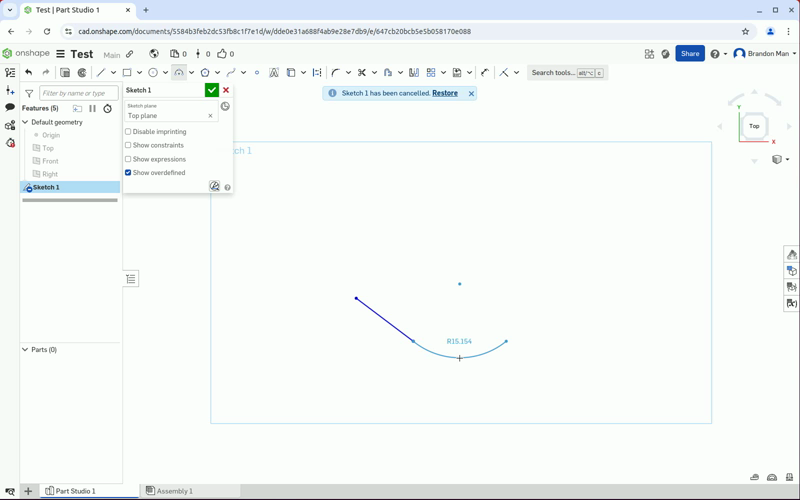
click(459, 357)
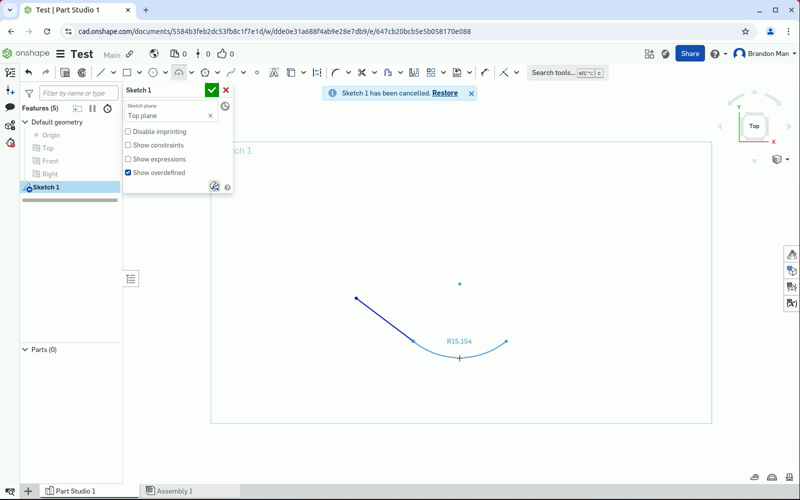
key_up(shift)
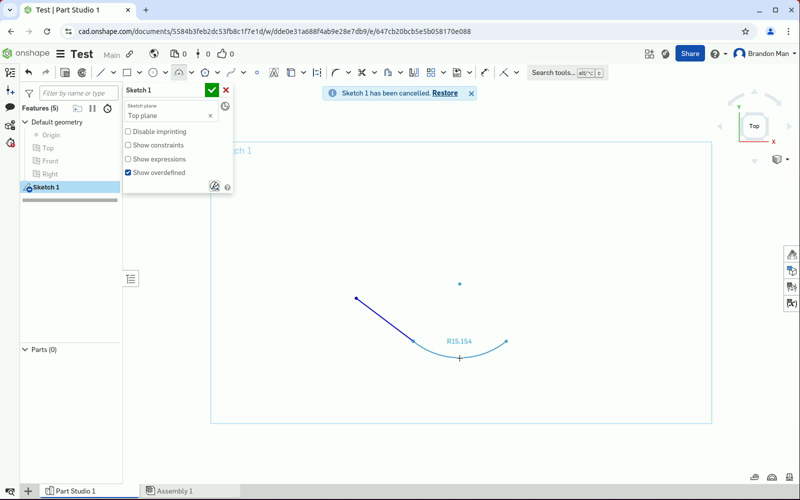
key(esc)
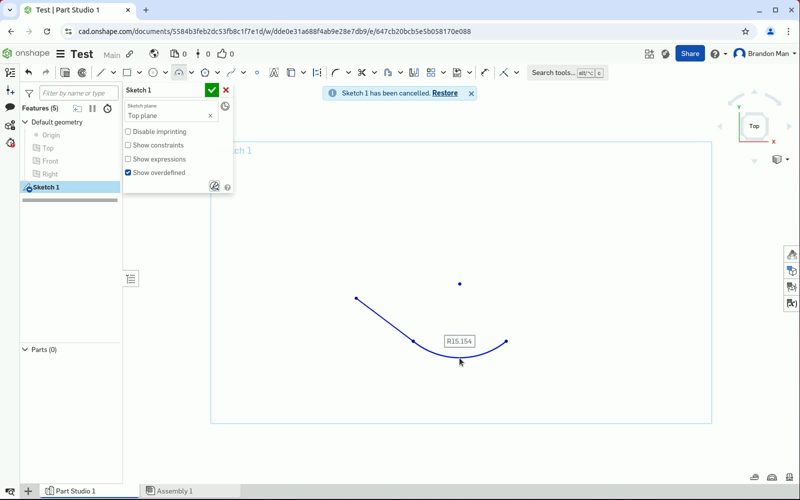
key(l)
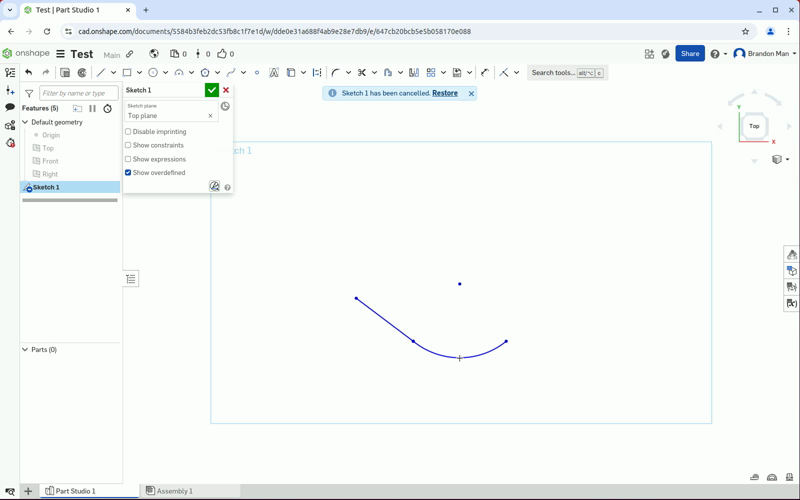
mouse_move(506, 341)
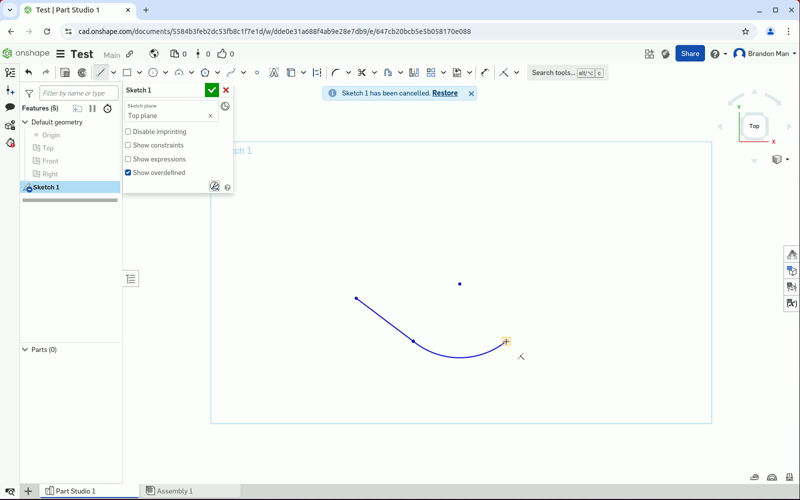
click(506, 341)
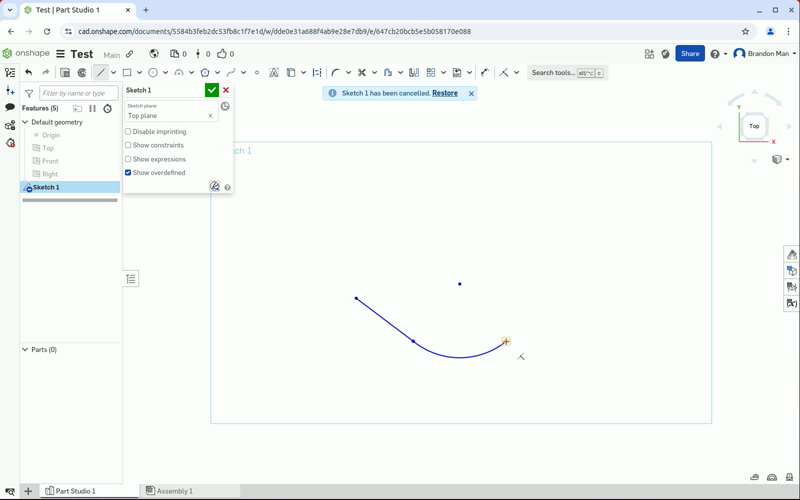
key_down(shift)
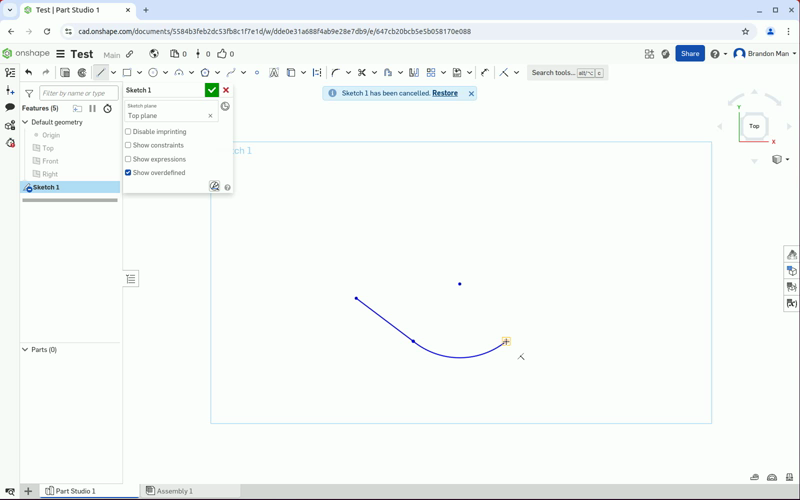
mouse_move(565, 298)
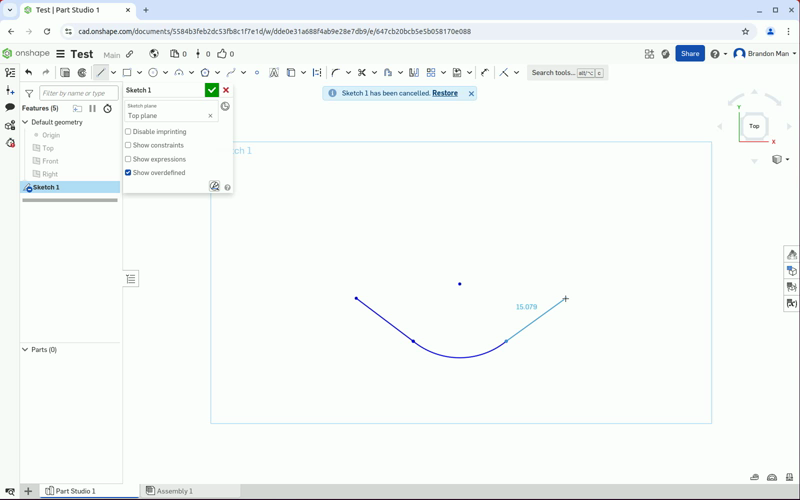
click(565, 298)
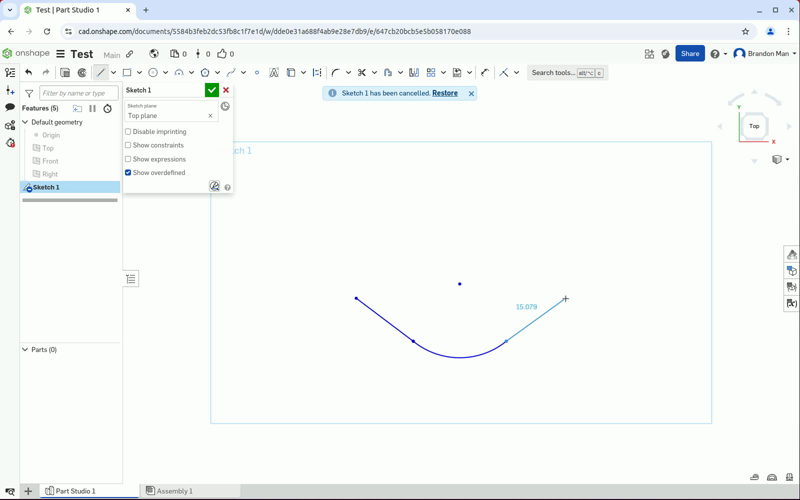
key_up(shift)
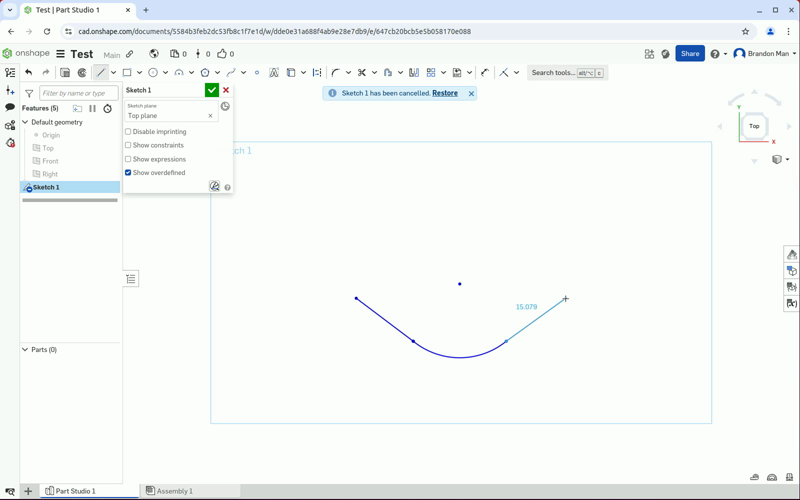
key(esc)
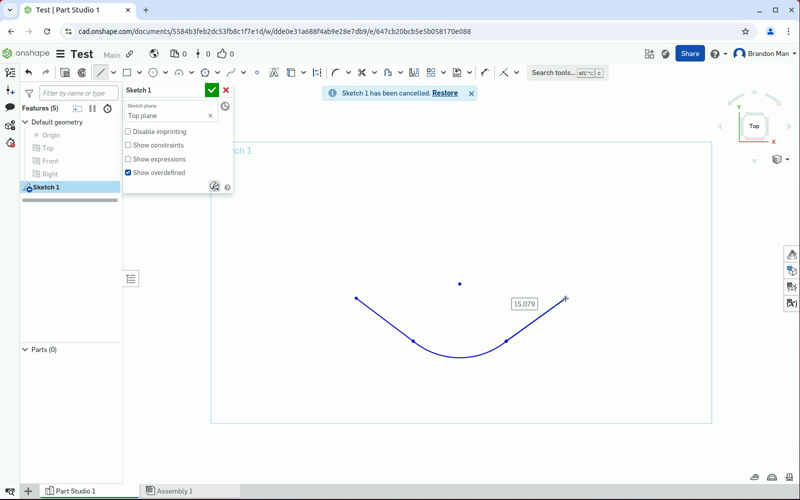
key(a)
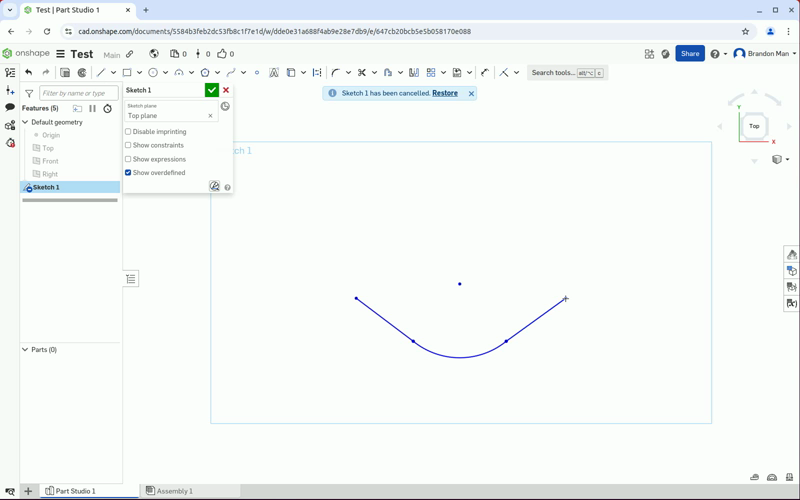
mouse_move(565, 298)
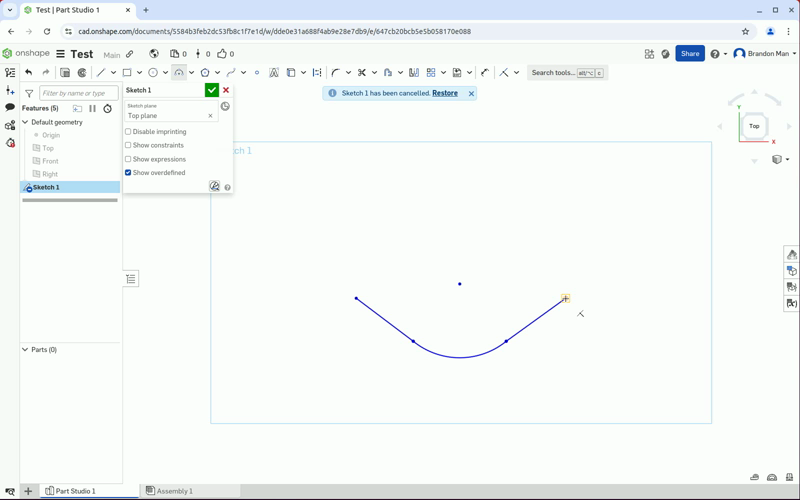
click(565, 298)
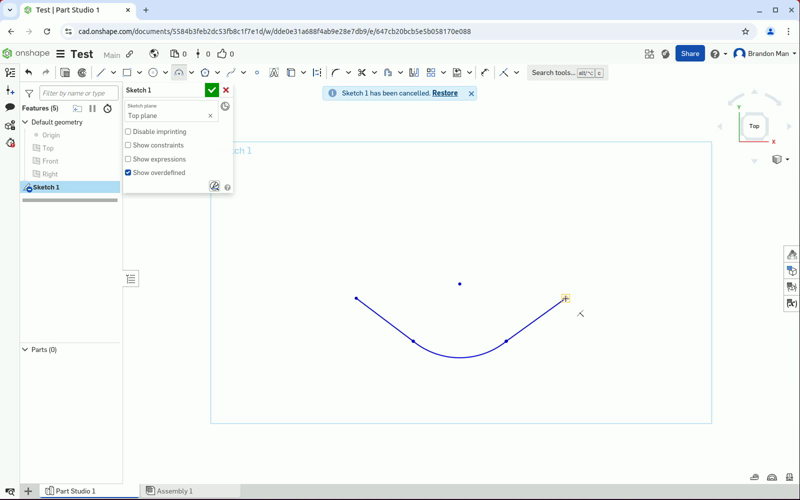
key_down(shift)
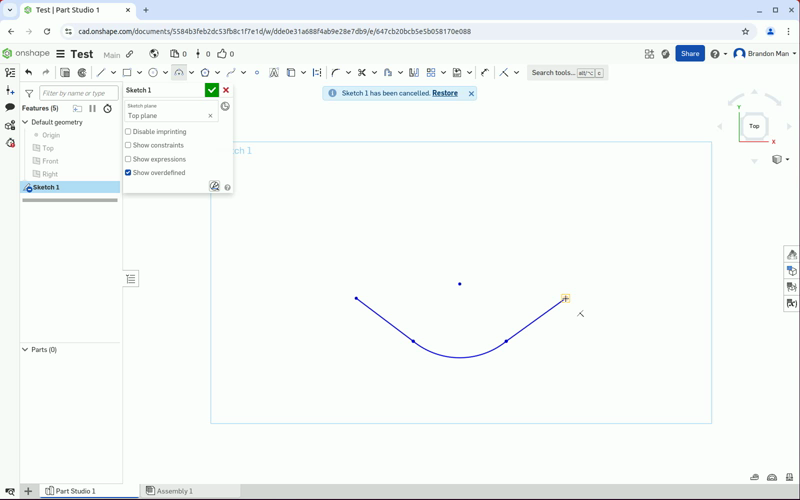
mouse_move(565, 268)
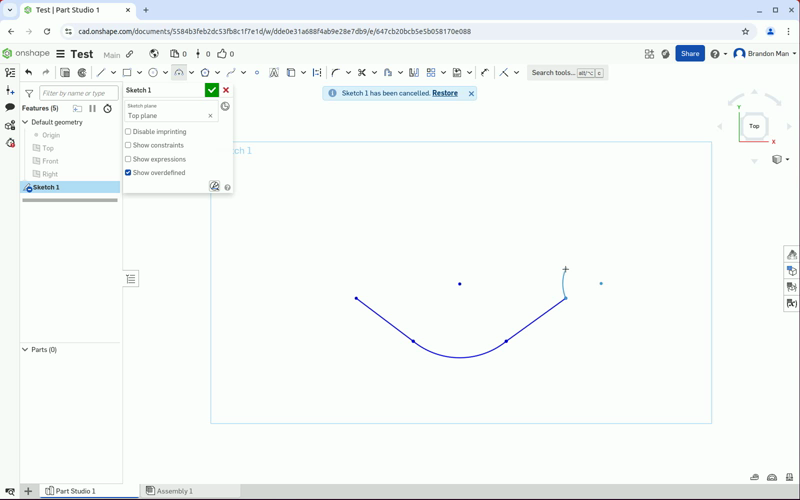
click(565, 268)
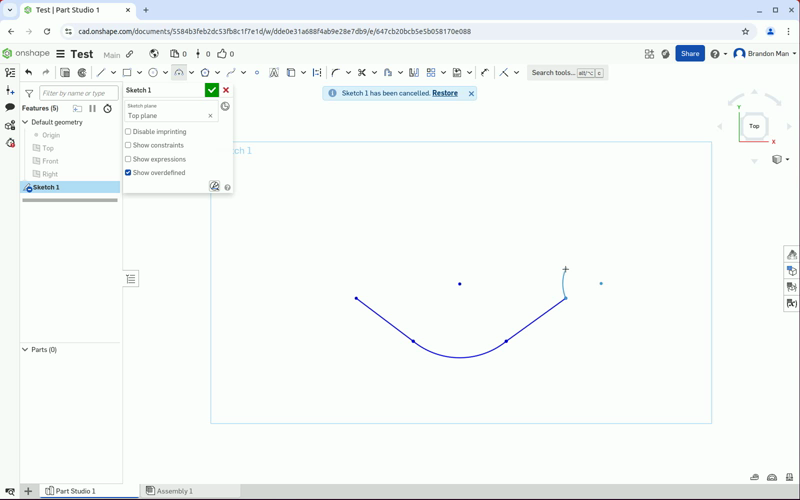
mouse_move(573, 283)
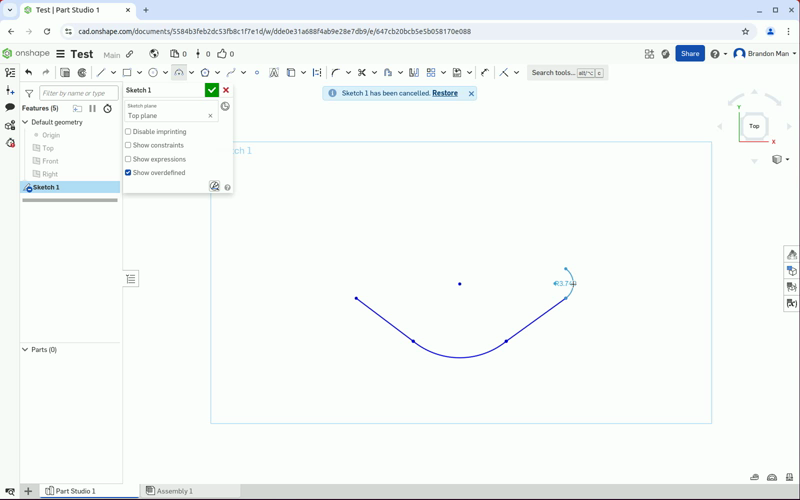
click(573, 283)
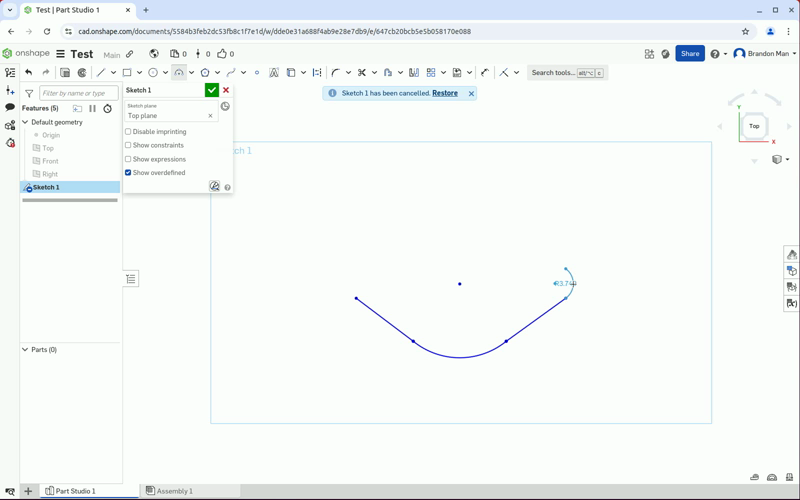
key_up(shift)
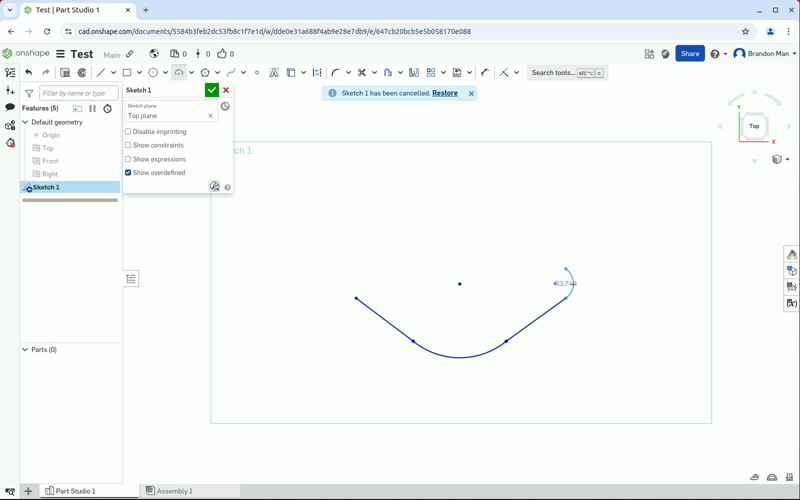
key(esc)
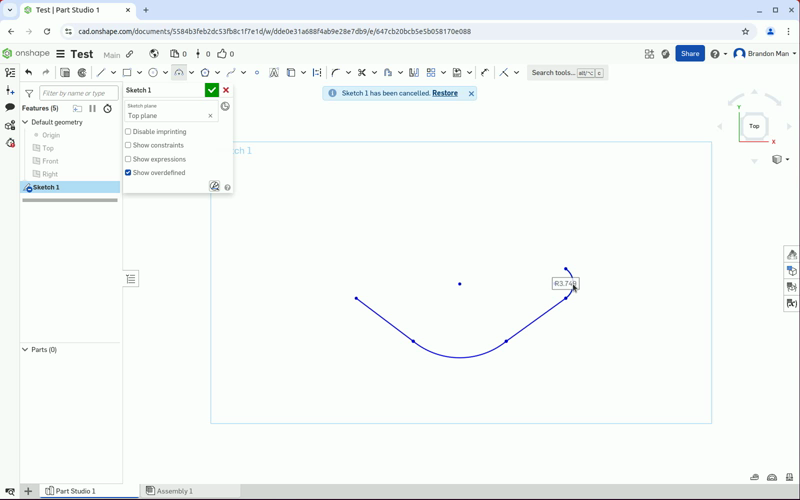
key(l)
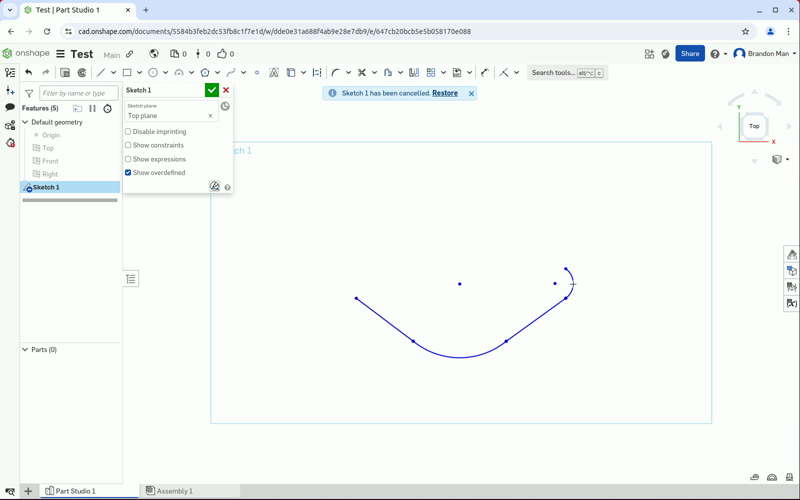
mouse_move(565, 268)
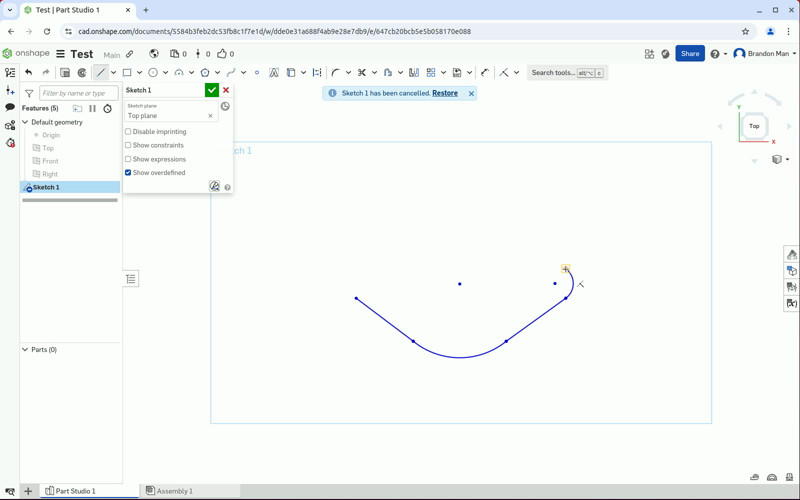
click(565, 268)
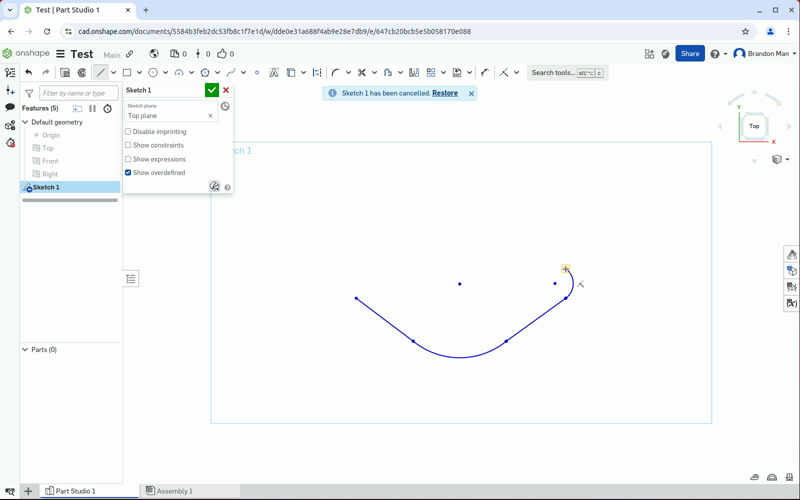
key_down(shift)
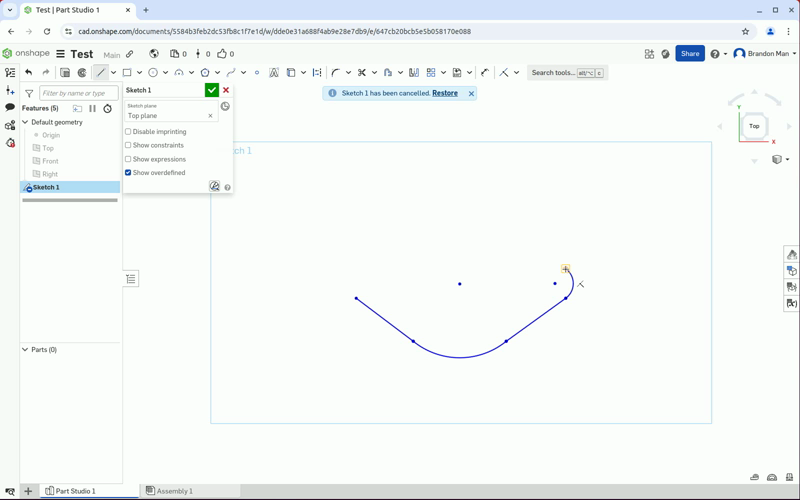
mouse_move(506, 225)
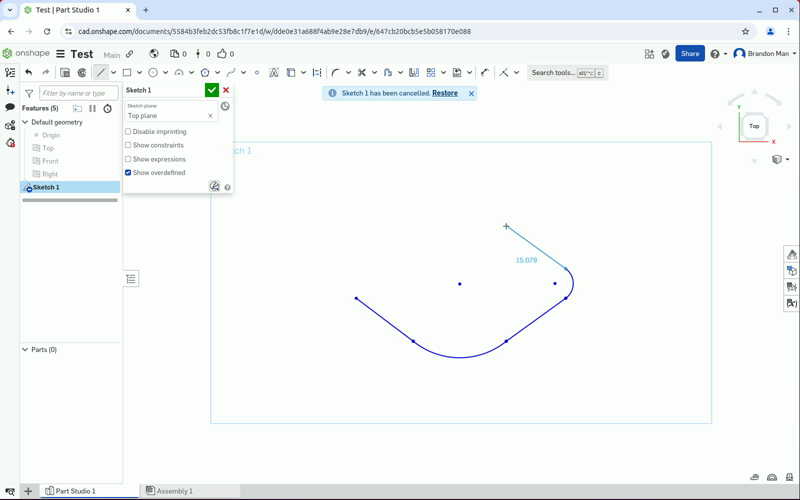
click(506, 225)
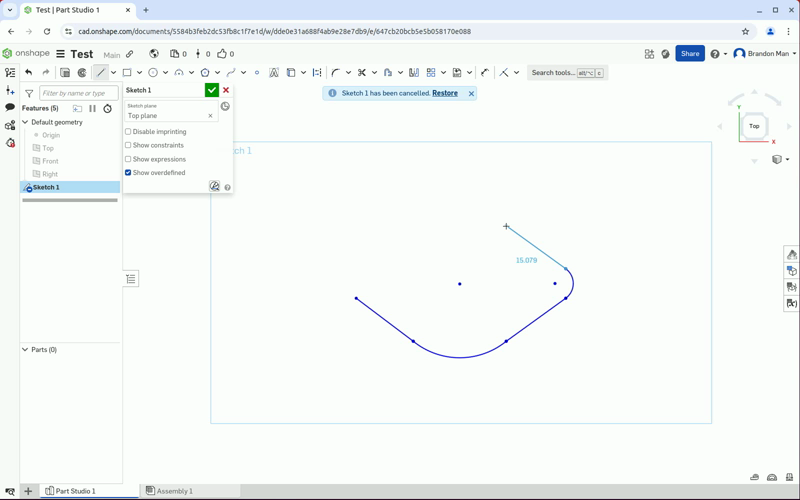
key_up(shift)
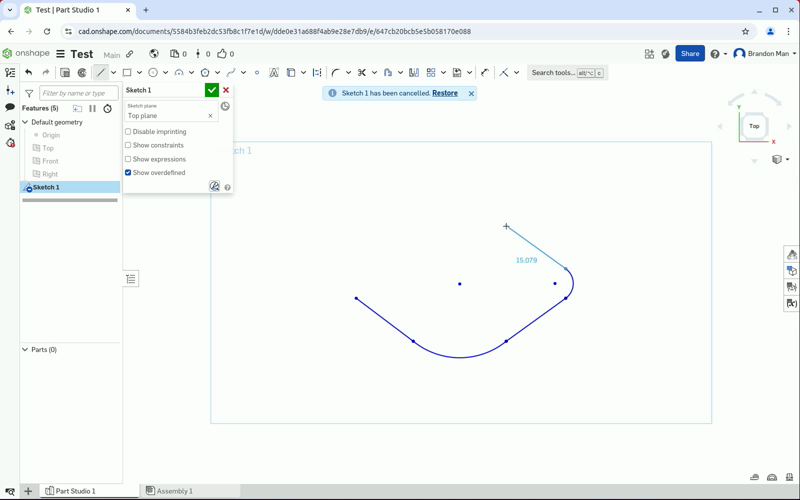
key(esc)
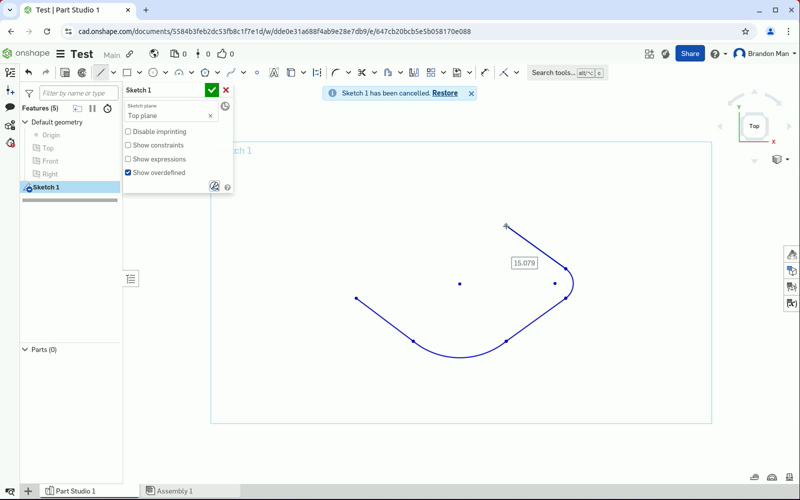
key(a)
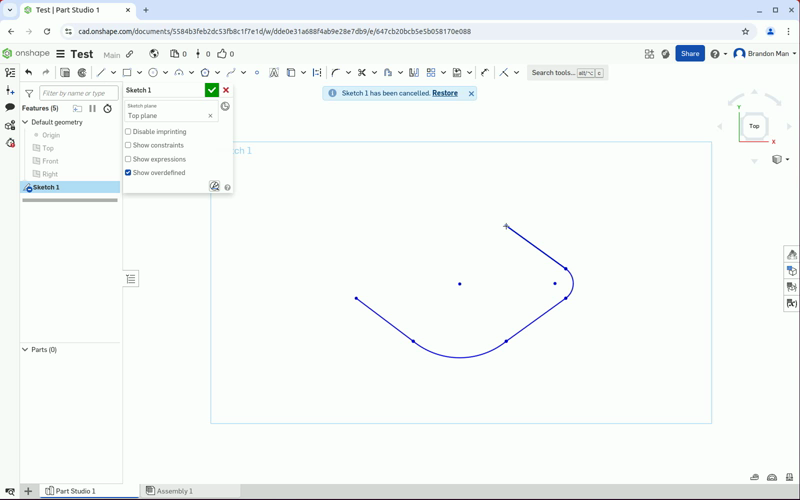
mouse_move(506, 225)
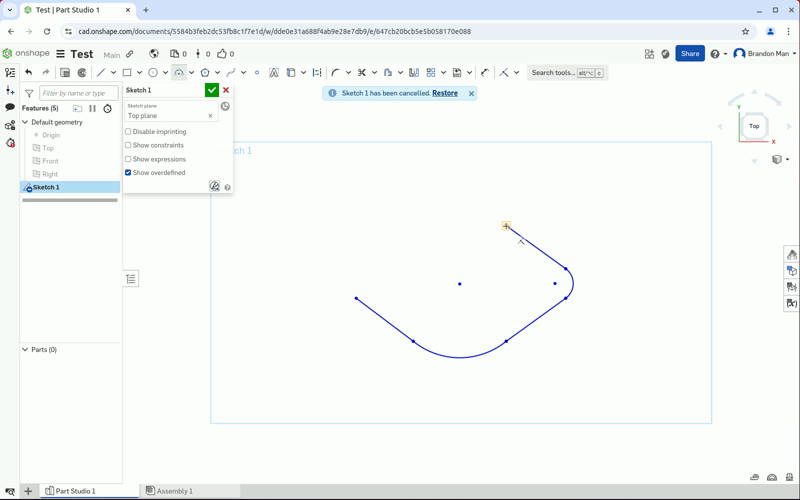
click(506, 225)
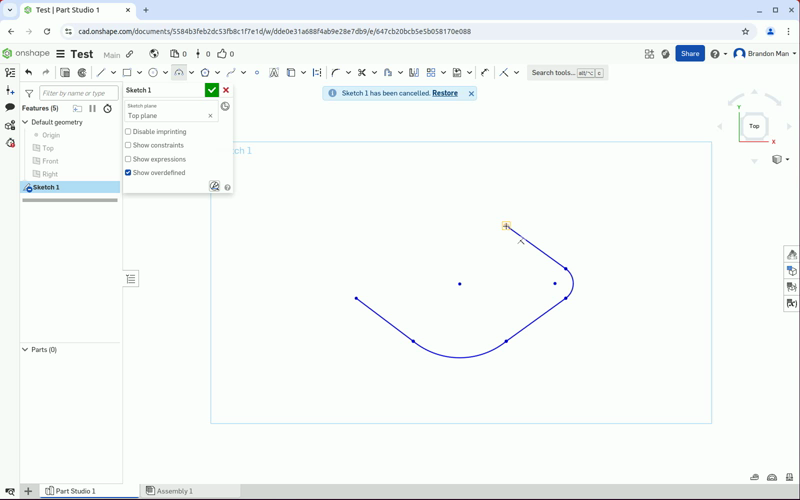
key_down(shift)
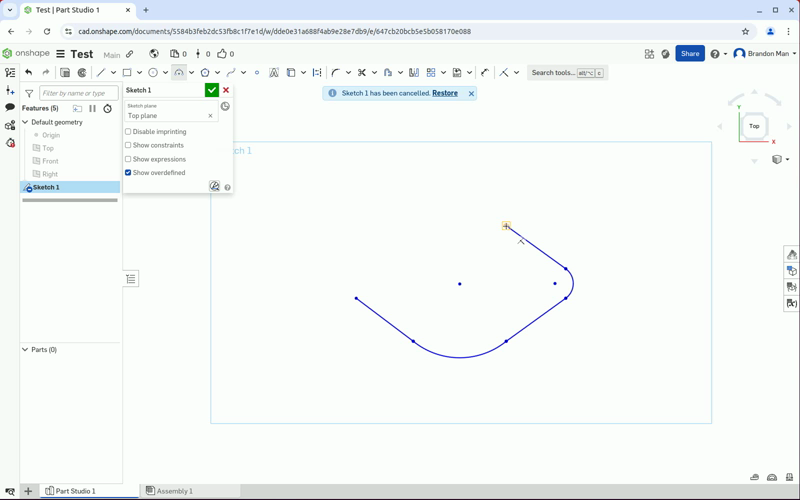
mouse_move(413, 225)
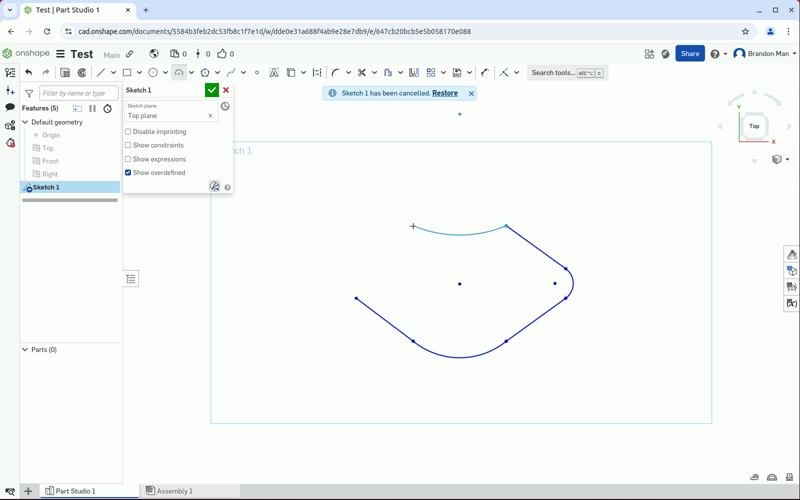
click(413, 225)
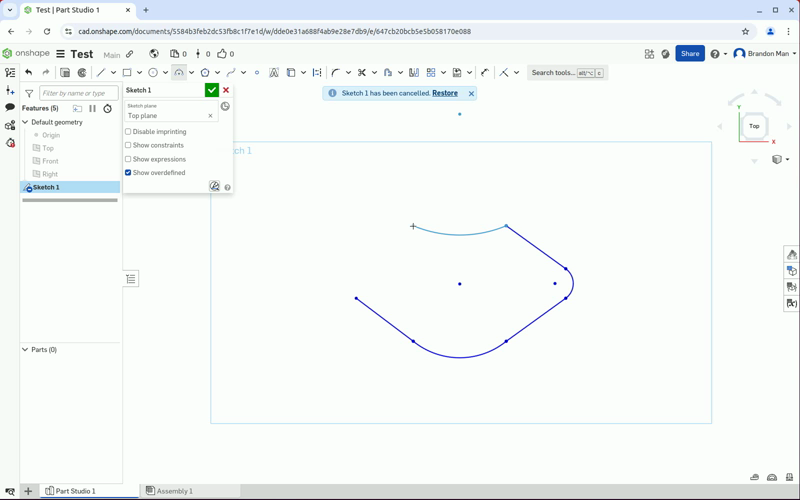
mouse_move(459, 209)
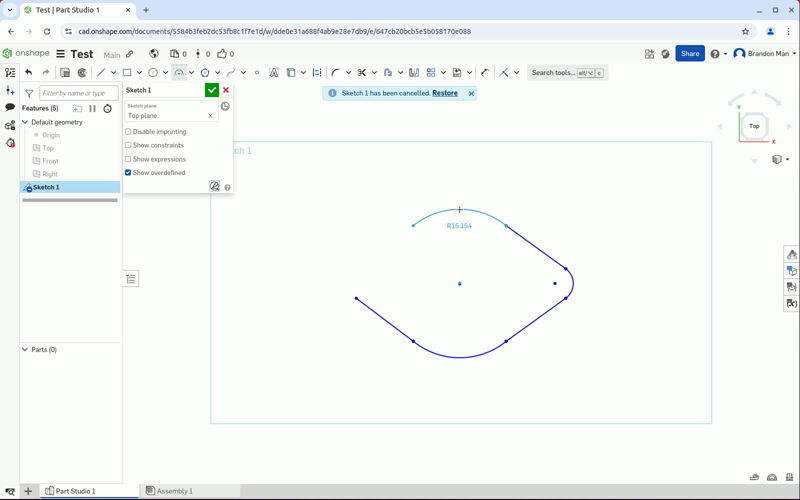
click(459, 209)
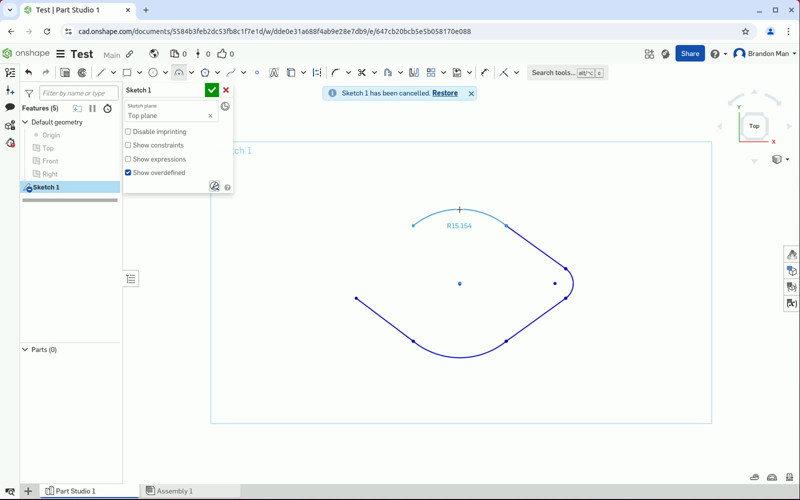
key_up(shift)
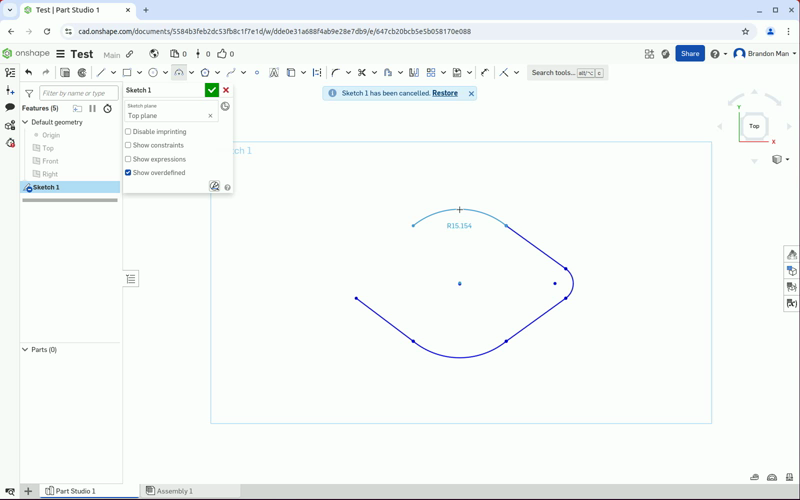
key(esc)
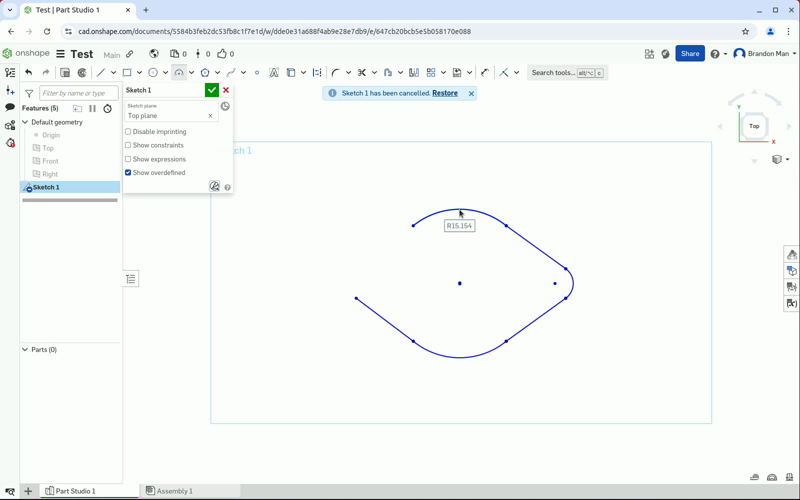
key(l)
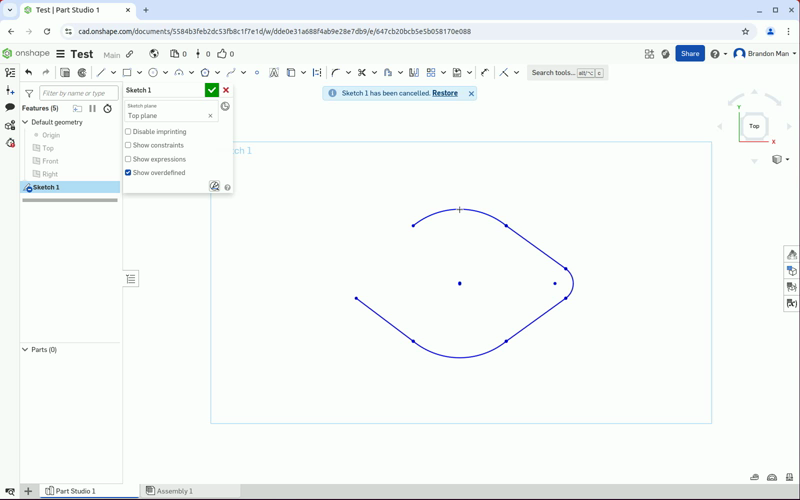
mouse_move(413, 225)
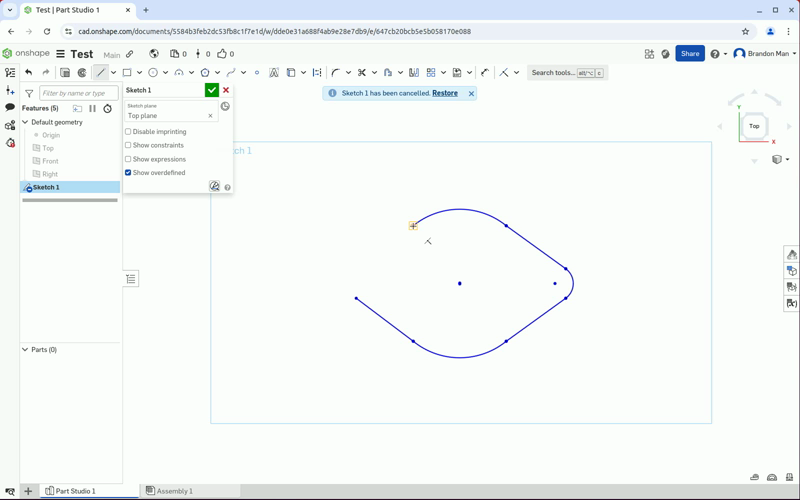
click(413, 225)
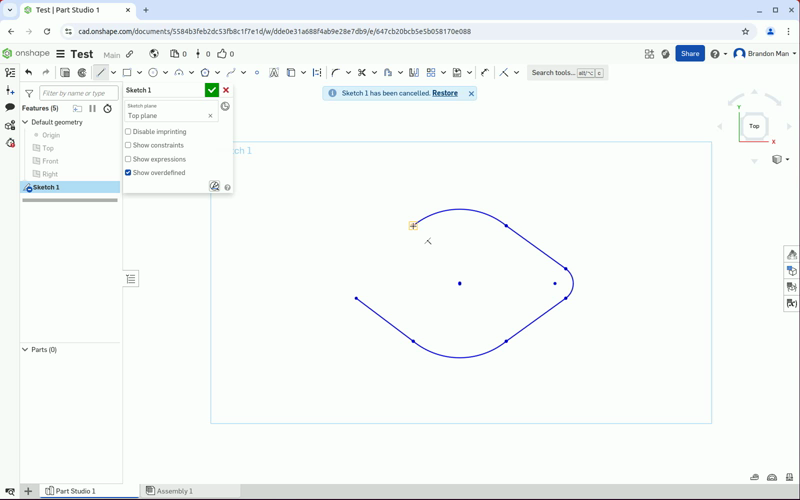
key_down(shift)
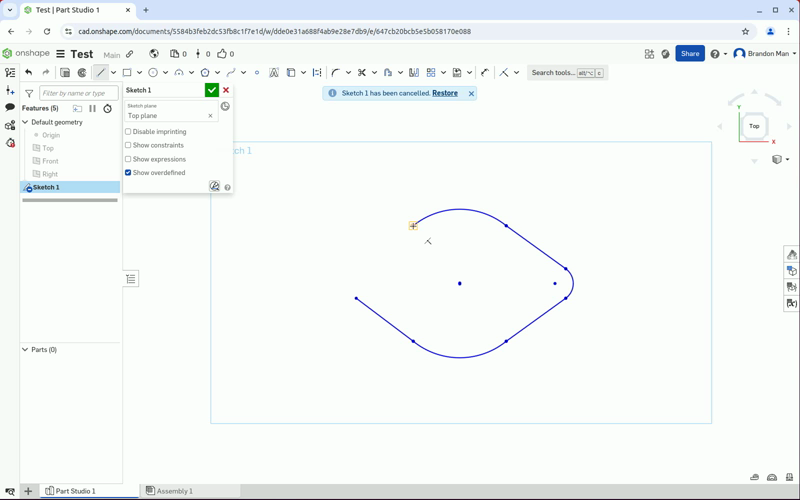
mouse_move(356, 268)
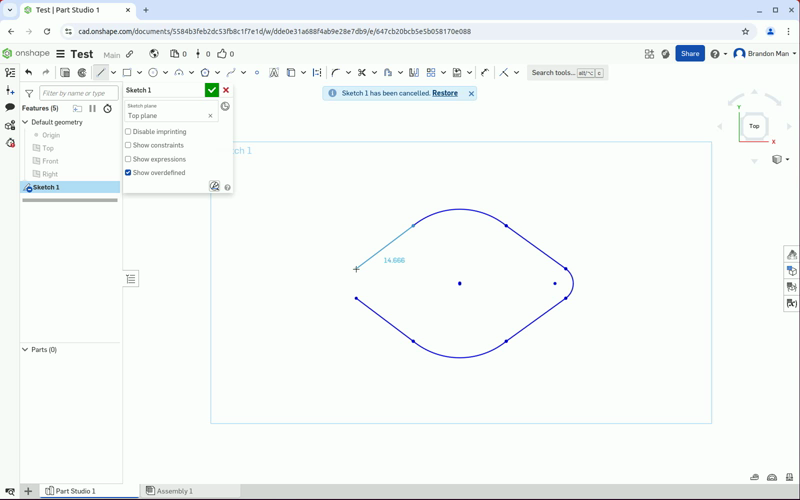
click(356, 268)
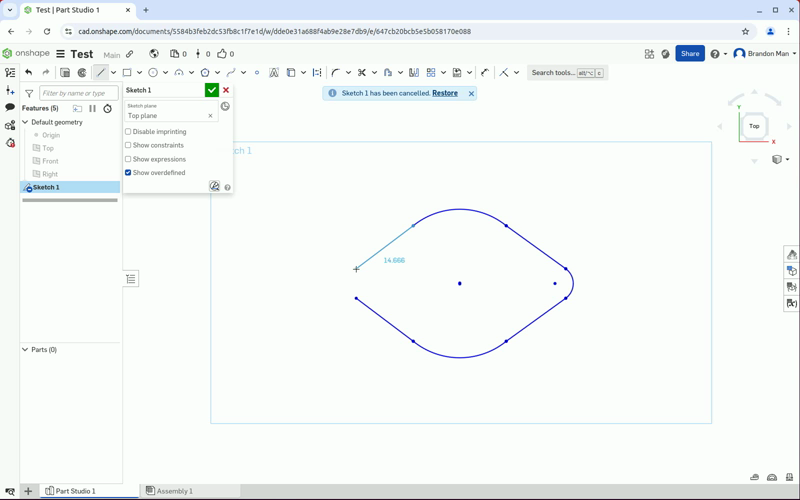
key_up(shift)
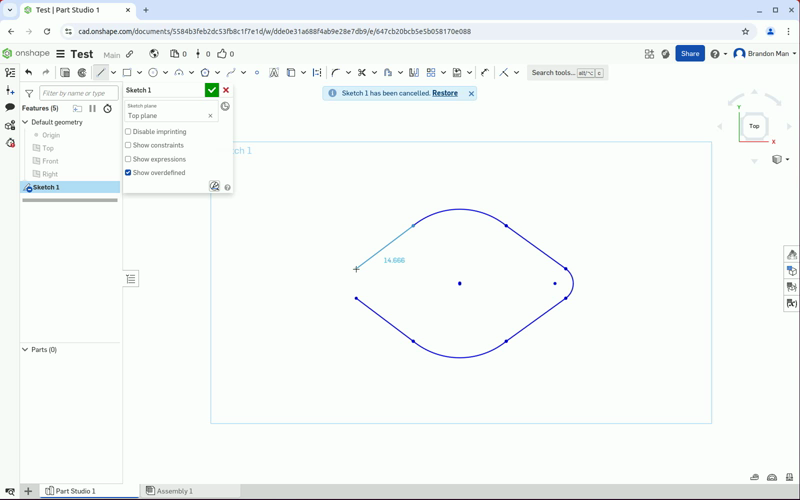
key(esc)
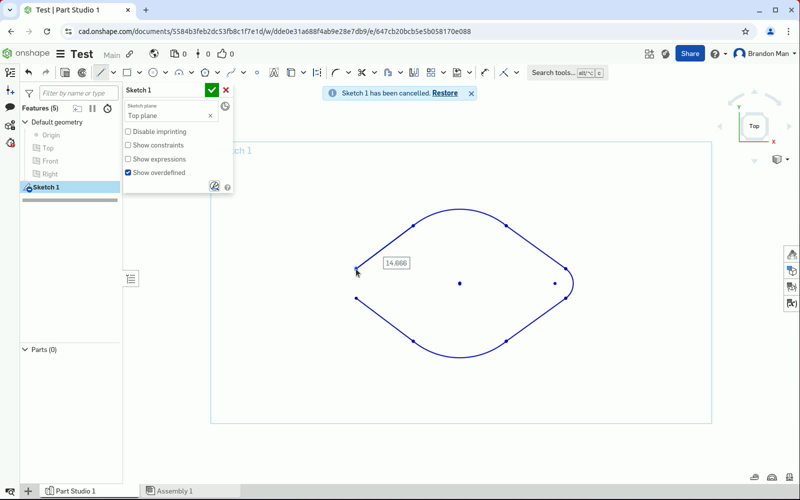
key(a)
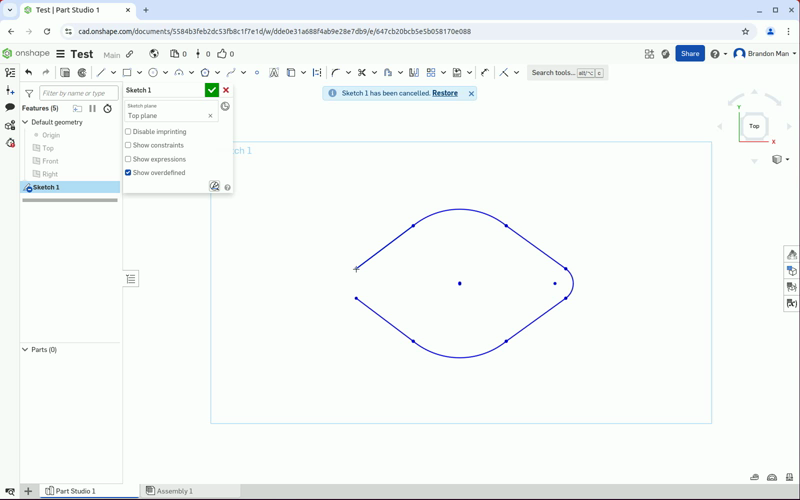
mouse_move(356, 268)
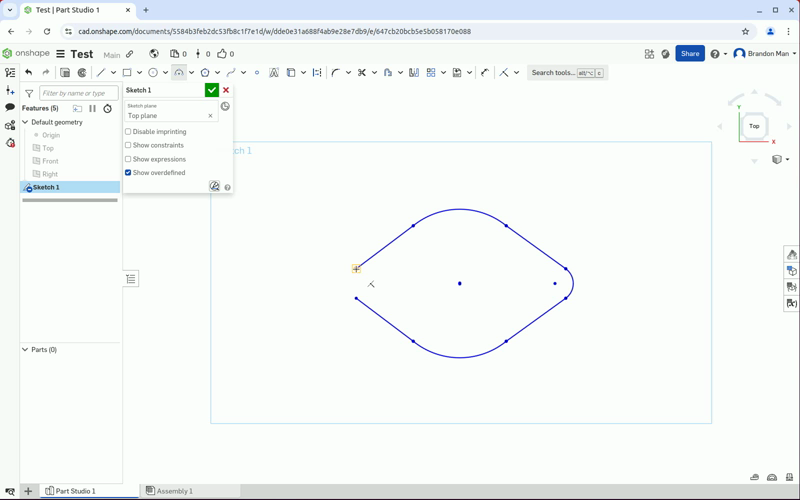
click(356, 268)
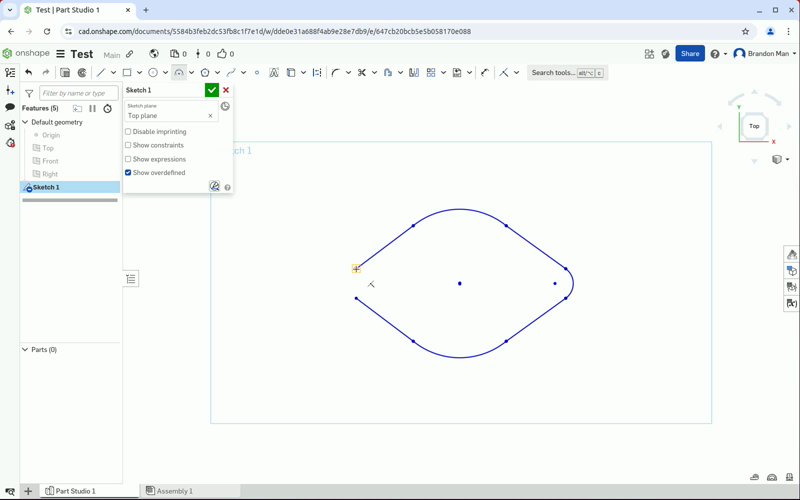
mouse_move(356, 298)
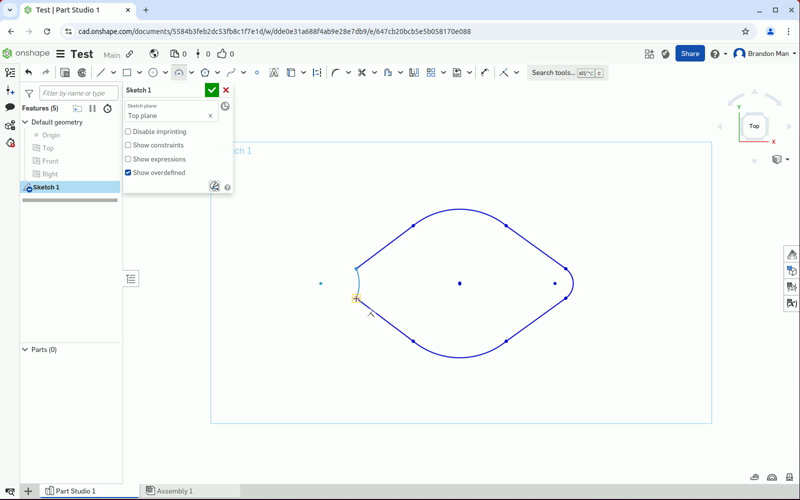
click(356, 298)
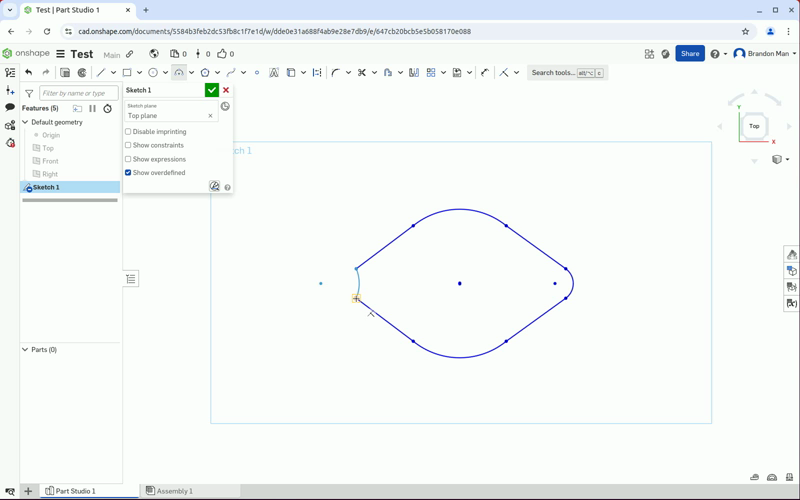
key_down(shift)
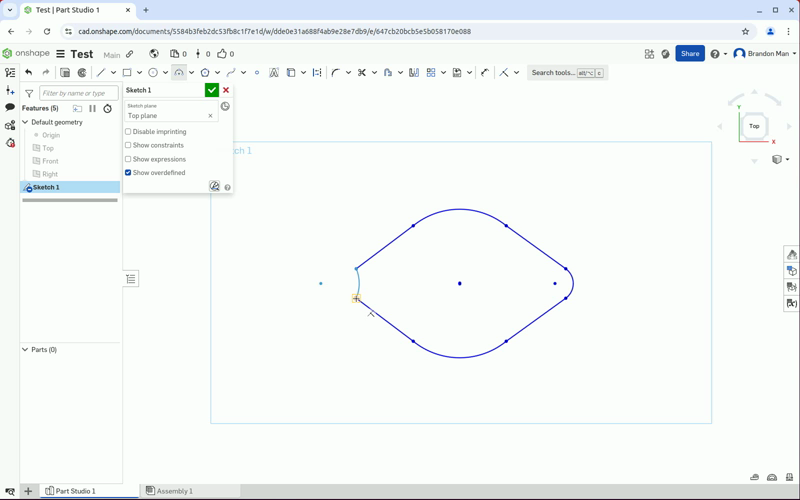
mouse_move(349, 283)
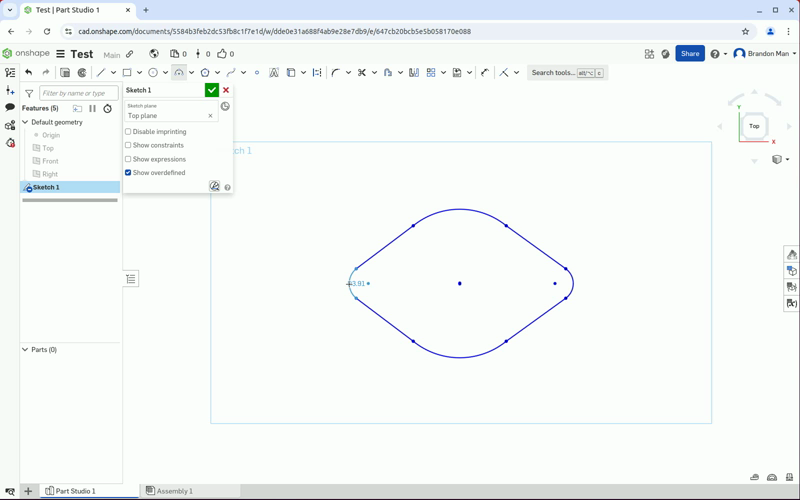
click(349, 283)
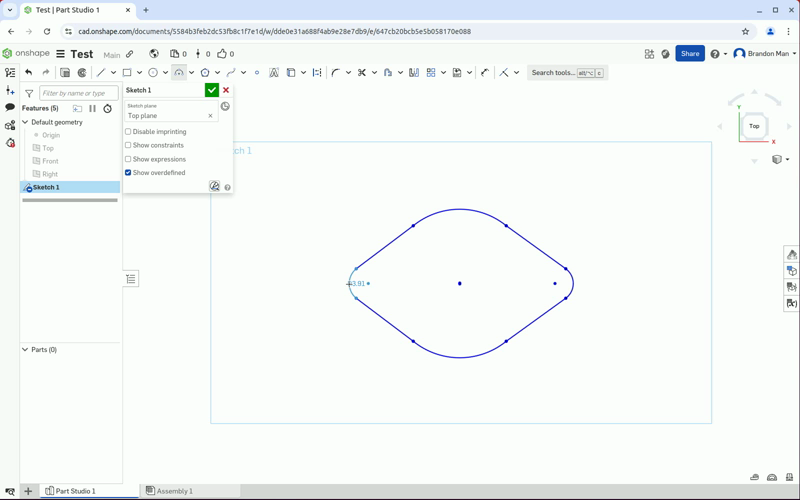
key_up(shift)
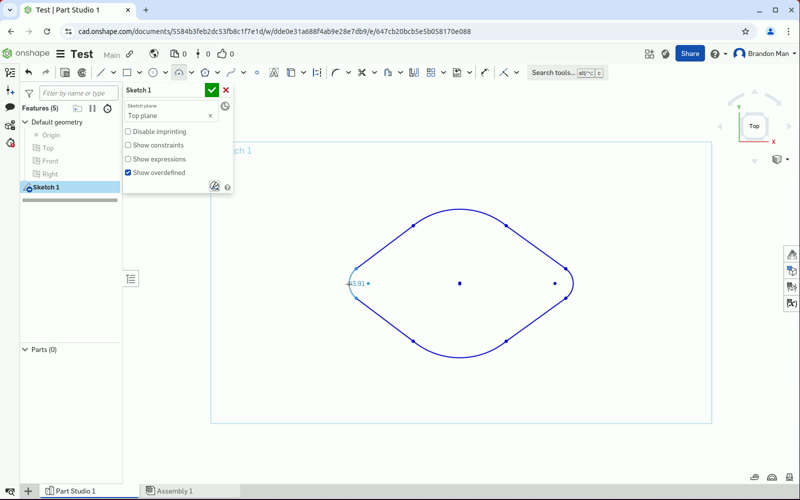
key(esc)
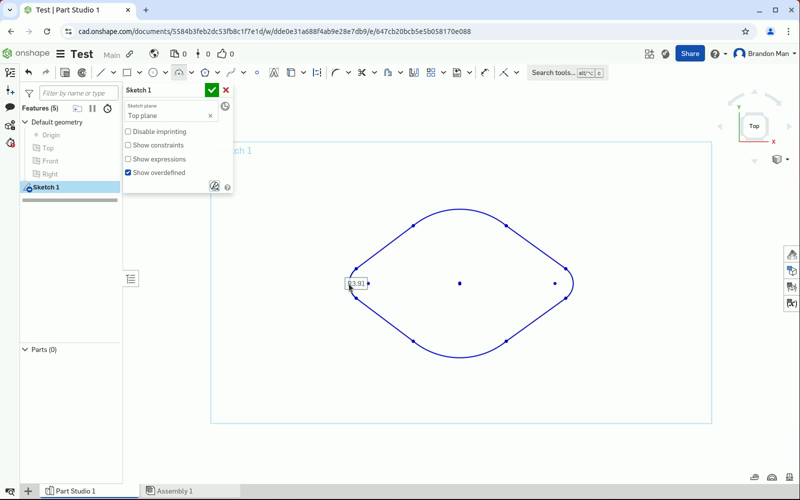
key(c)
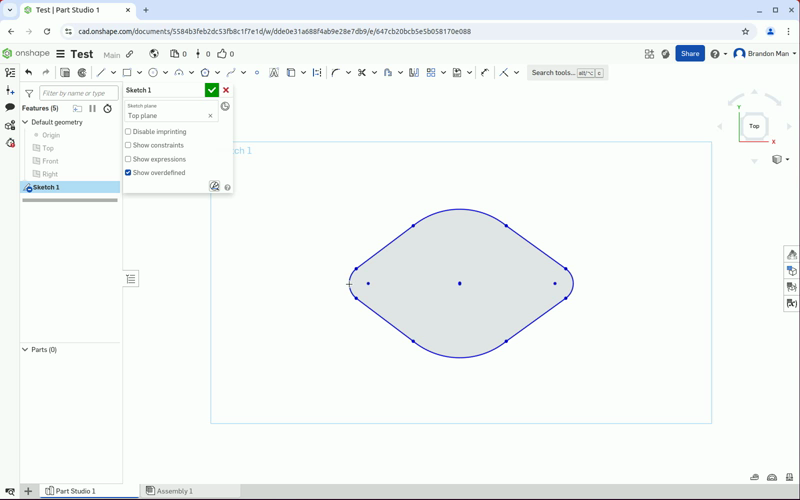
key_down(shift)
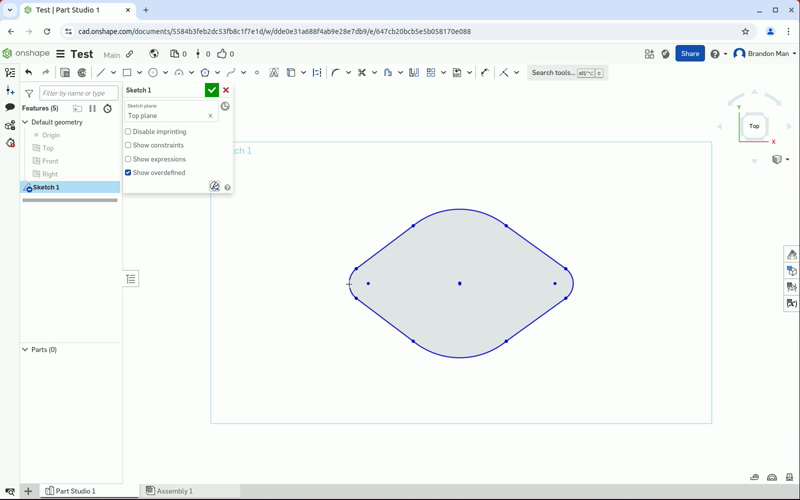
mouse_move(367, 282)
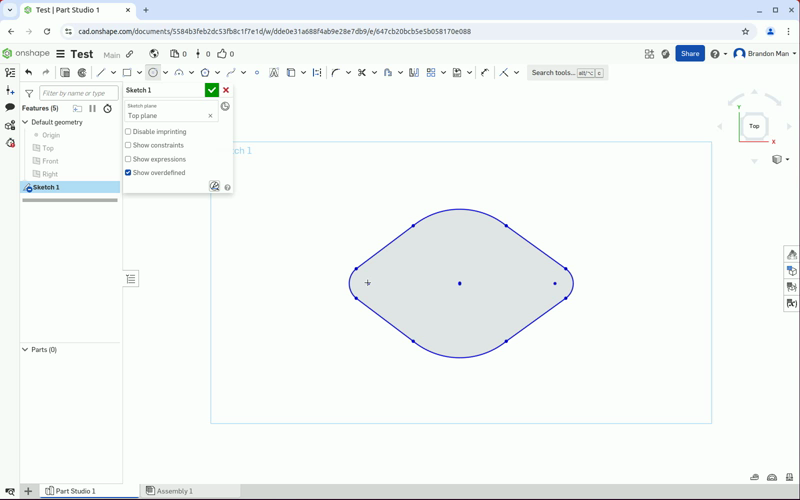
scroll(6)
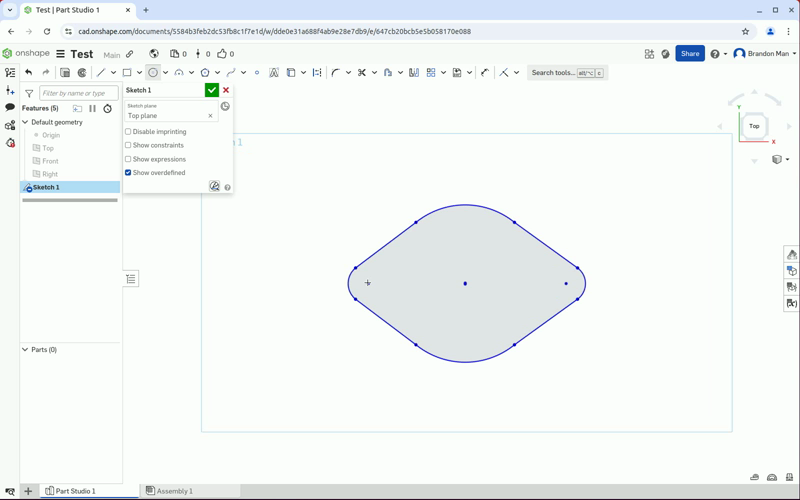
scroll(6)
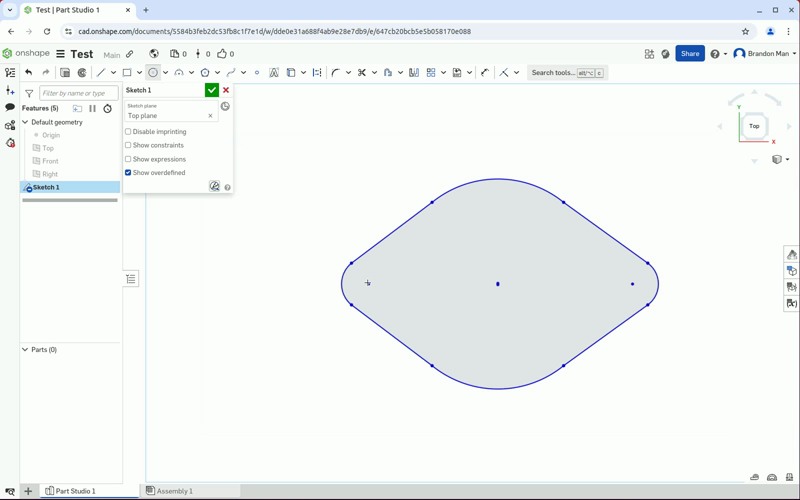
scroll(6)
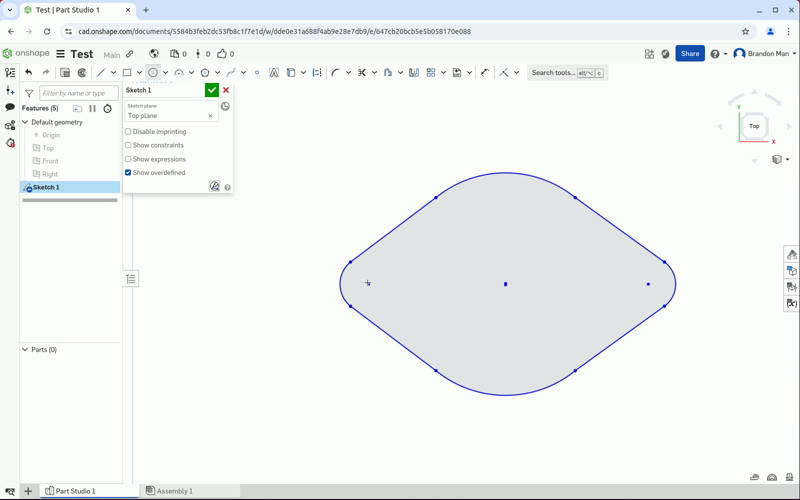
scroll(6)
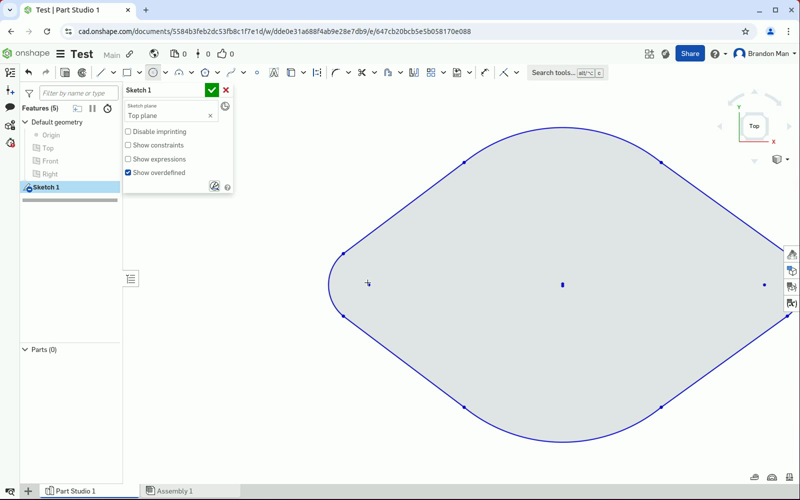
scroll(6)
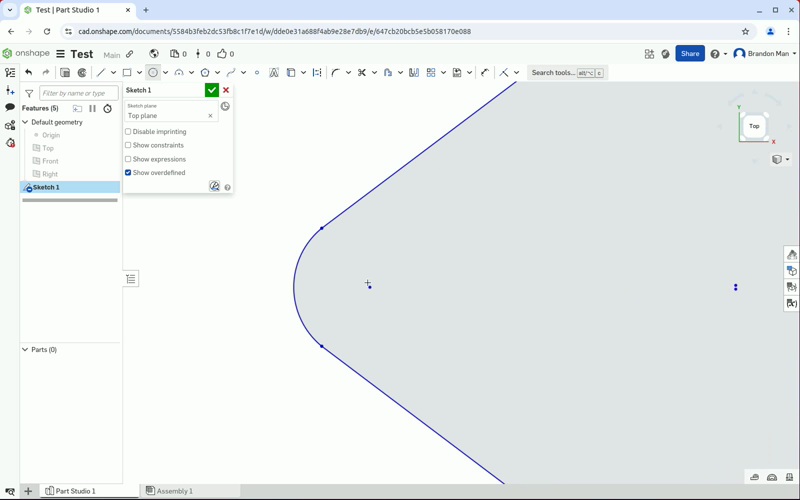
scroll(6)
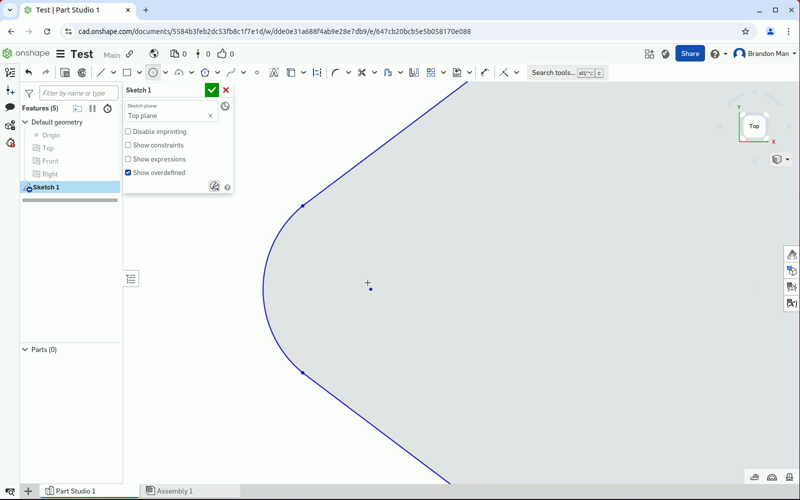
scroll(6)
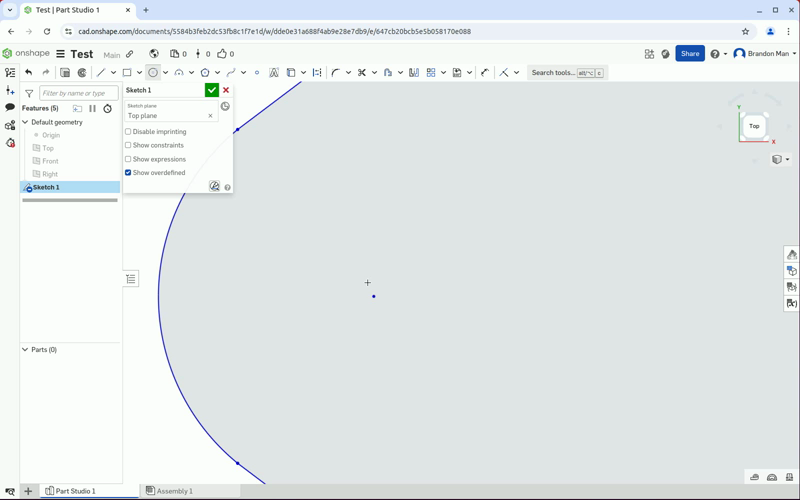
click(367, 282)
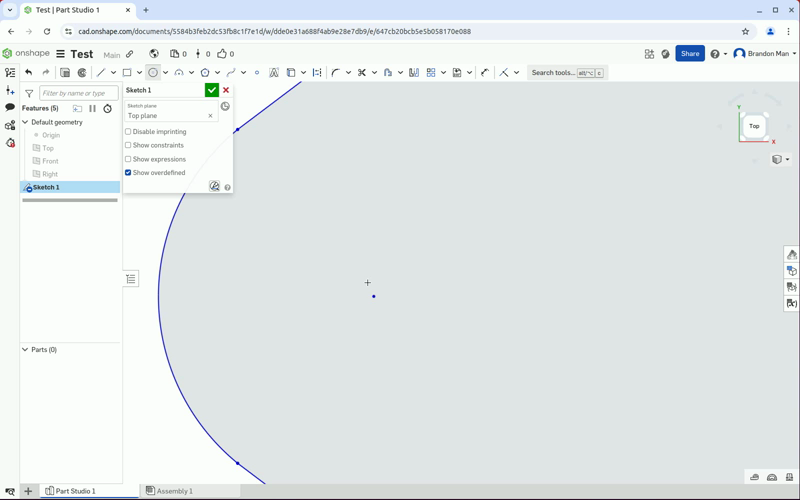
scroll(-6)
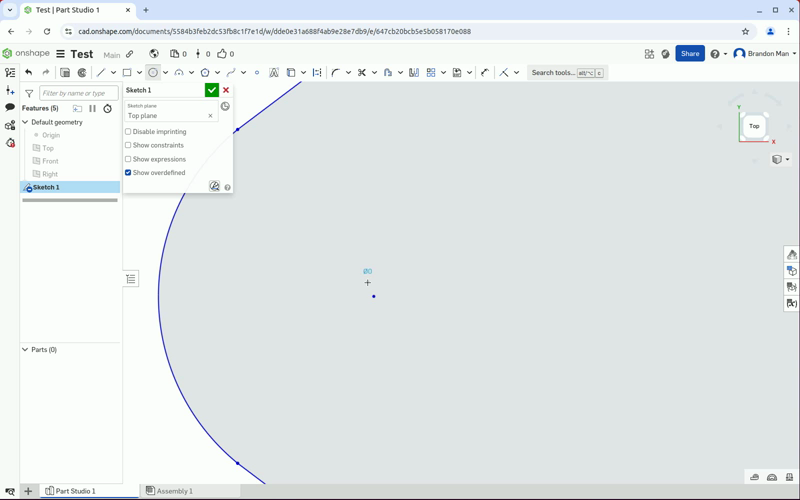
scroll(-6)
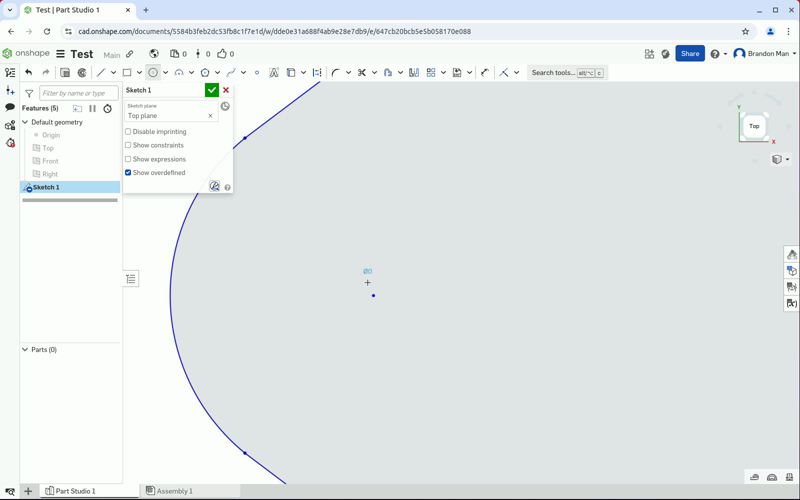
scroll(-6)
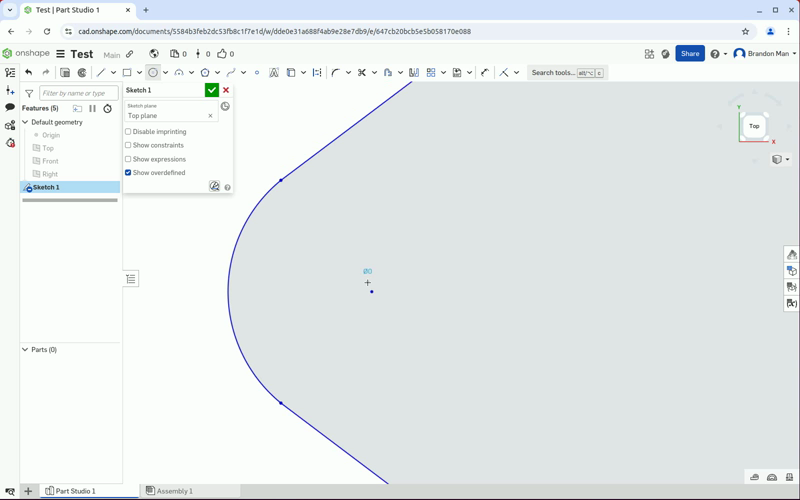
scroll(-6)
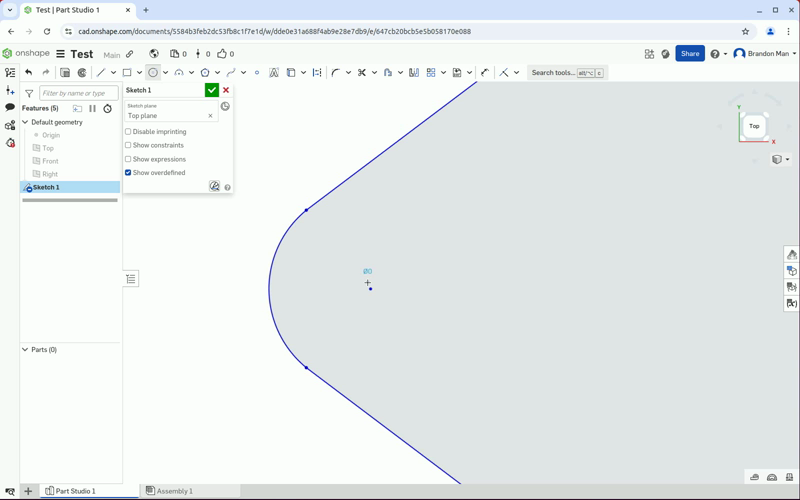
scroll(-6)
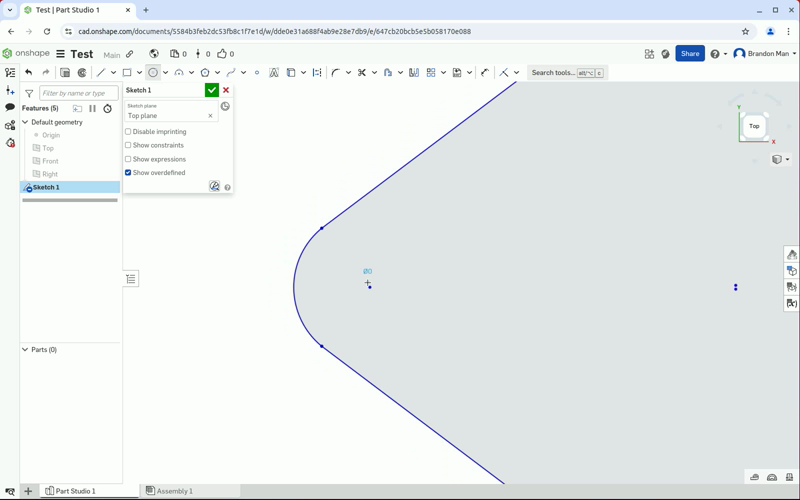
scroll(-6)
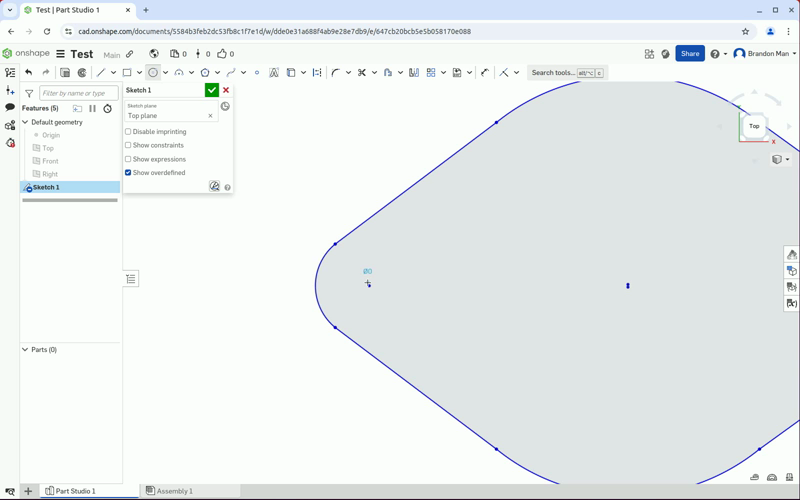
scroll(-6)
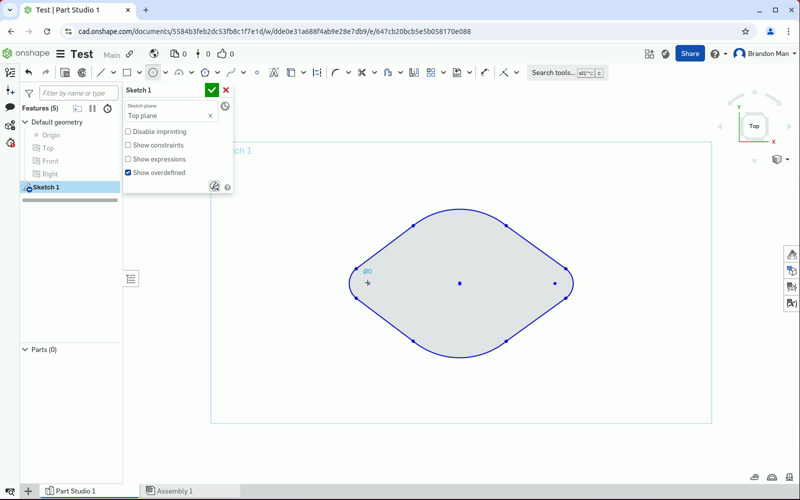
key_up(shift)
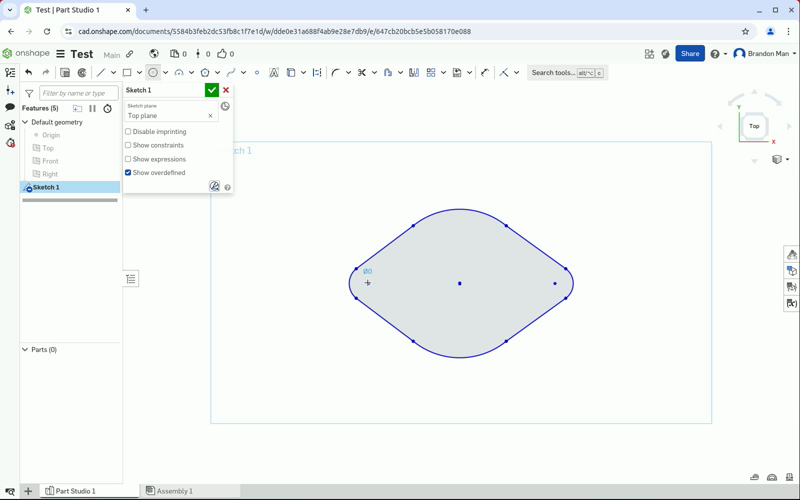
mouse_move(374, 282)
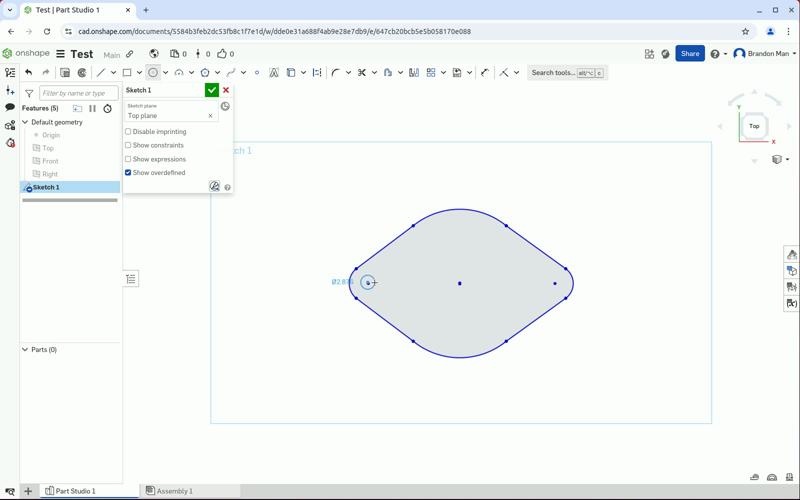
click(374, 282)
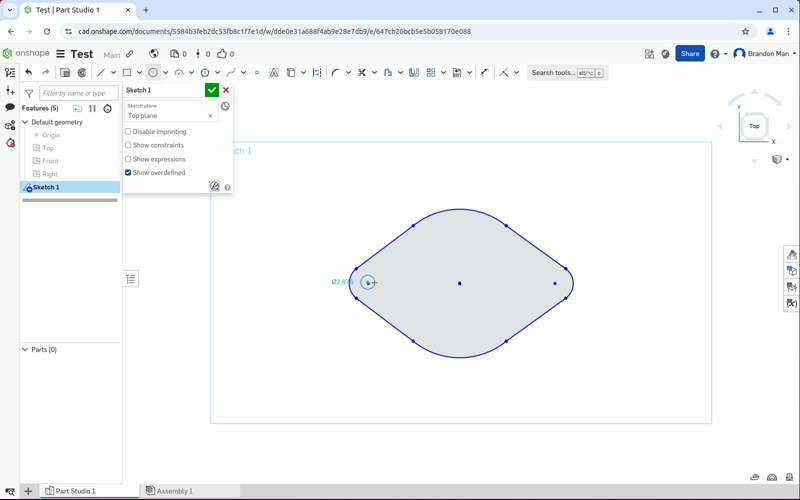
key(esc)
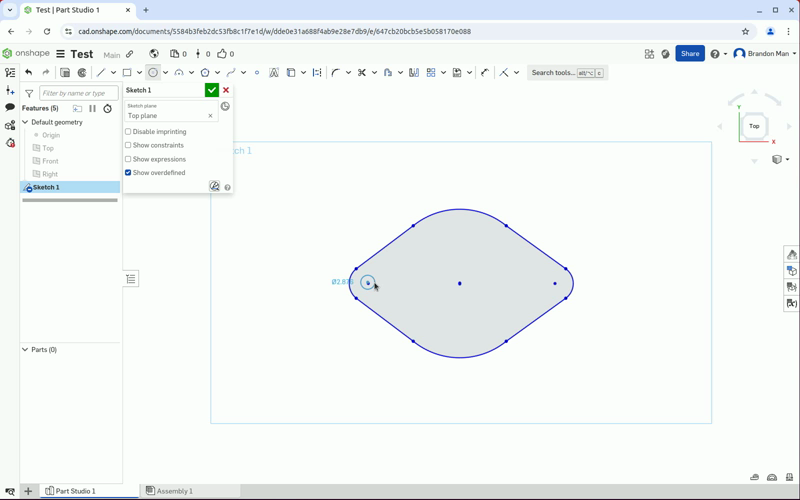
key(c)
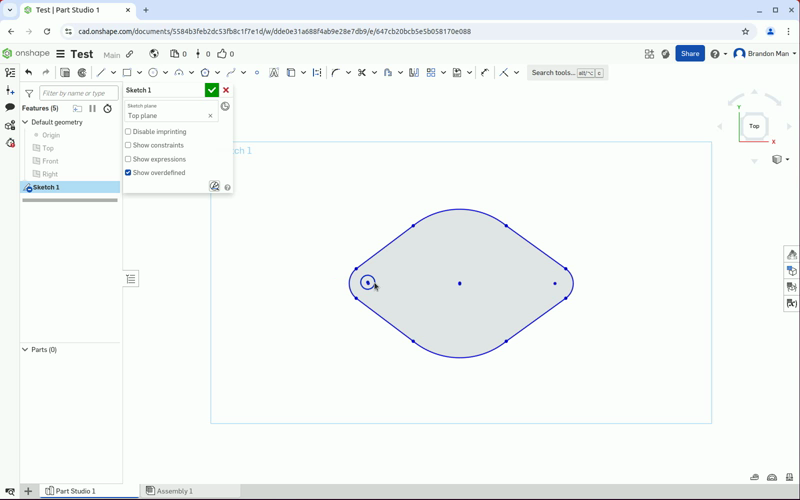
key_down(shift)
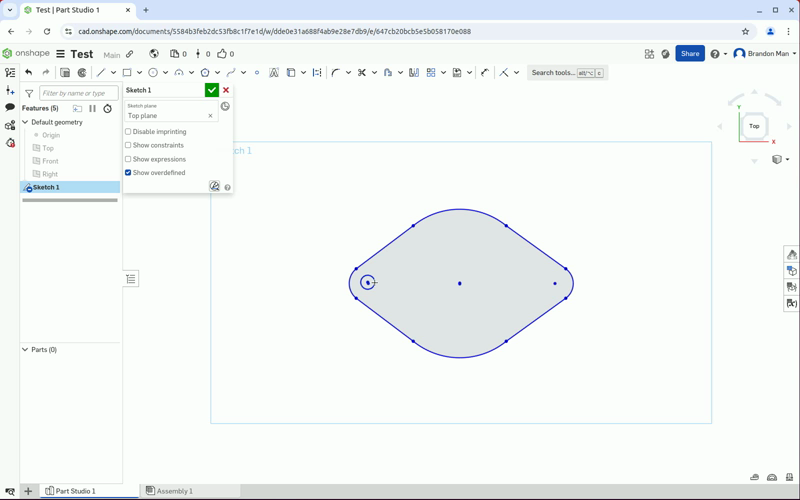
mouse_move(461, 282)
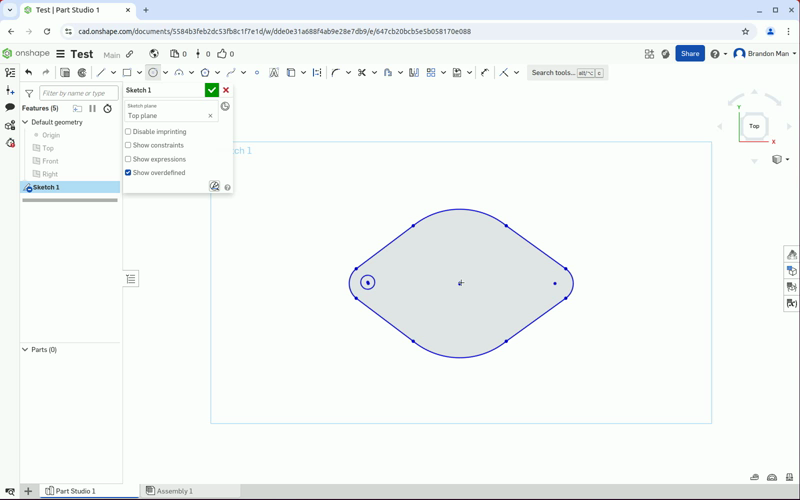
scroll(6)
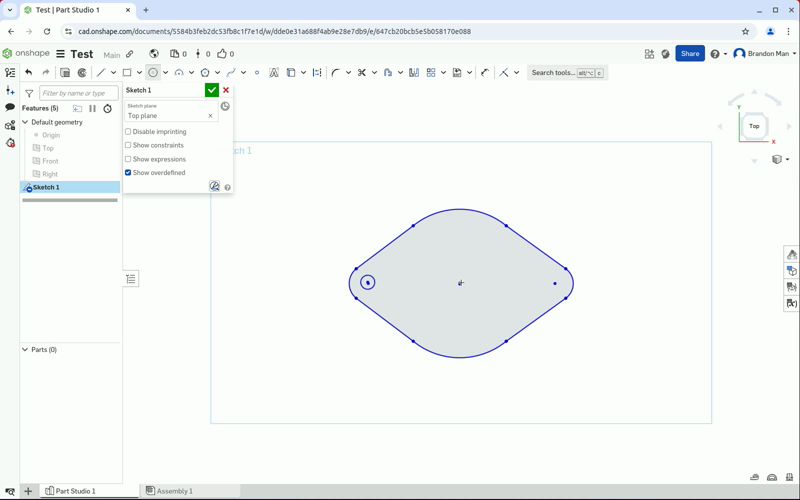
scroll(6)
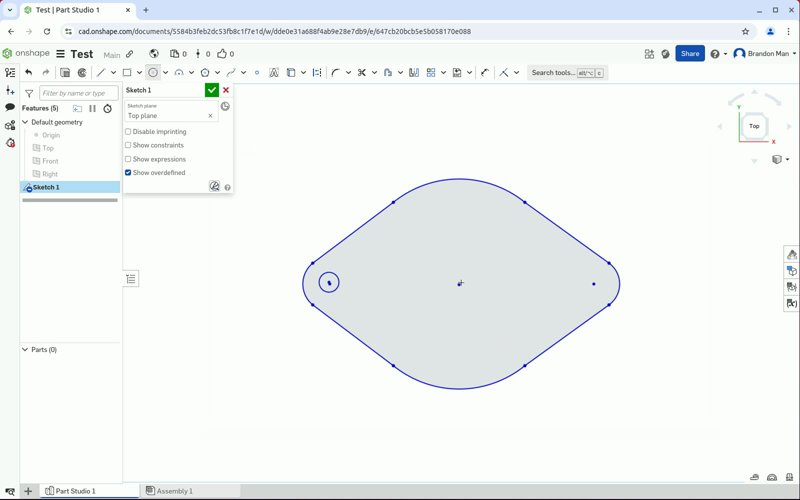
scroll(6)
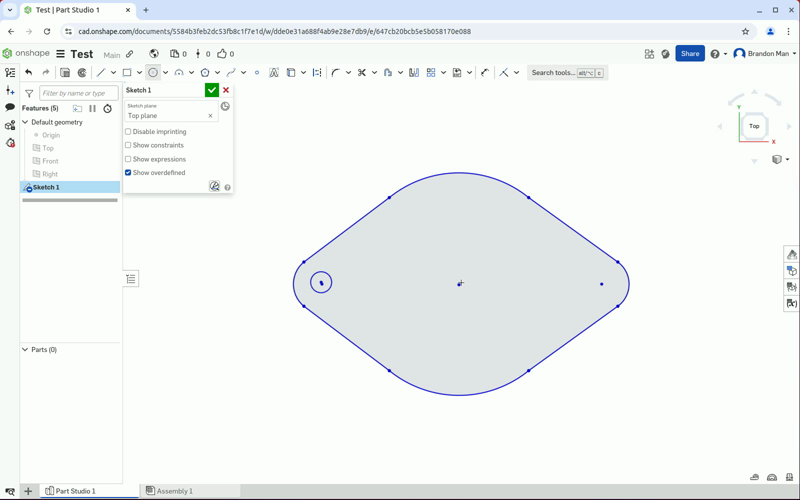
scroll(6)
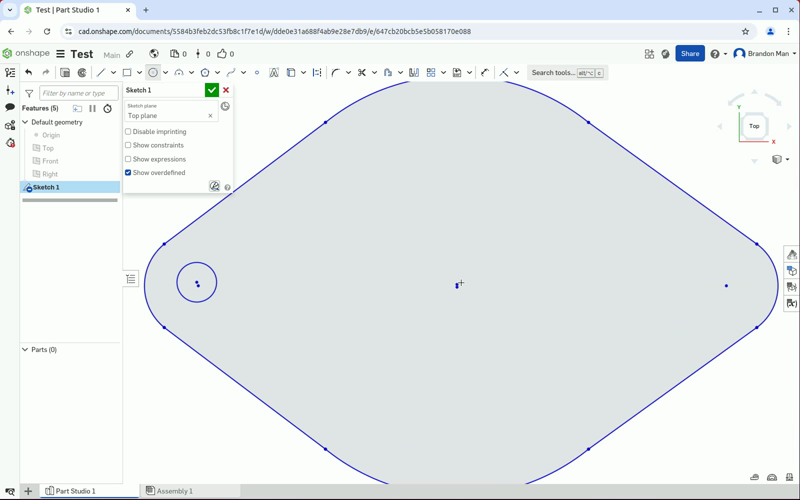
scroll(6)
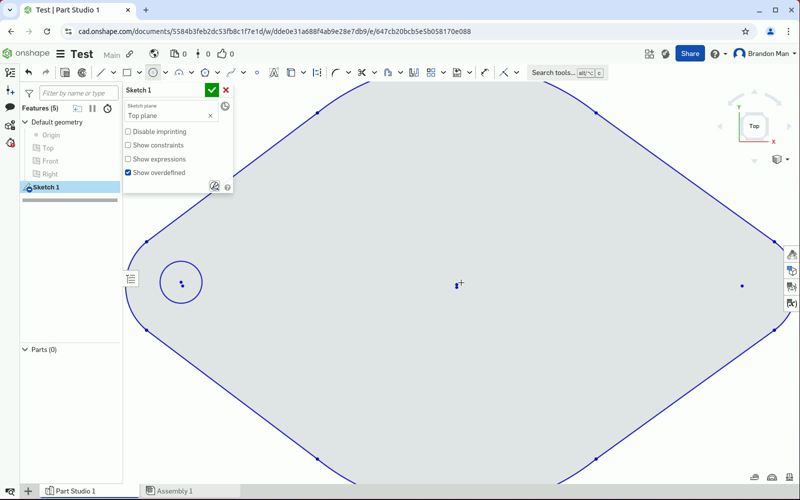
scroll(6)
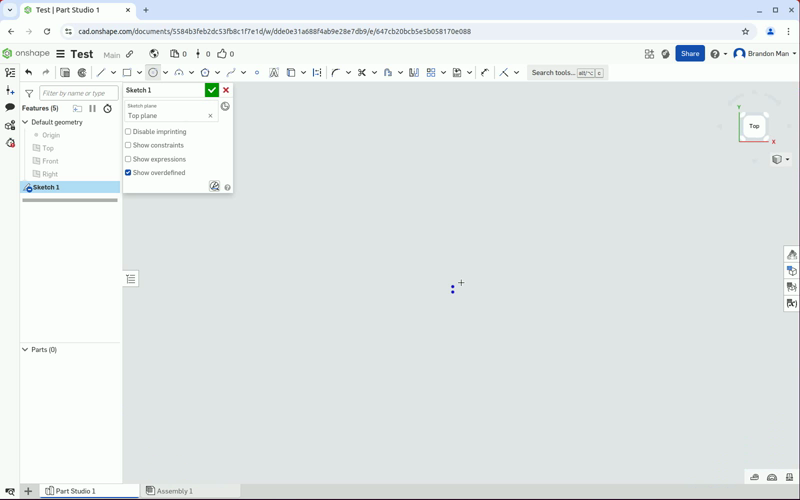
scroll(6)
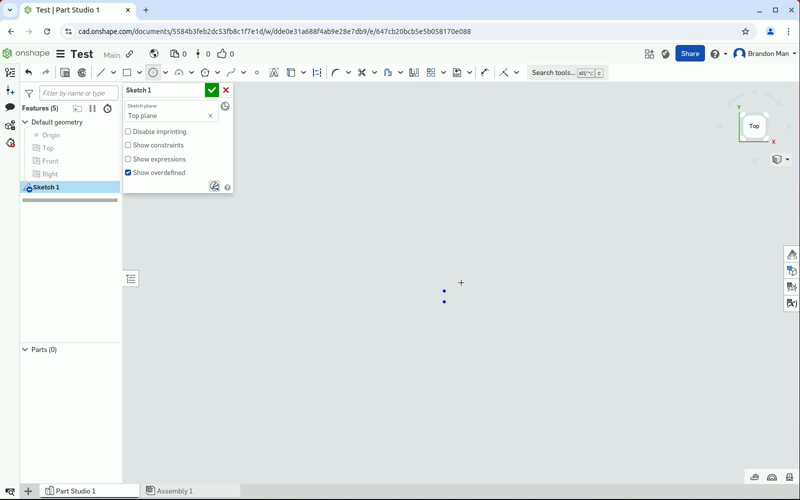
click(461, 282)
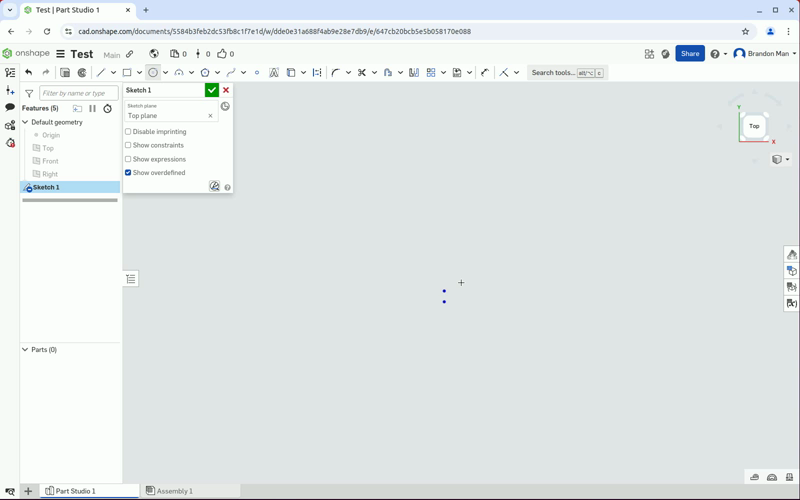
scroll(-6)
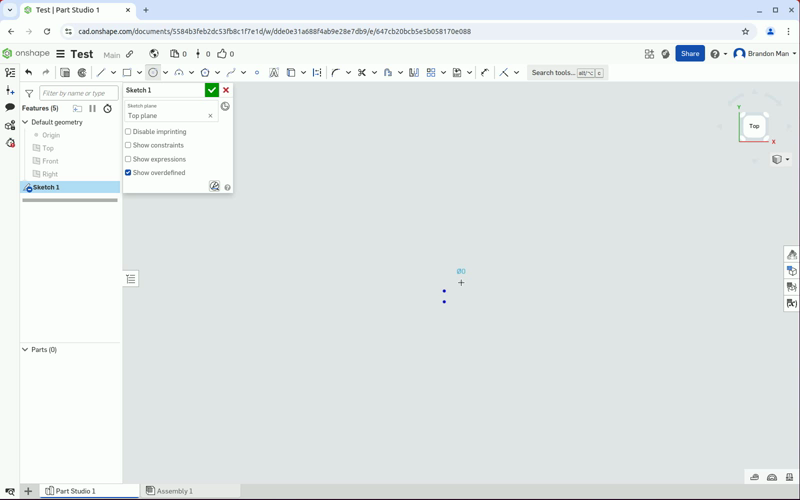
scroll(-6)
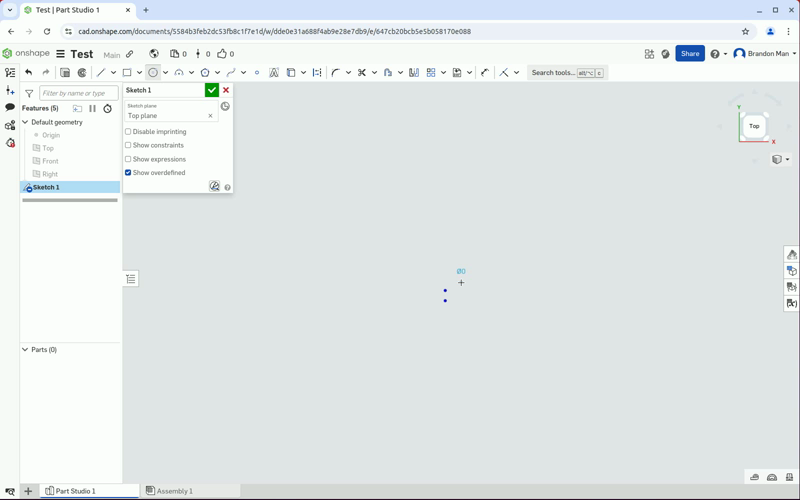
scroll(-6)
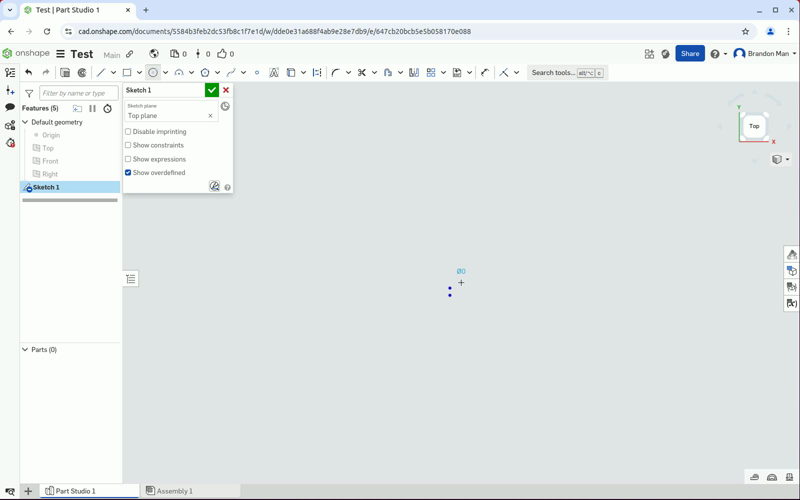
scroll(-6)
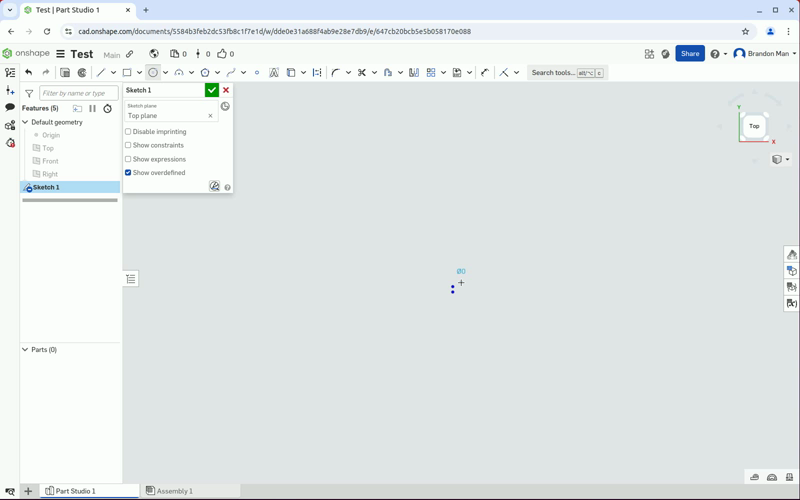
scroll(-6)
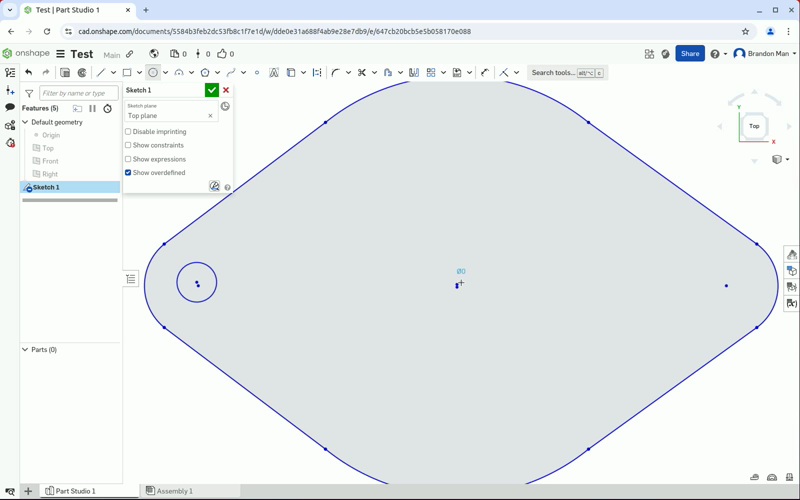
scroll(-6)
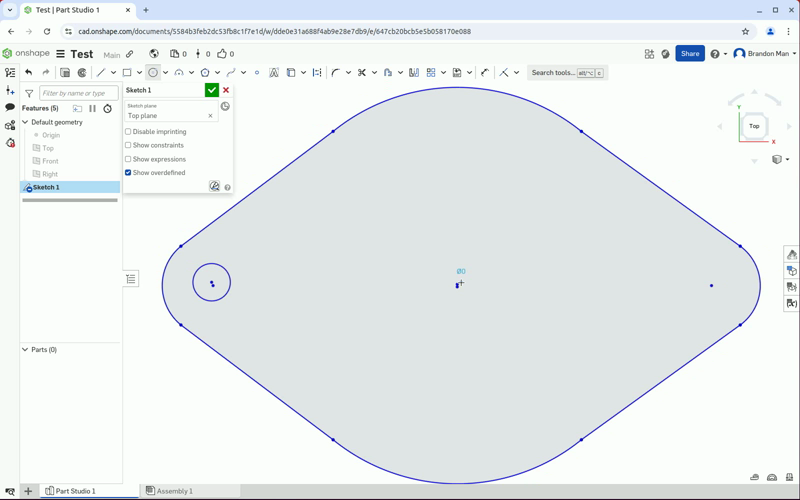
scroll(-6)
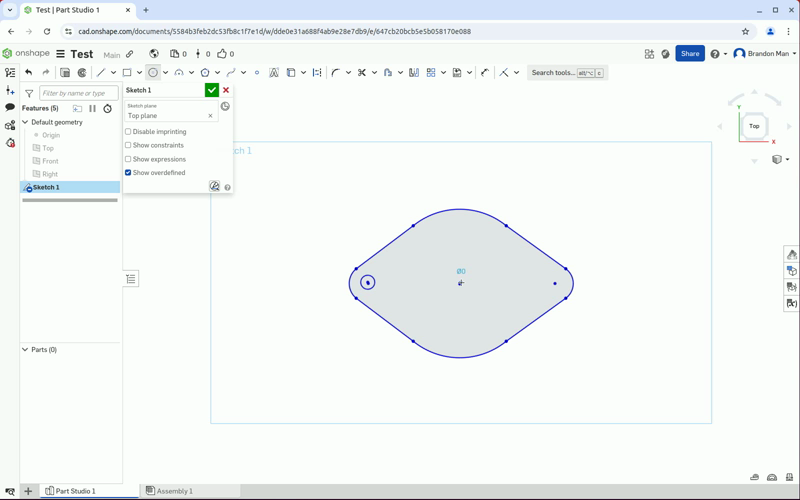
key_up(shift)
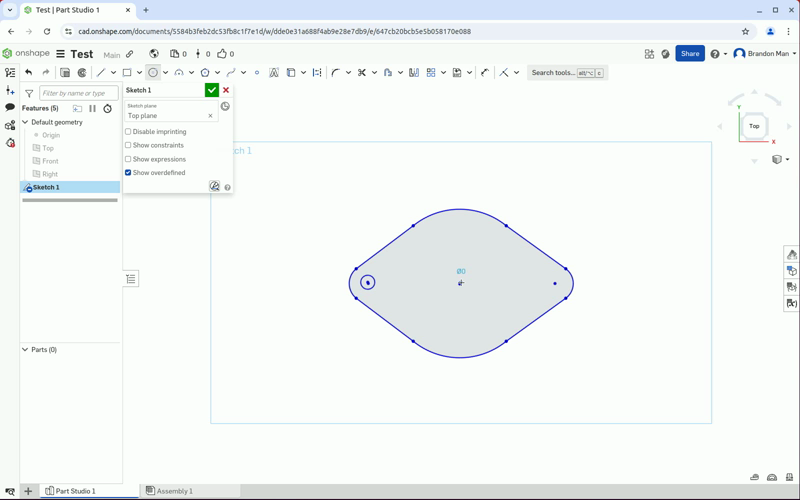
mouse_move(522, 282)
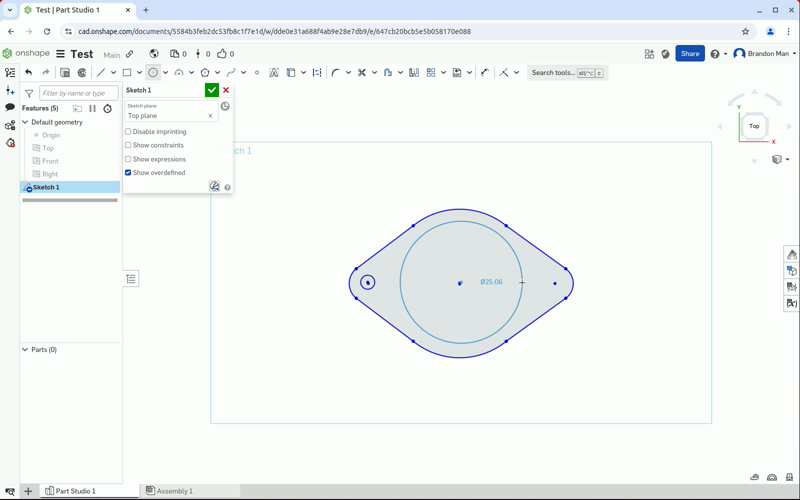
click(522, 282)
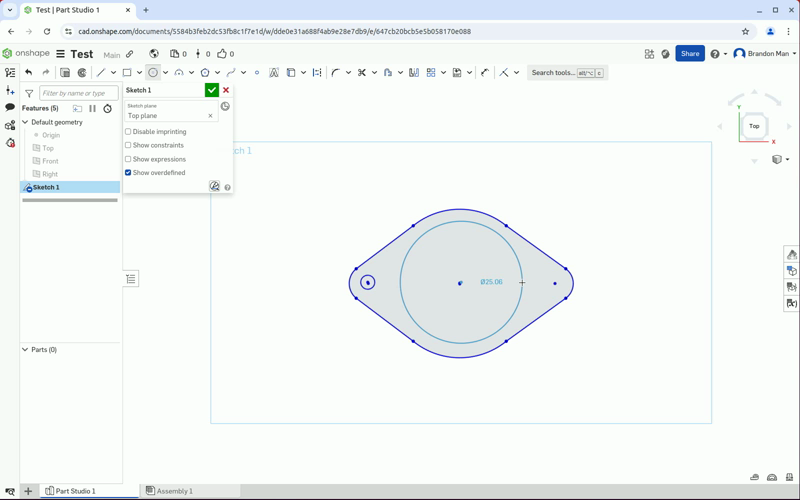
key(esc)
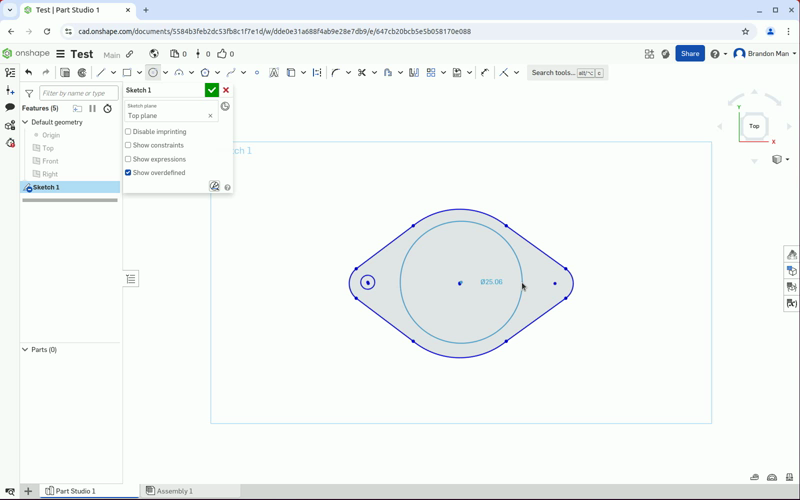
key(c)
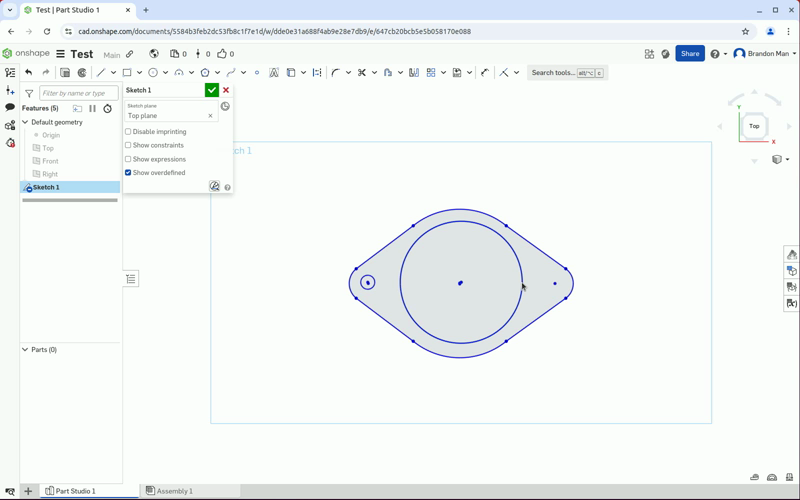
key_down(shift)
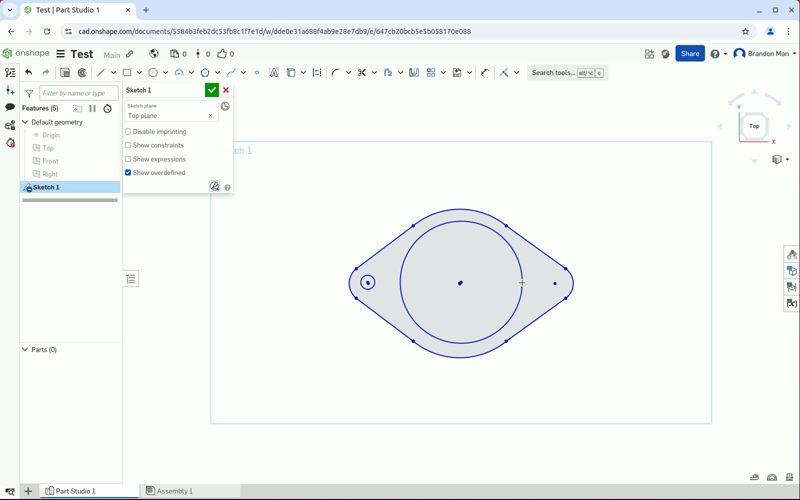
mouse_move(554, 282)
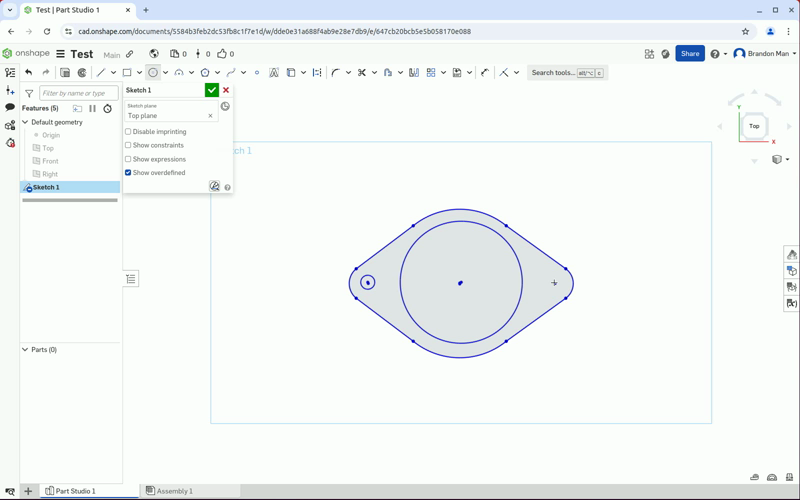
scroll(6)
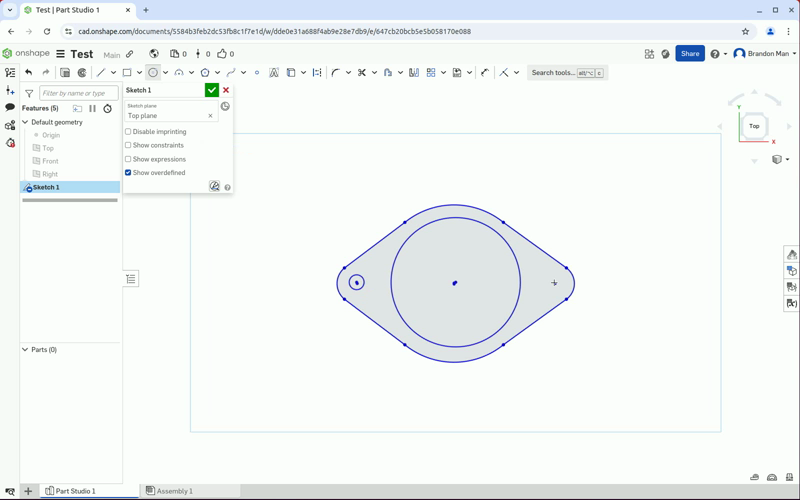
scroll(6)
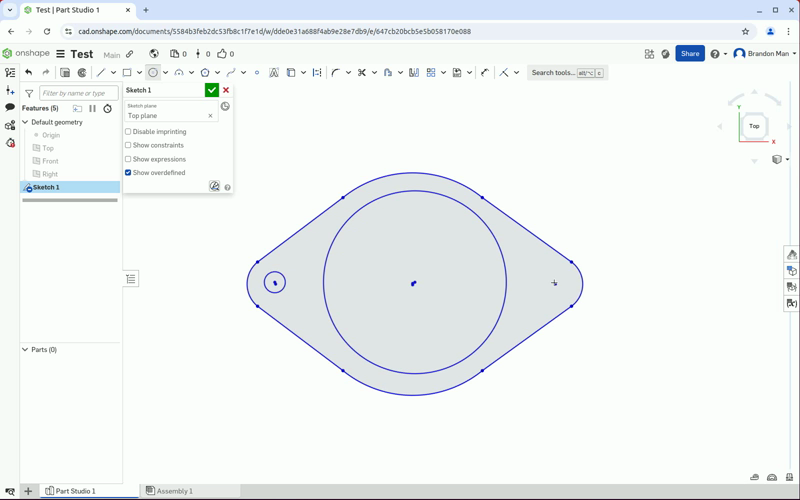
scroll(6)
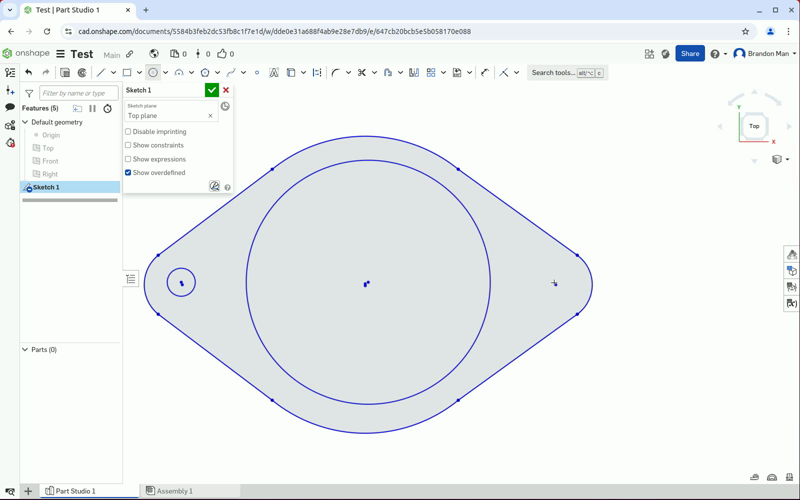
scroll(6)
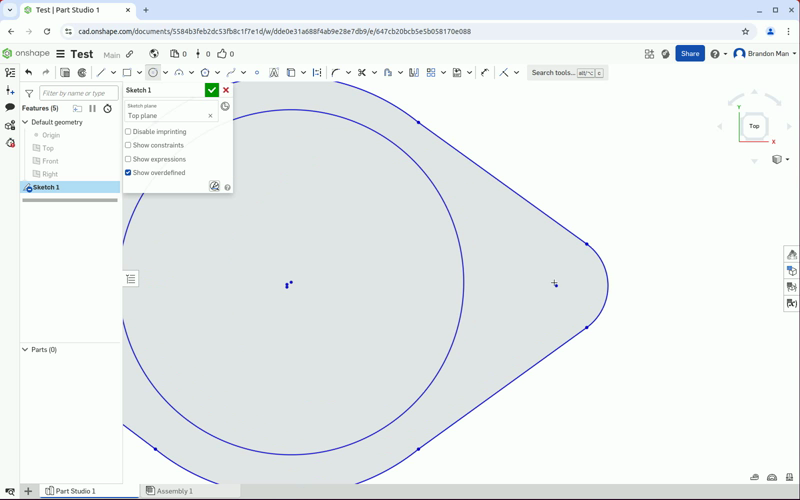
scroll(6)
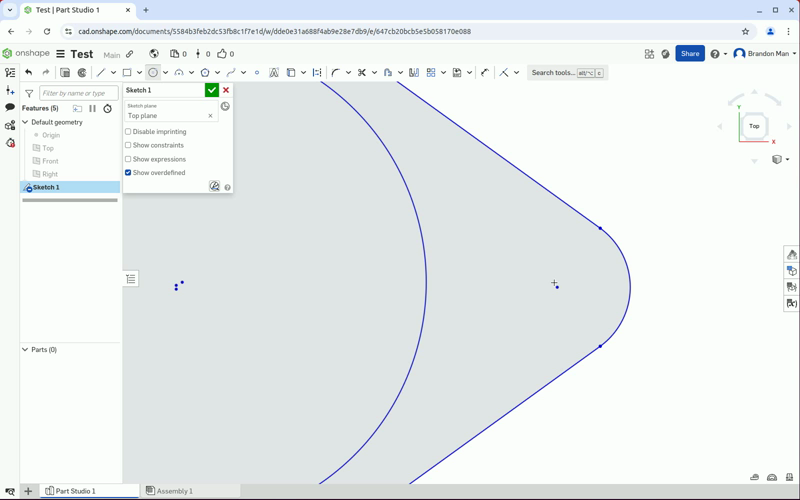
scroll(6)
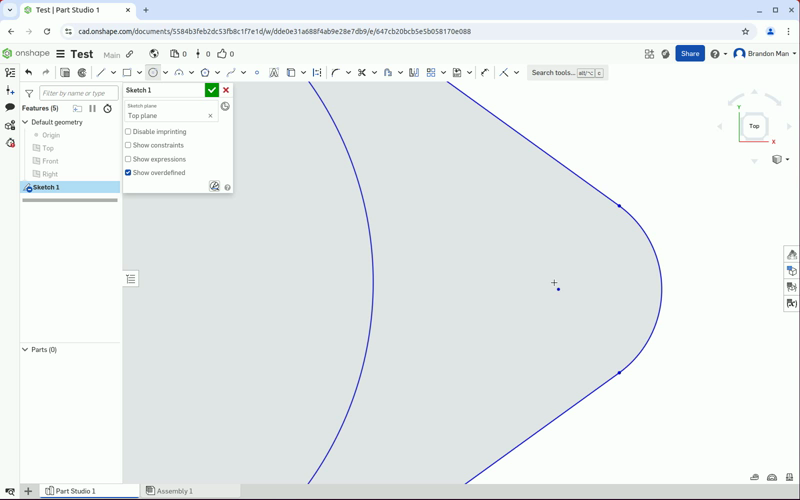
scroll(6)
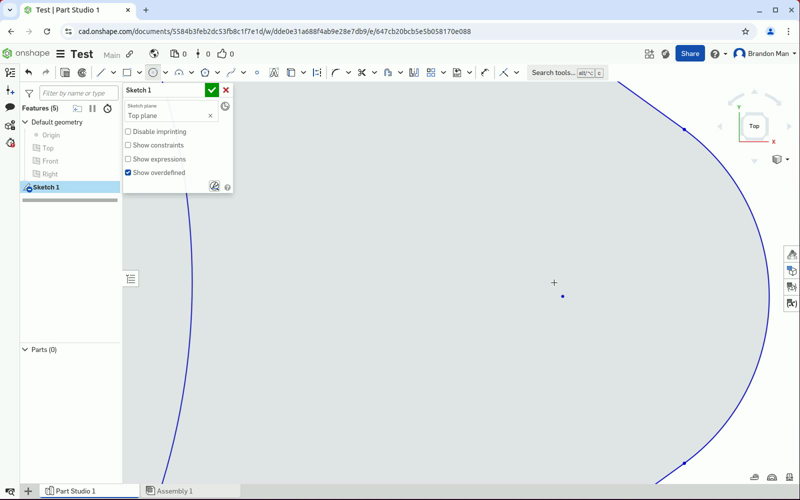
click(554, 282)
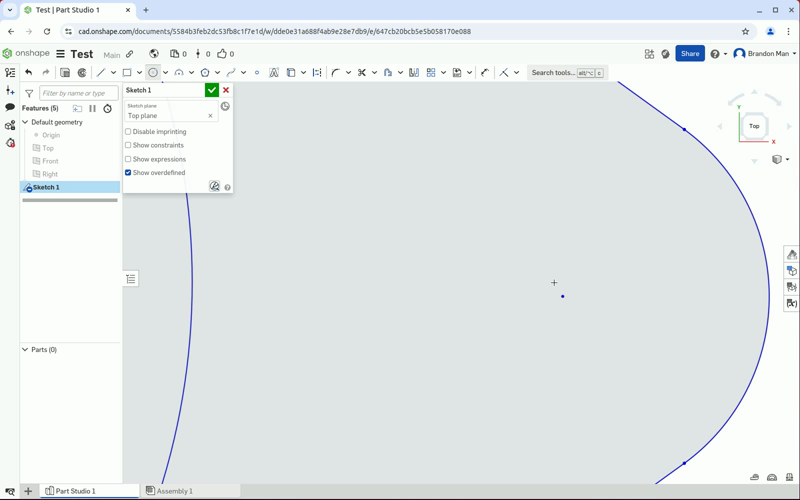
scroll(-6)
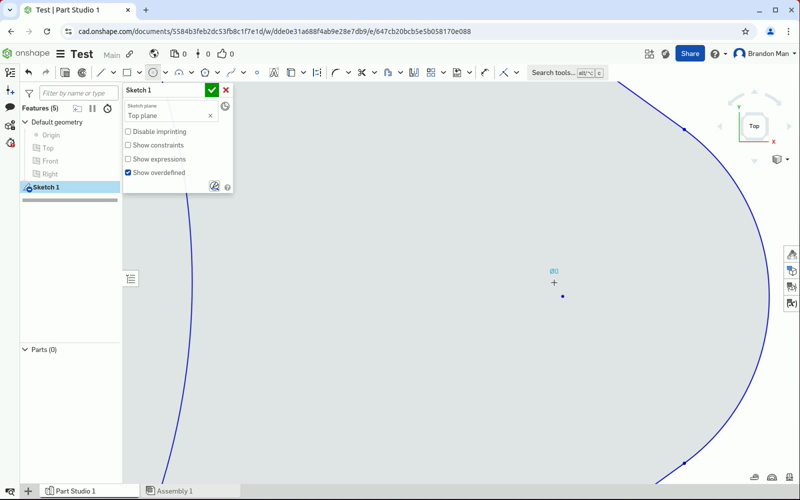
scroll(-6)
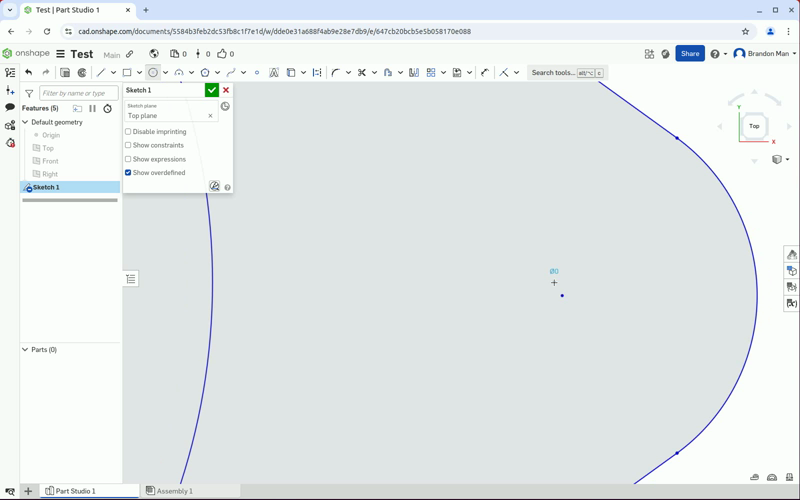
scroll(-6)
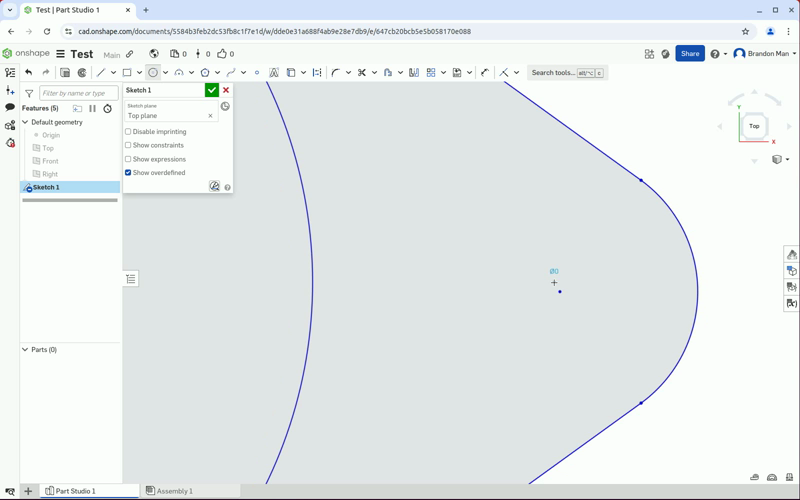
scroll(-6)
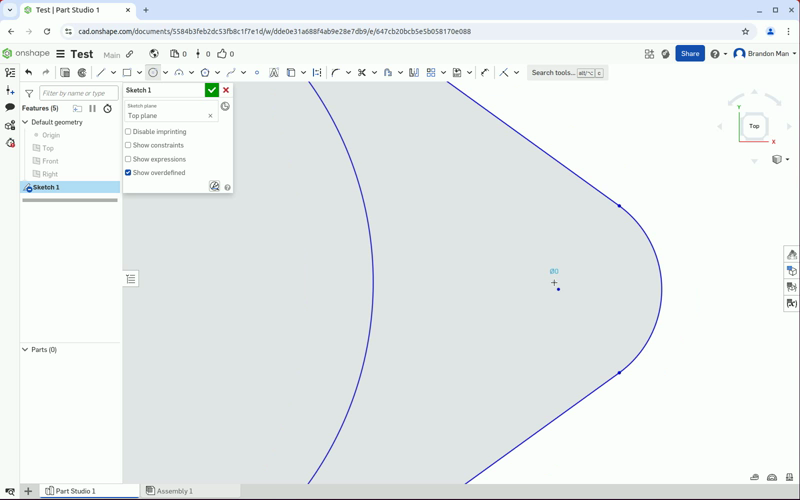
scroll(-6)
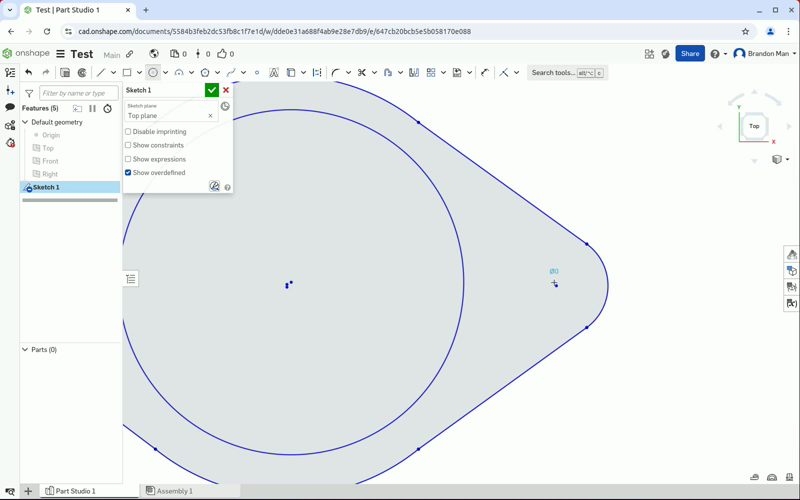
scroll(-6)
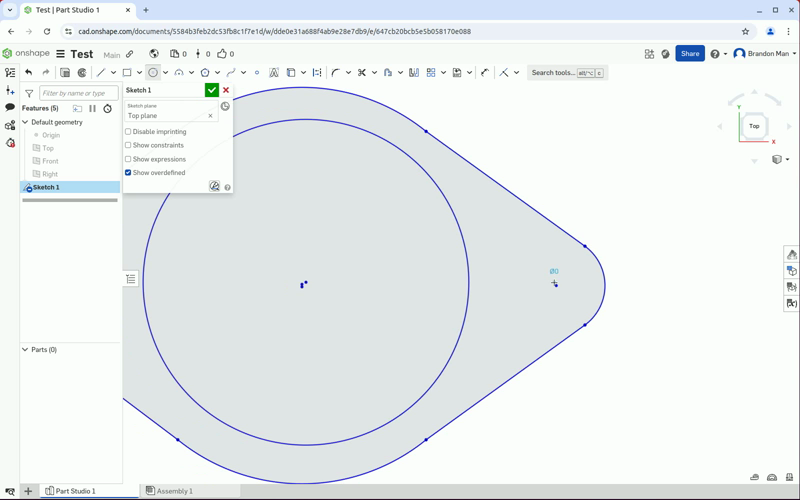
scroll(-6)
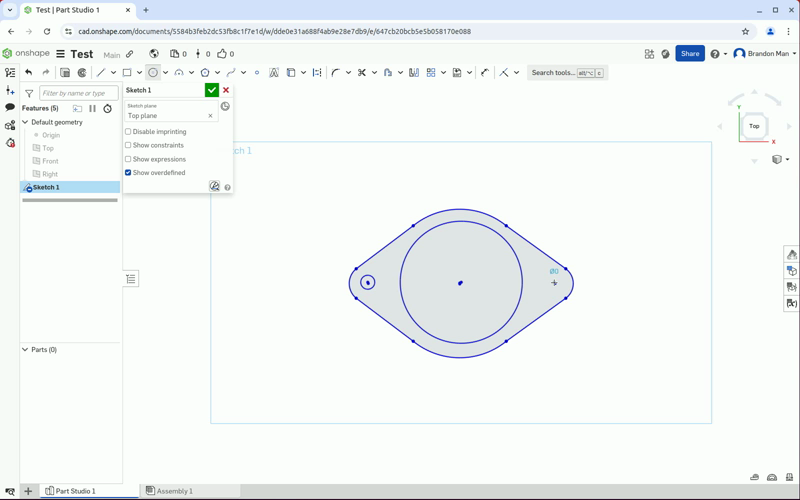
key_up(shift)
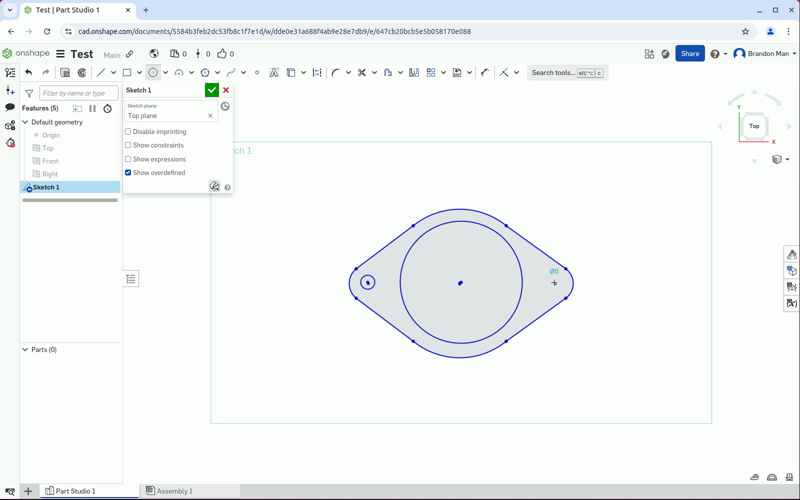
mouse_move(561, 282)
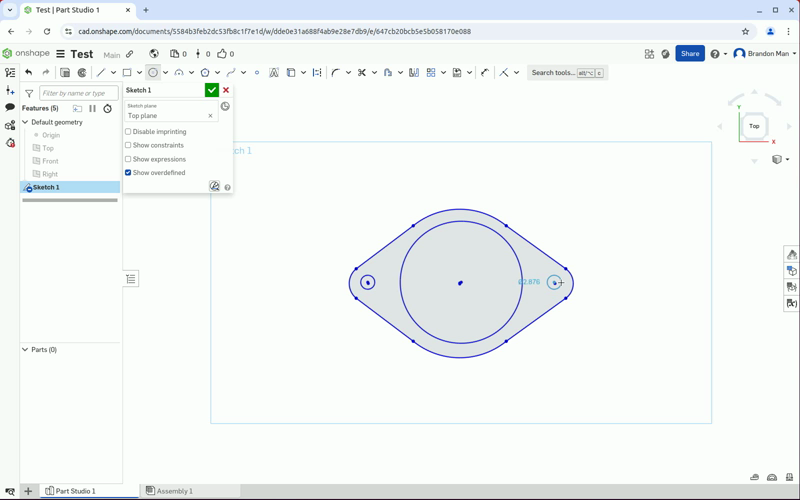
click(561, 282)
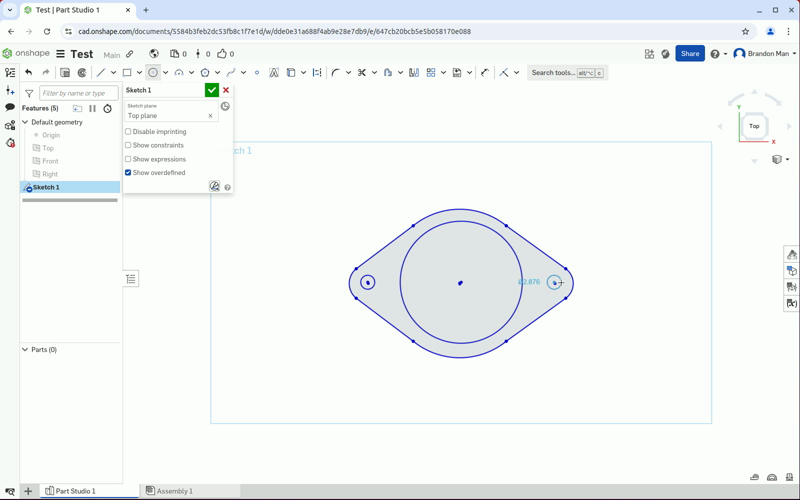
key(esc)
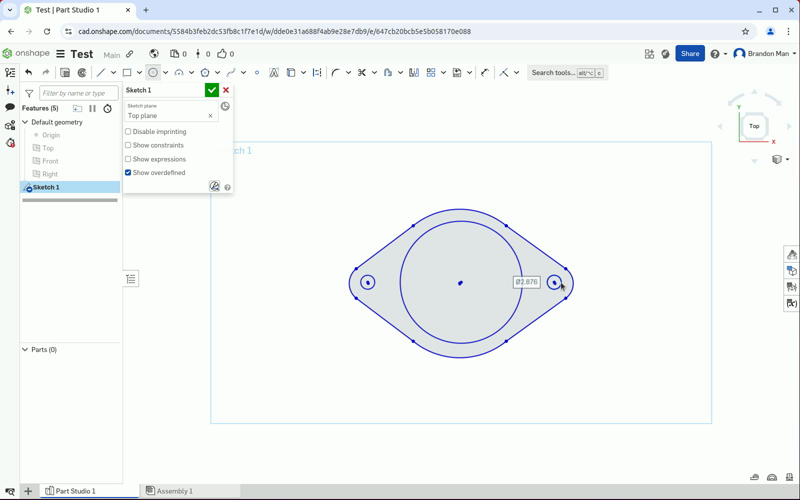
mouse_move(392, 265)
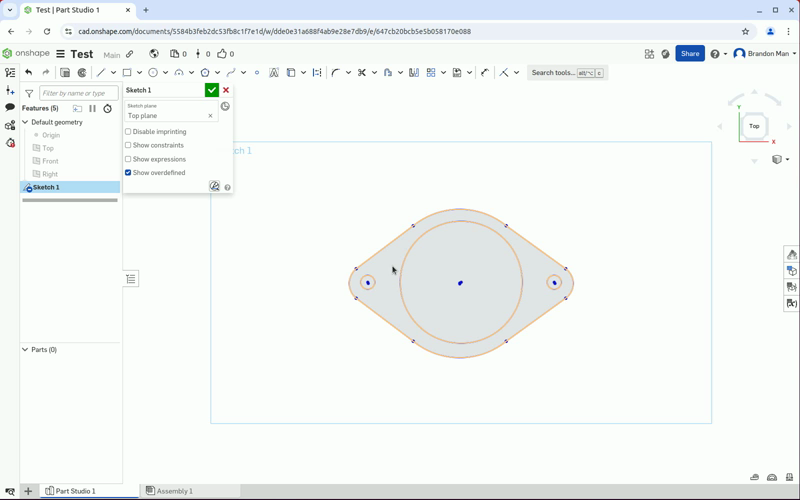
click(392, 265)
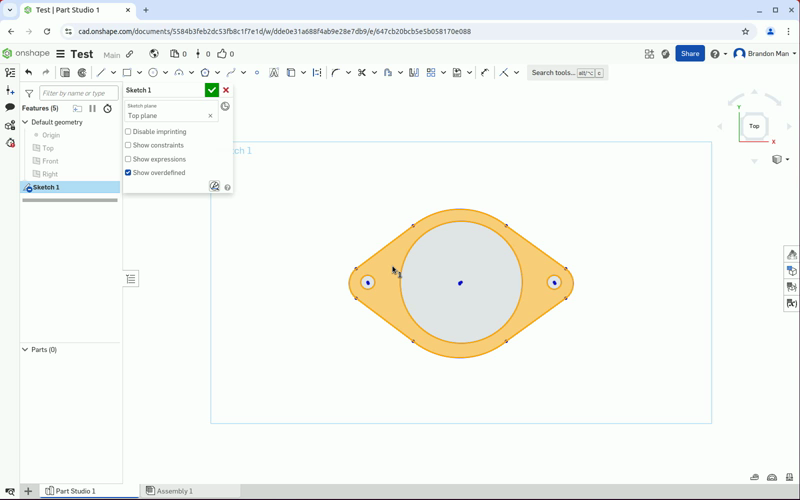
mouse_move(73, 352)
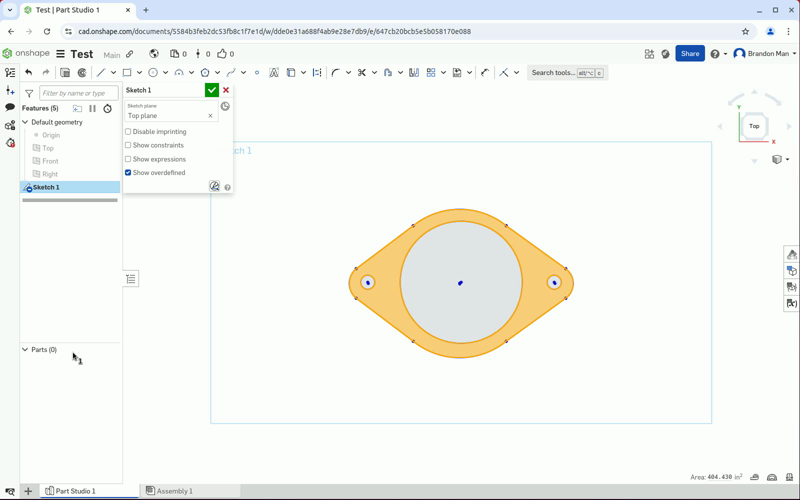
key(shift+y)
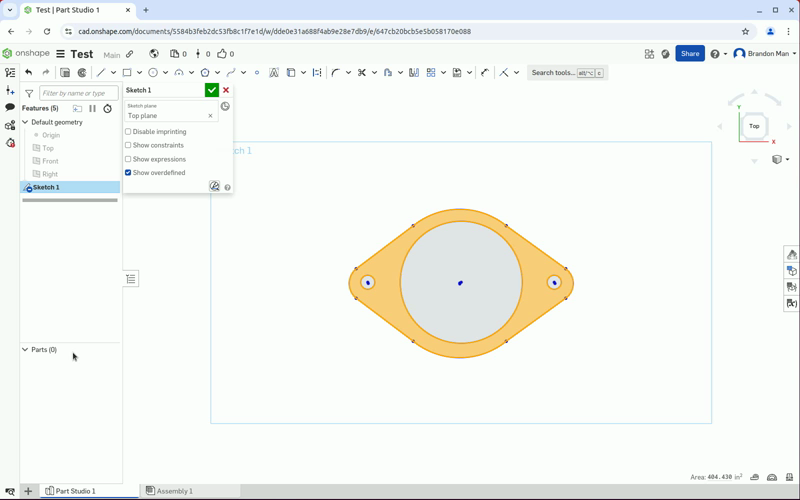
key(shift+e)
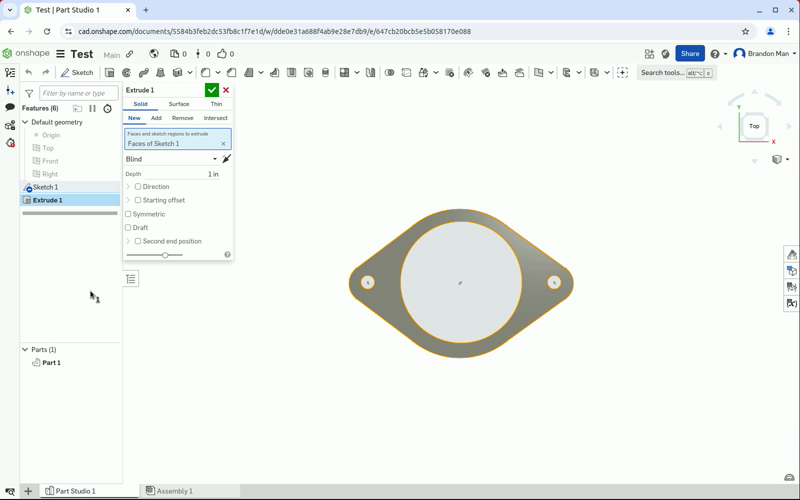
mouse_move(143, 106)
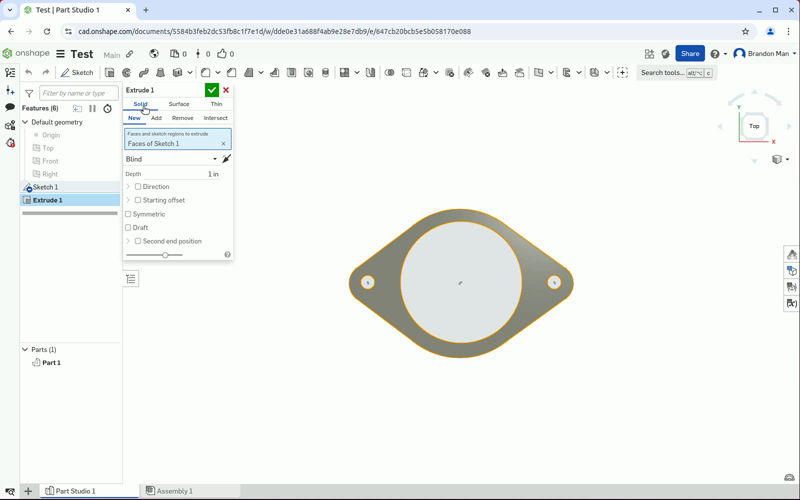
click(143, 106)
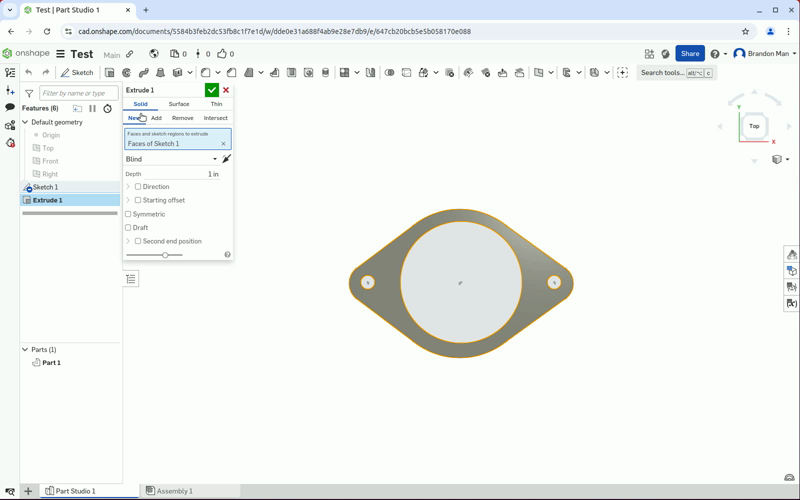
mouse_move(137, 120)
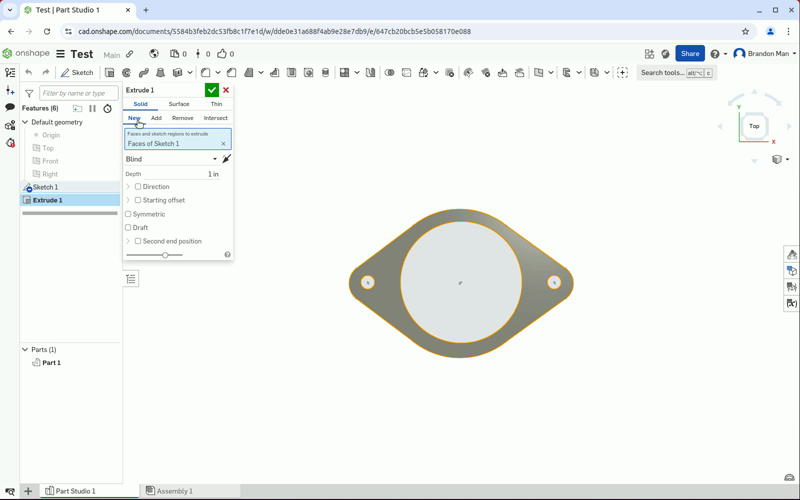
click(137, 120)
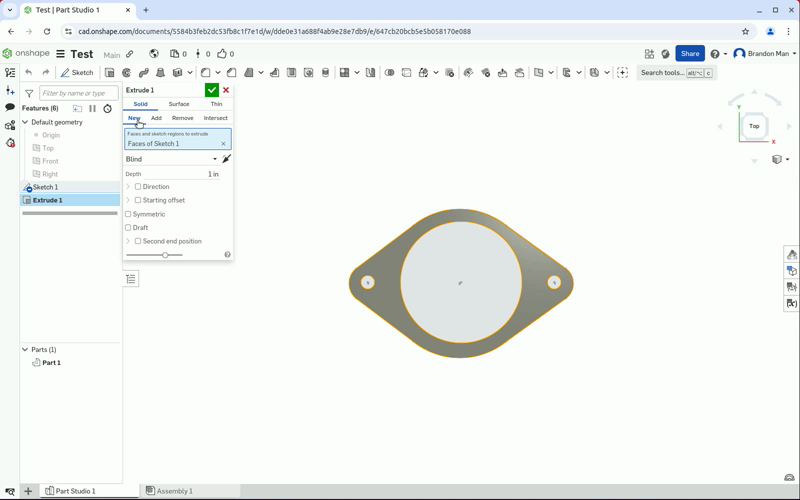
key(tab, 4)
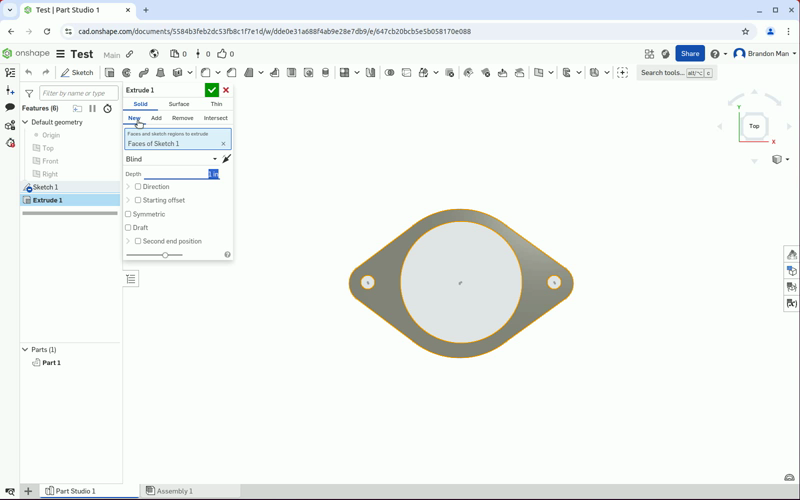
text(2.648)
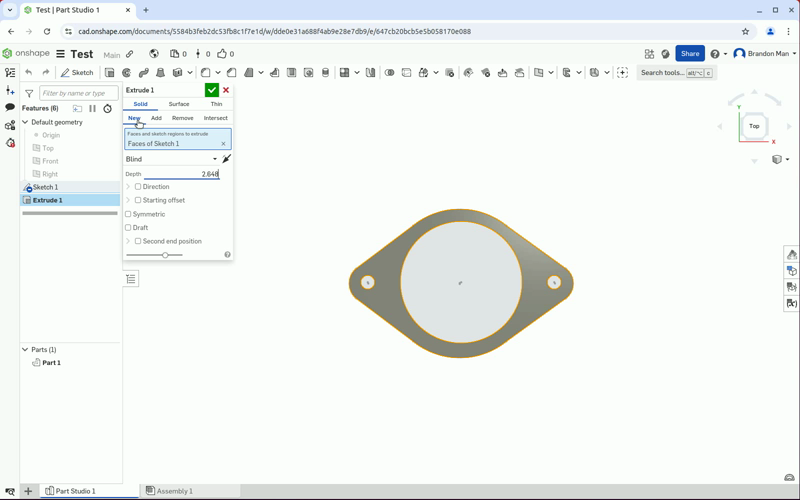
key(enter)
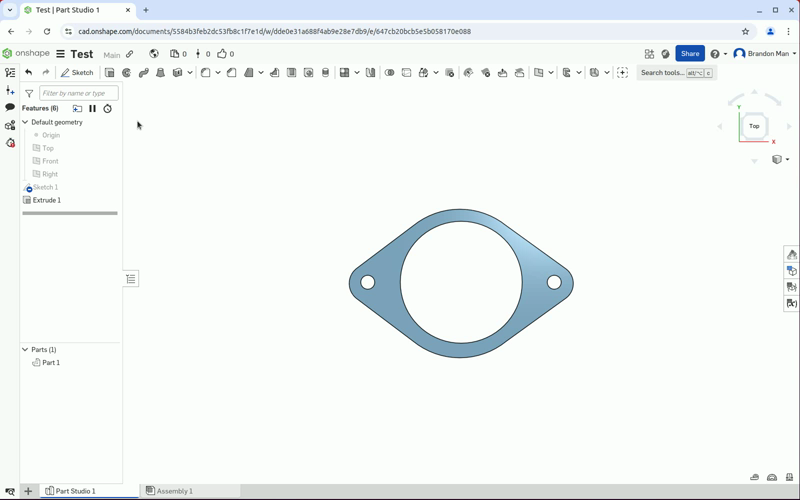
key(shift+h)
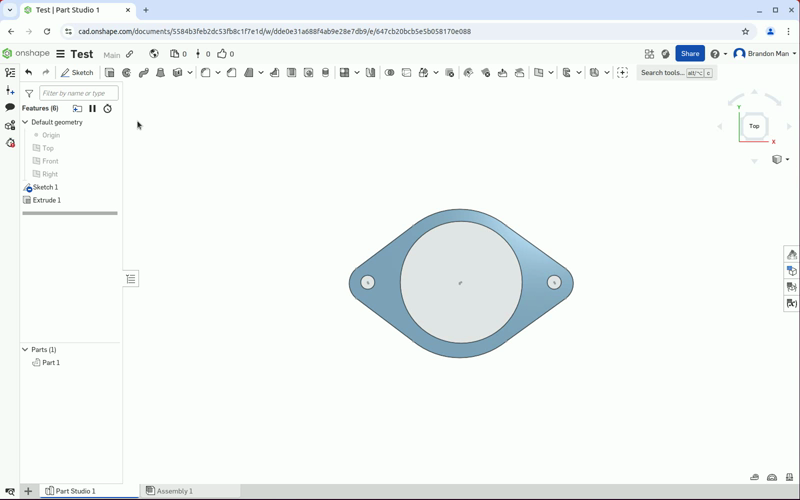
key(shift+h)
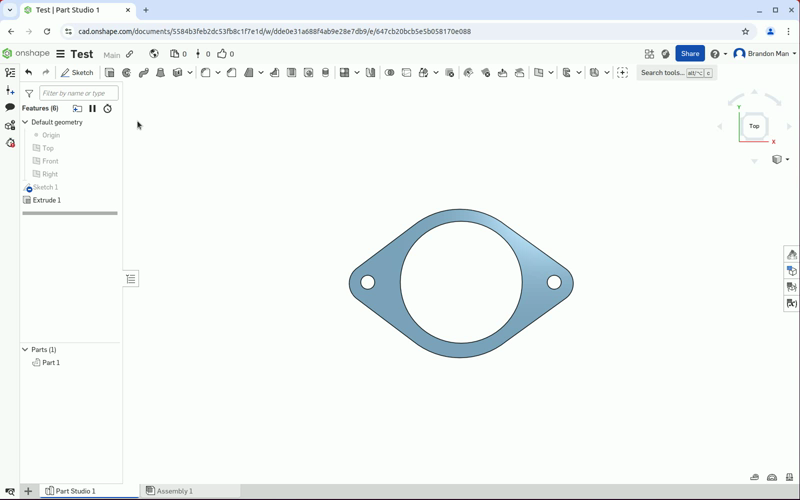
mouse_move(73, 189)
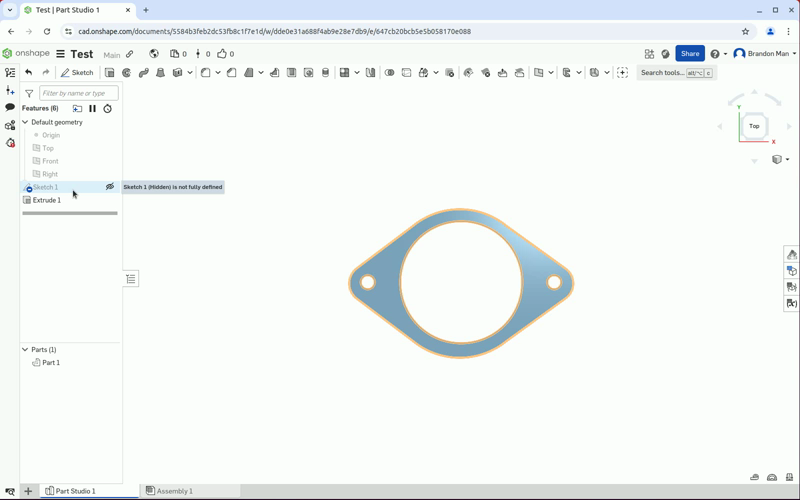
click(73, 189)
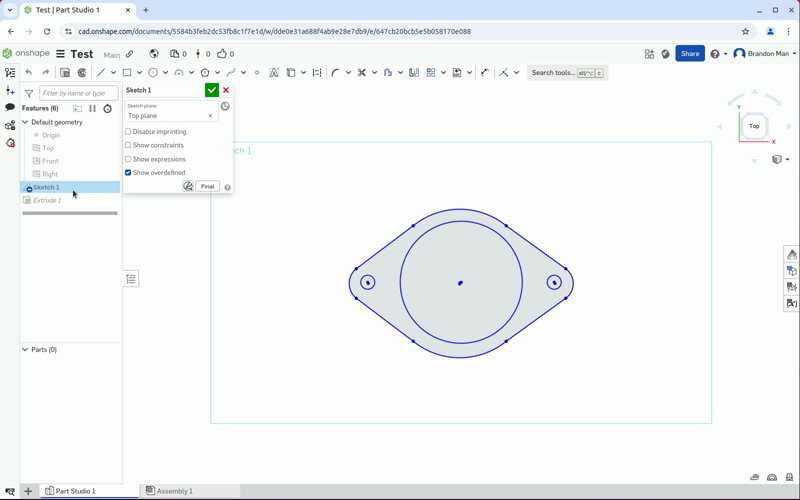
mouse_move(229, 92)
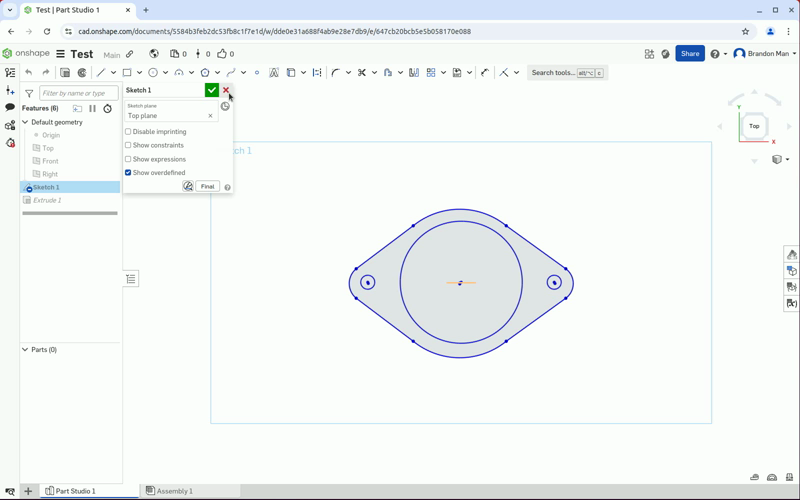
click(229, 92)
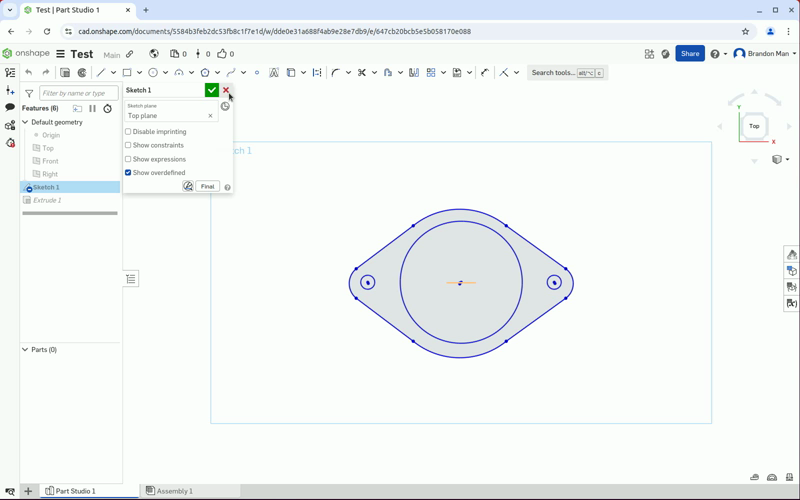
key(shift+s)
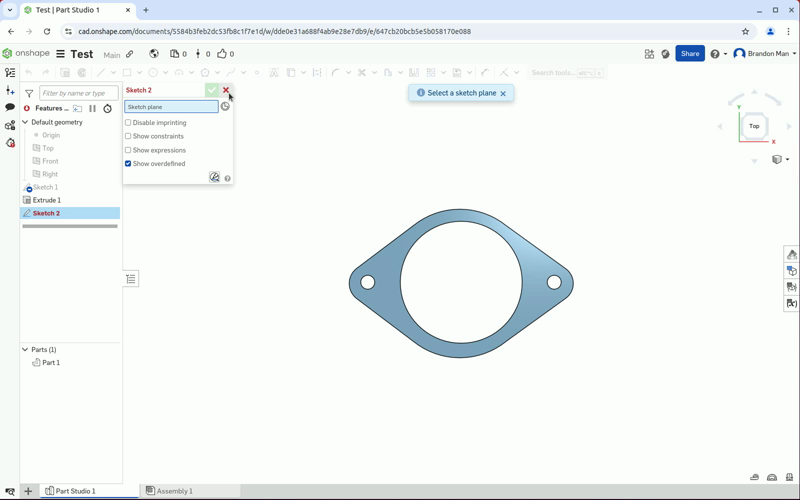
mouse_move(73, 150)
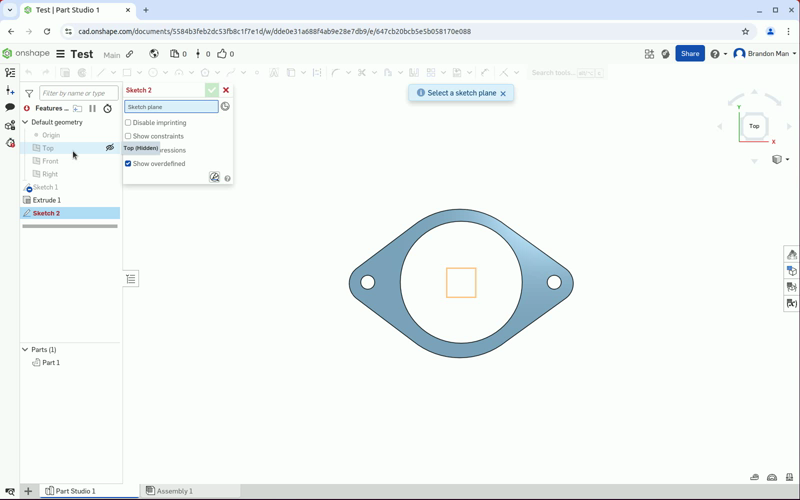
click(73, 150)
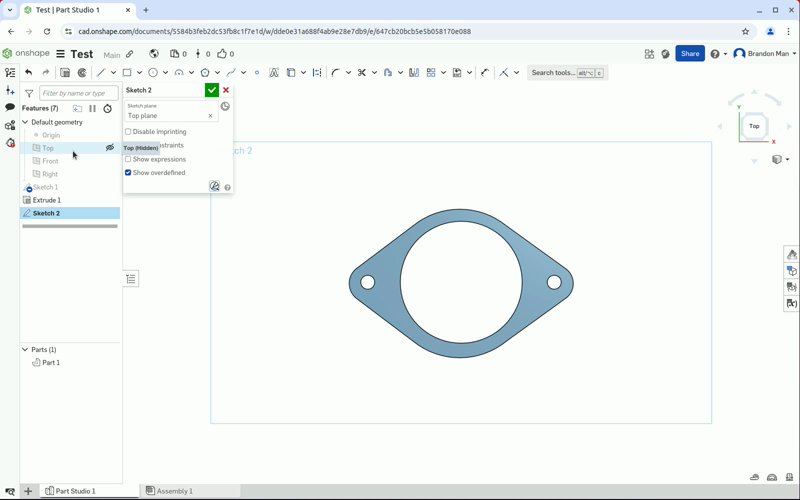
mouse_move(73, 352)
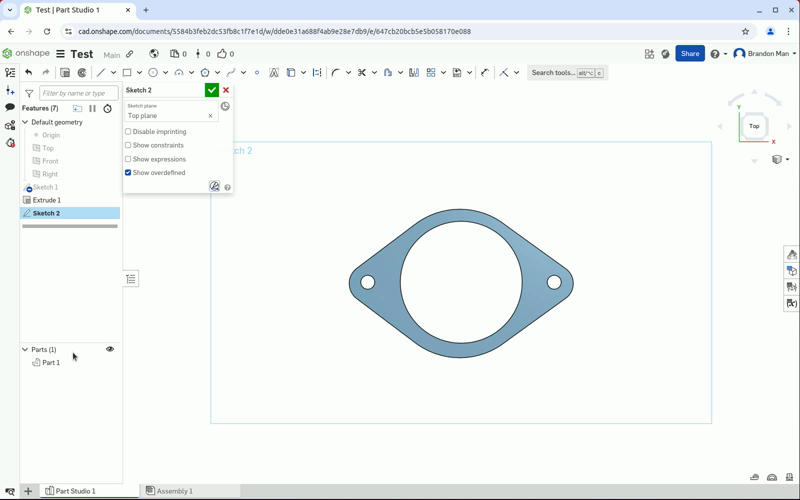
key(y)
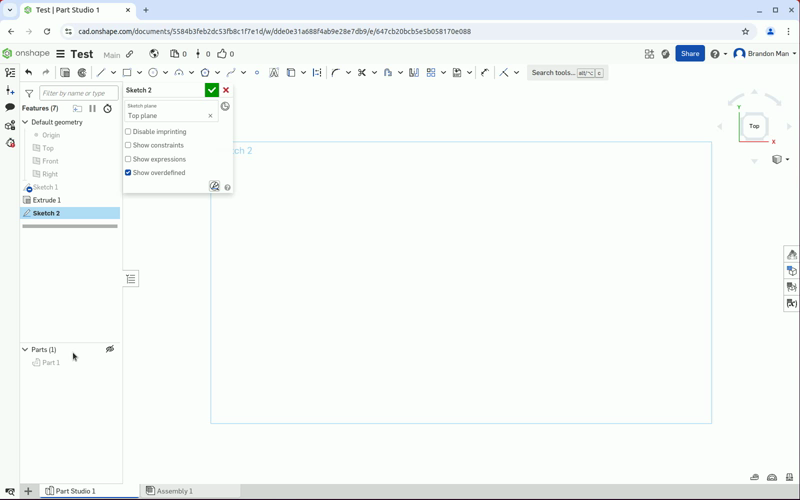
key(c)
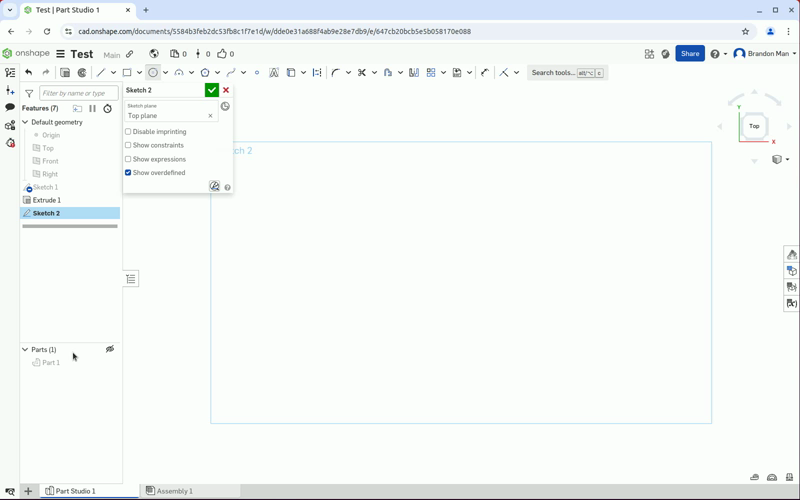
key_down(shift)
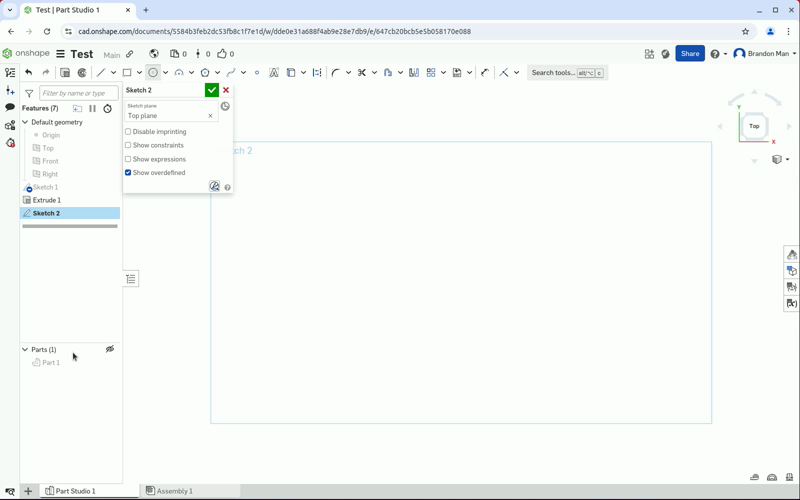
mouse_move(461, 282)
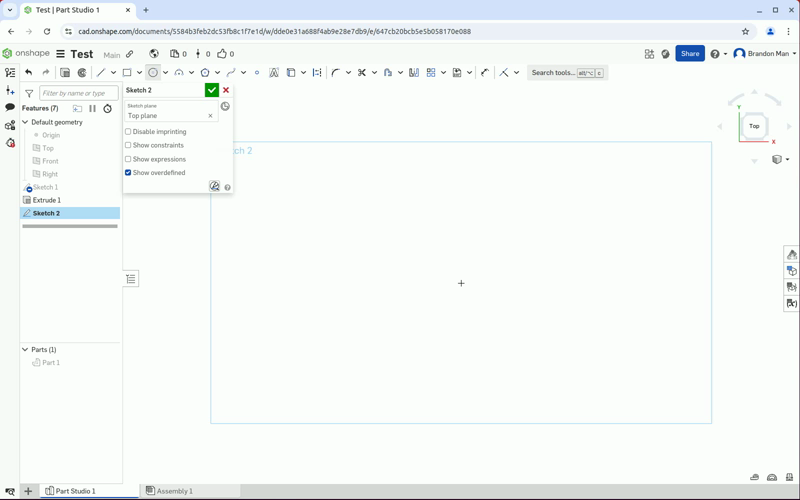
click(461, 282)
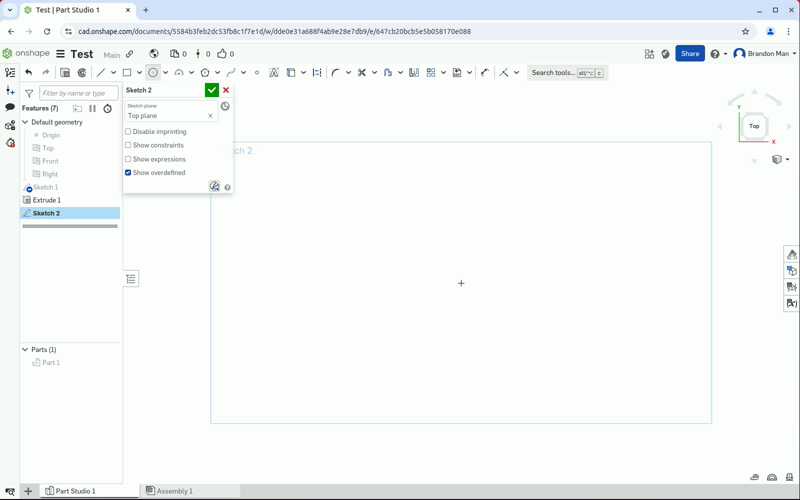
key_up(shift)
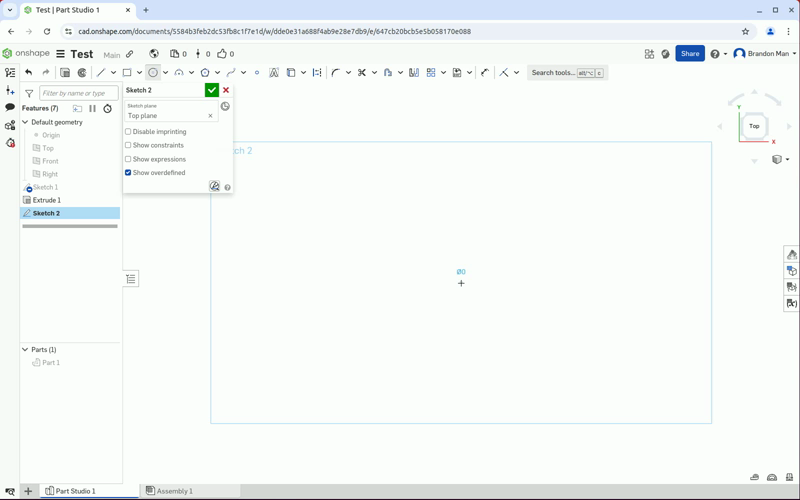
mouse_move(524, 282)
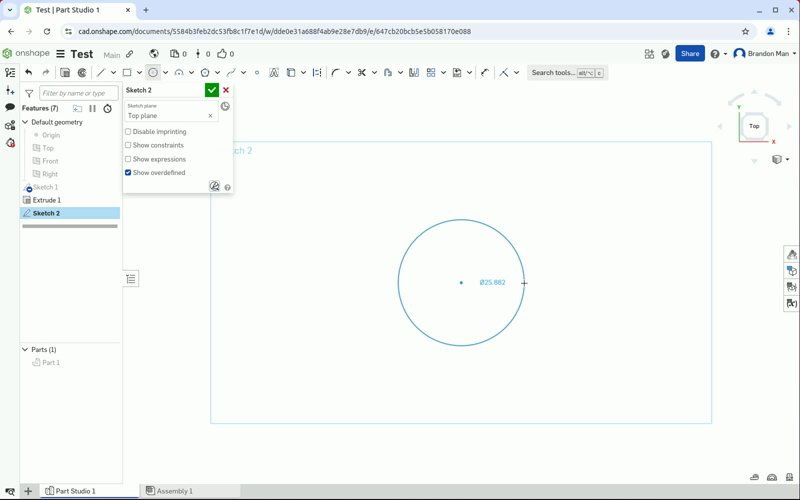
click(524, 282)
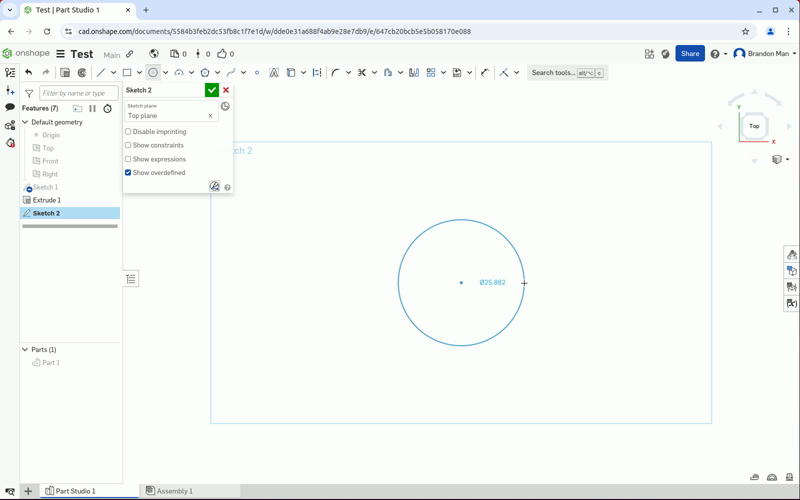
key(esc)
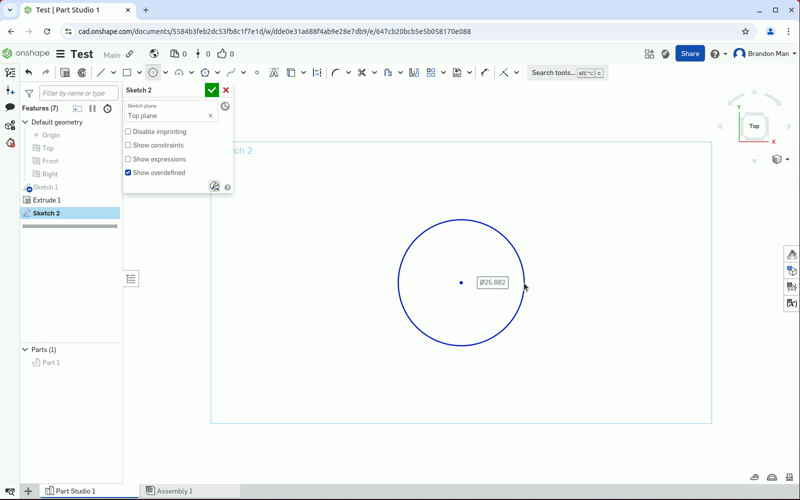
key(c)
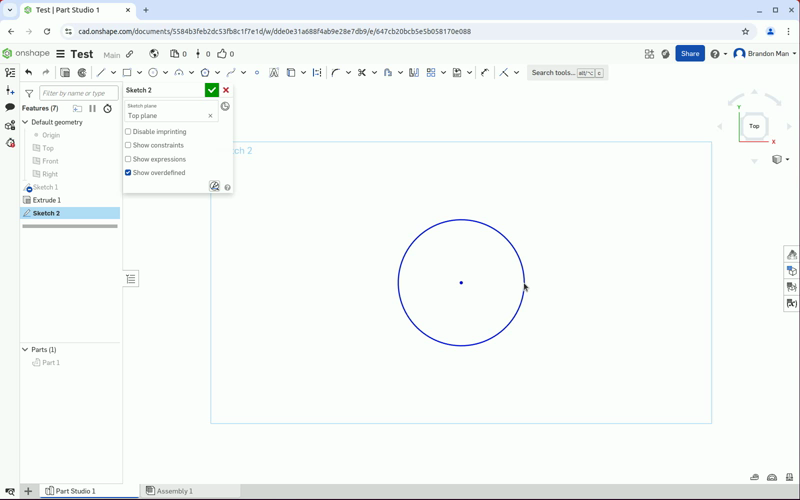
key_down(shift)
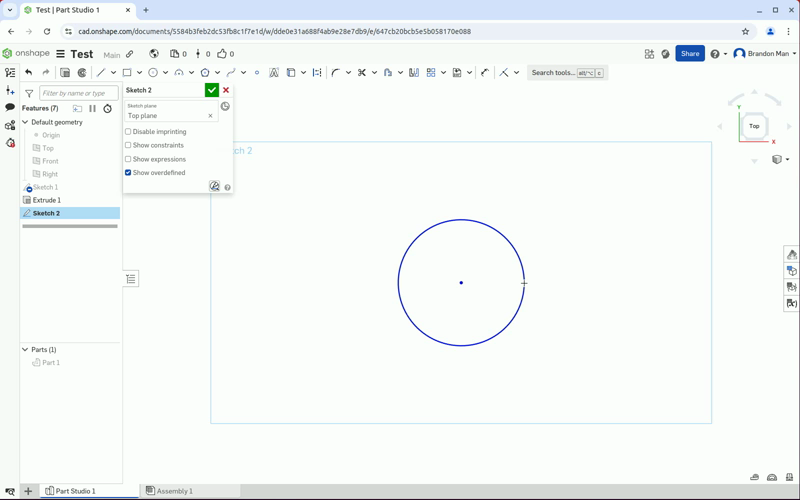
mouse_move(461, 282)
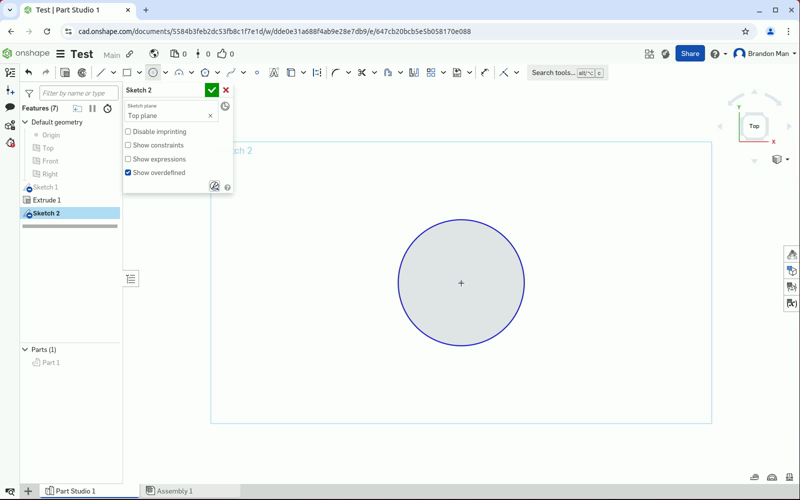
click(461, 282)
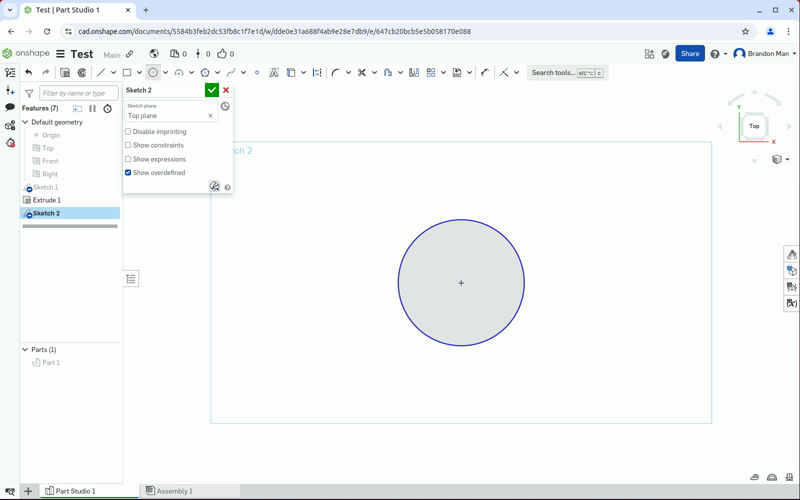
key_up(shift)
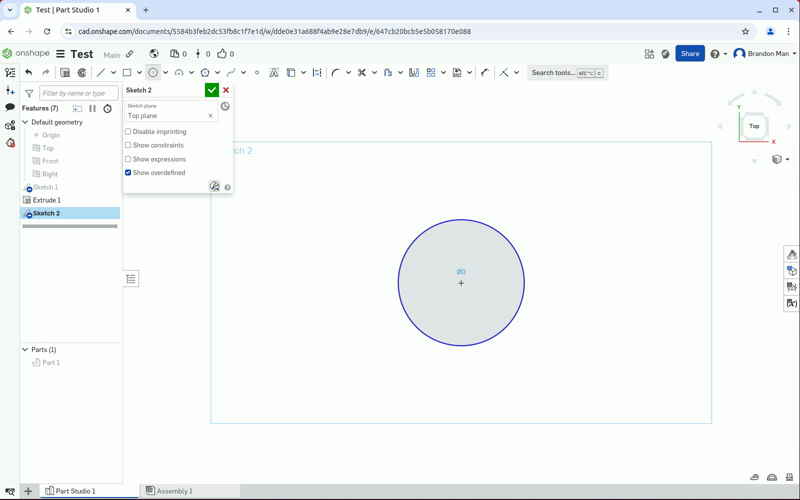
mouse_move(510, 282)
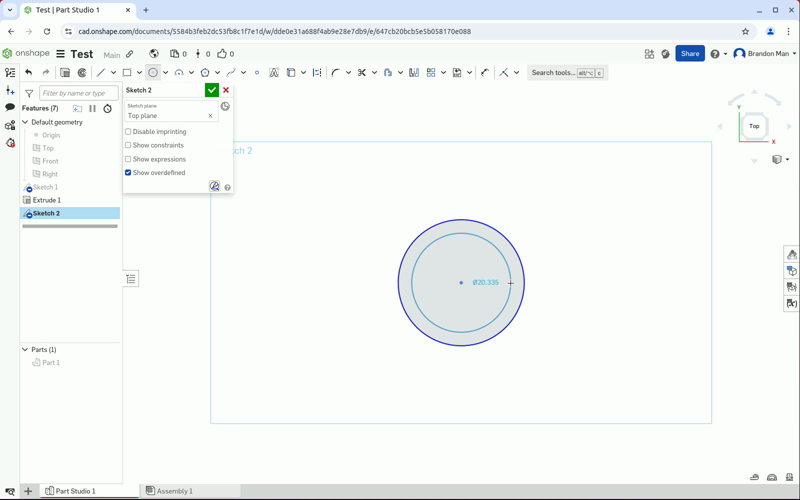
click(510, 282)
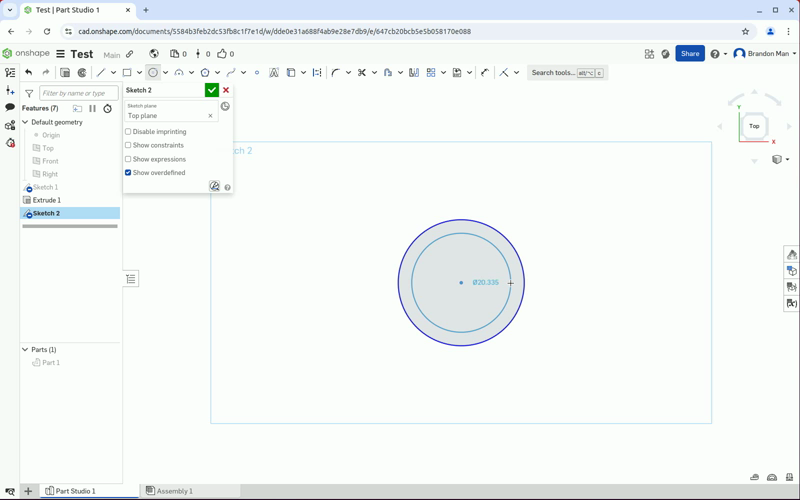
key(esc)
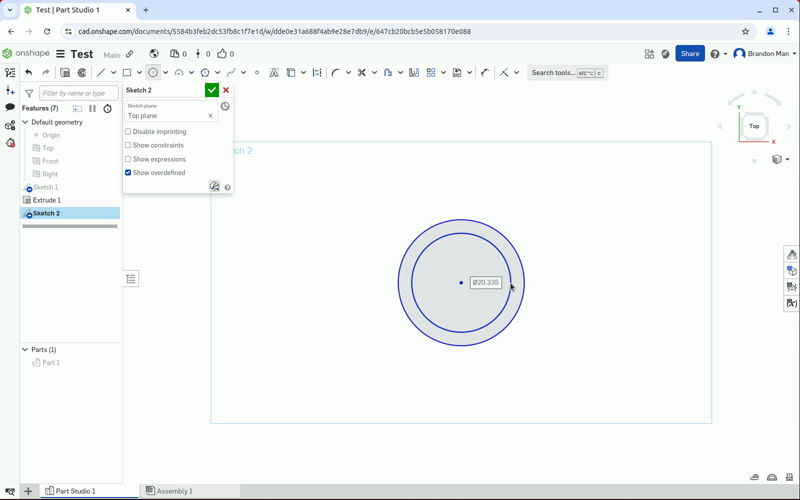
mouse_move(435, 331)
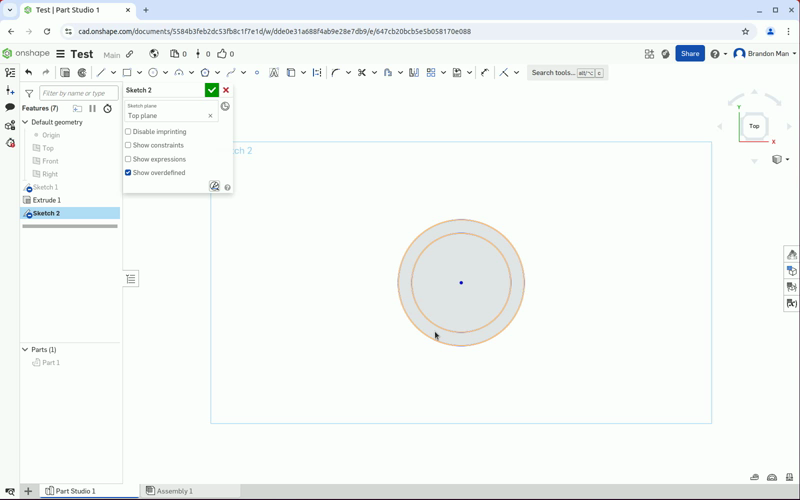
click(435, 331)
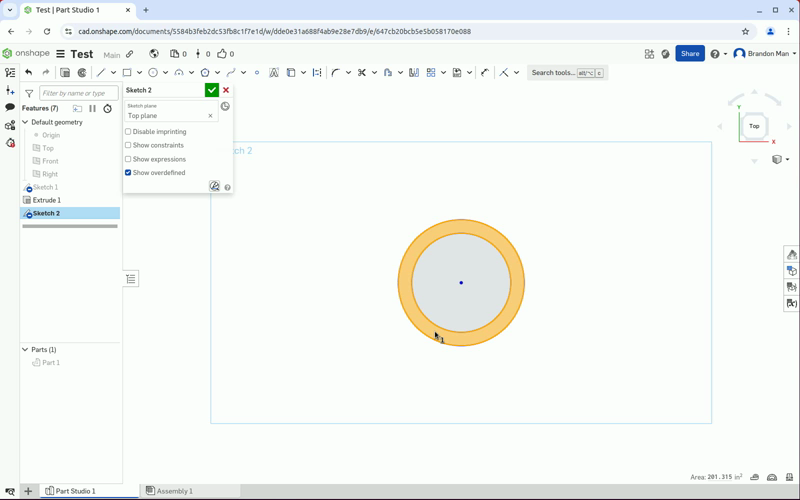
mouse_move(73, 352)
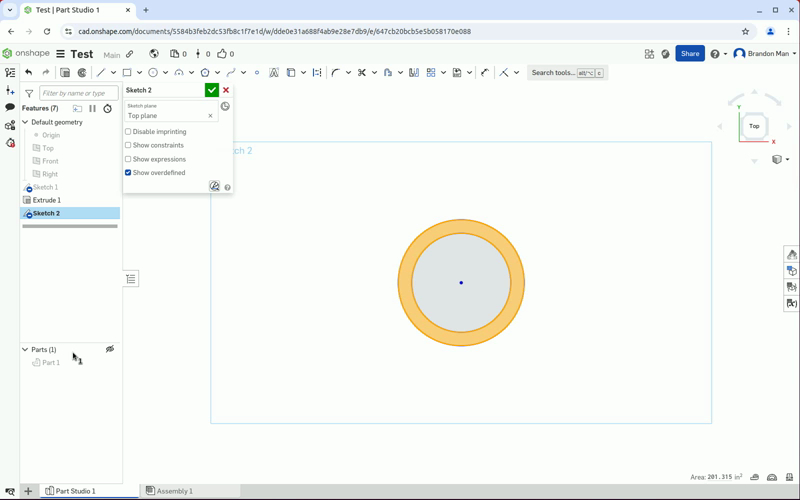
key(shift+y)
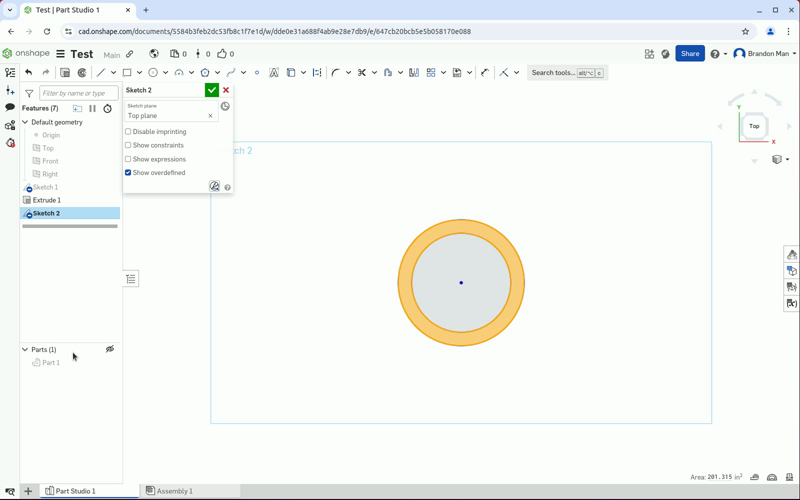
key(shift+e)
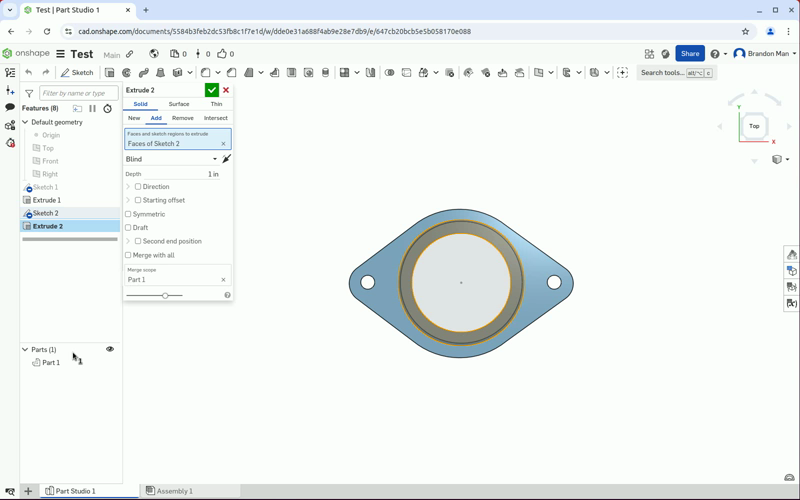
mouse_move(143, 106)
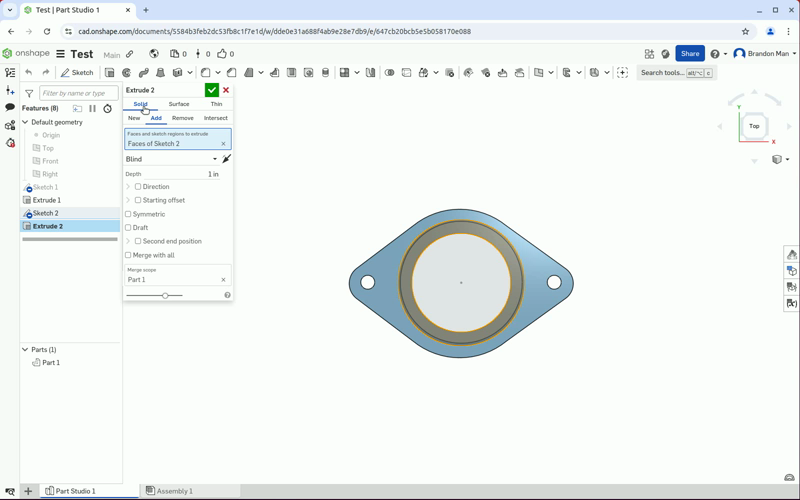
click(143, 106)
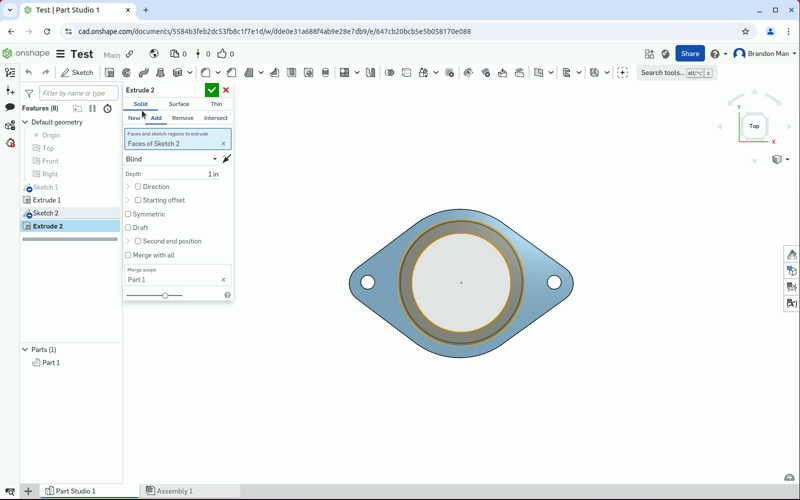
mouse_move(137, 120)
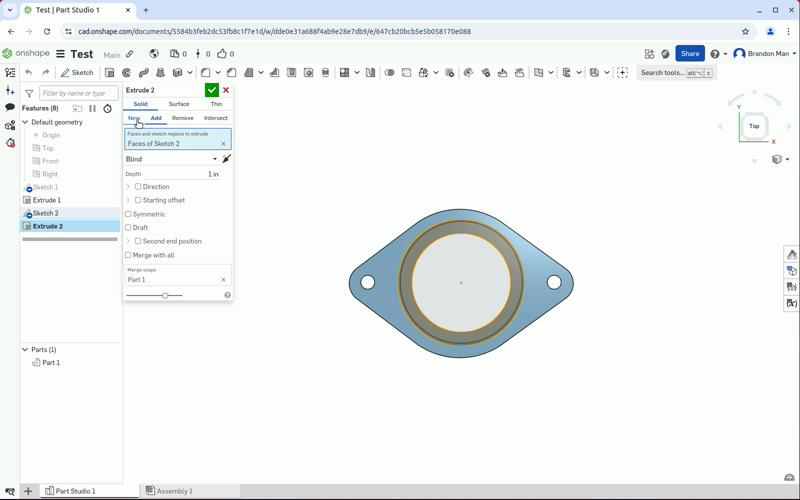
click(137, 120)
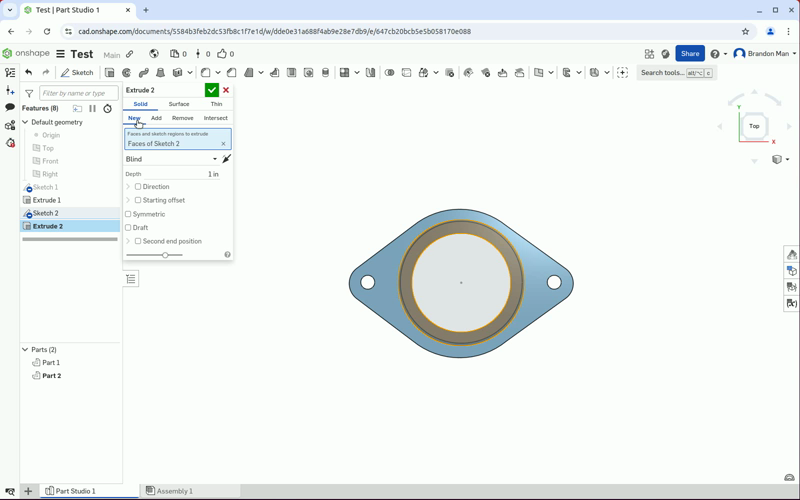
key(tab, 4)
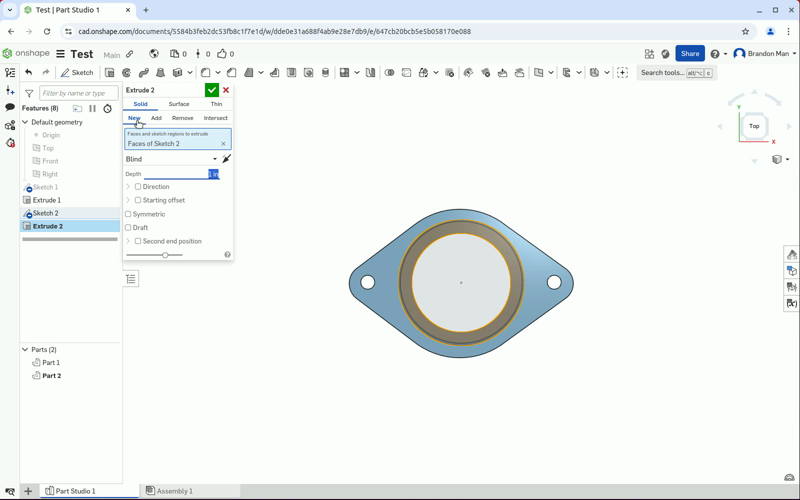
text(17.813)
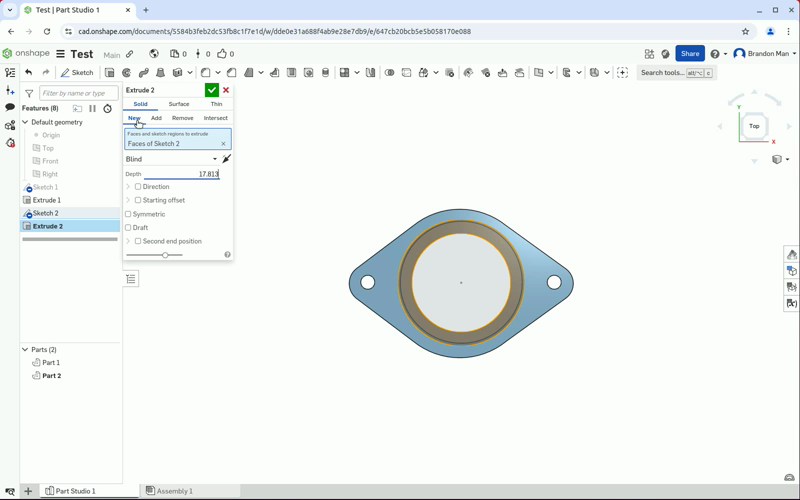
key(enter)
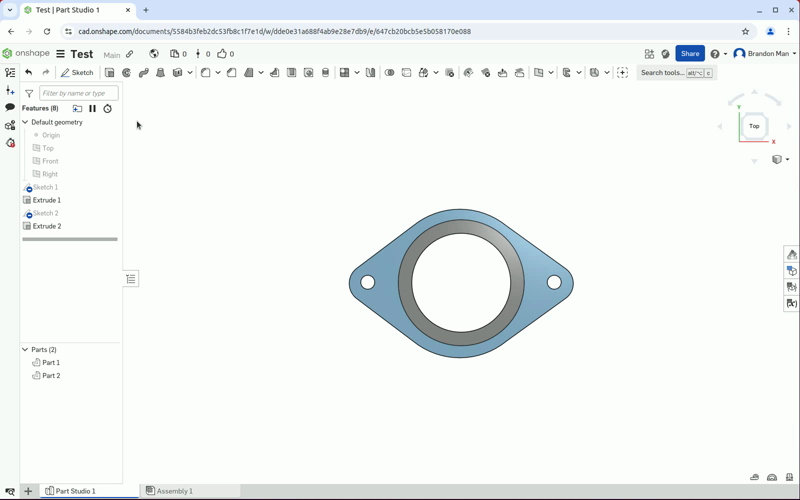
key(shift+h)
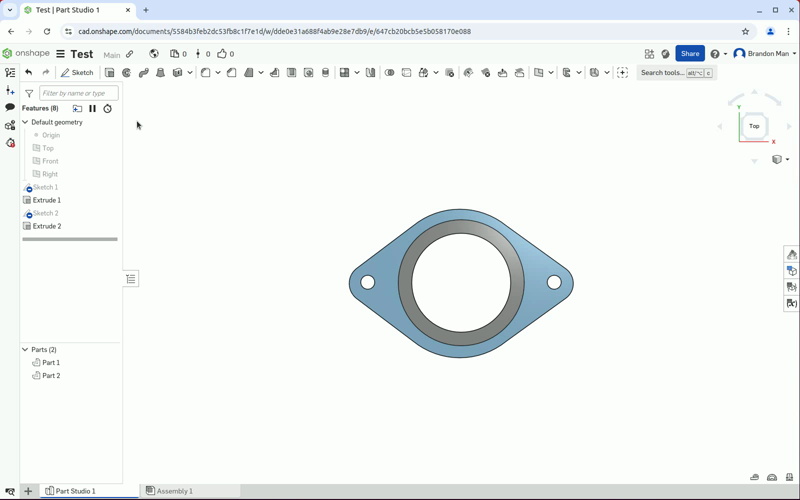
key(shift+h)
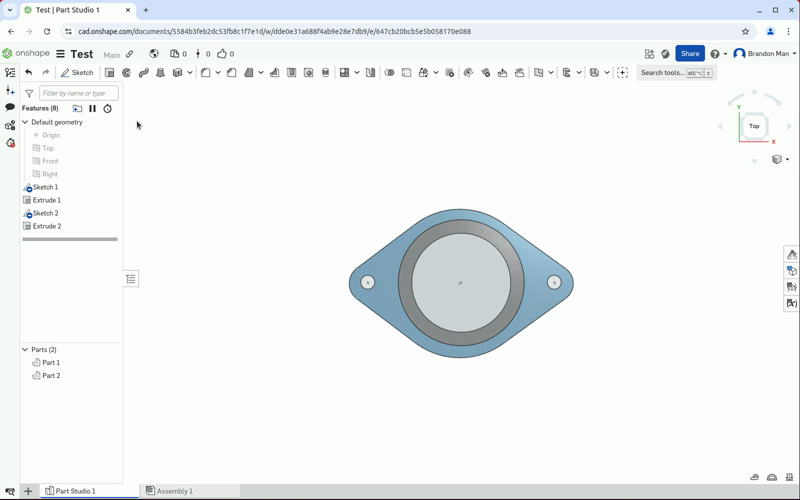
key(shift+7)
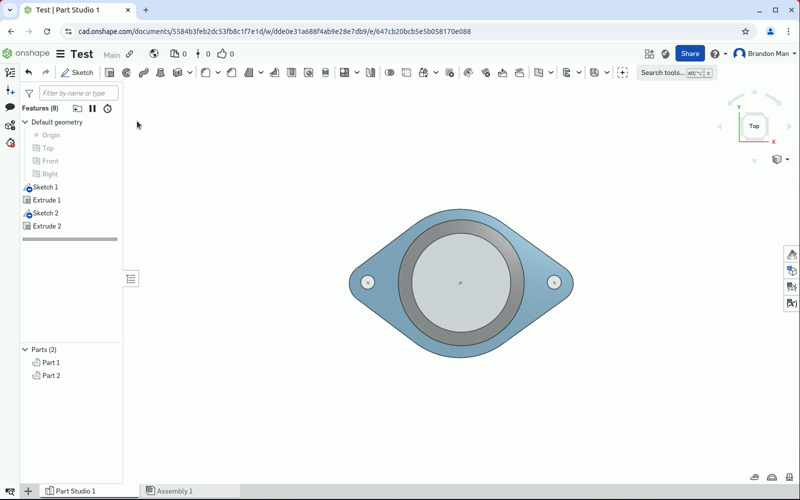
key(up, 3)
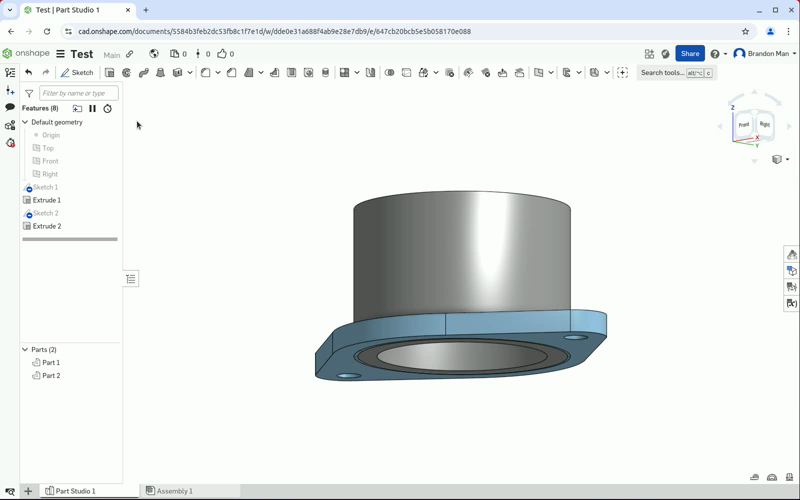
key(left, 3)
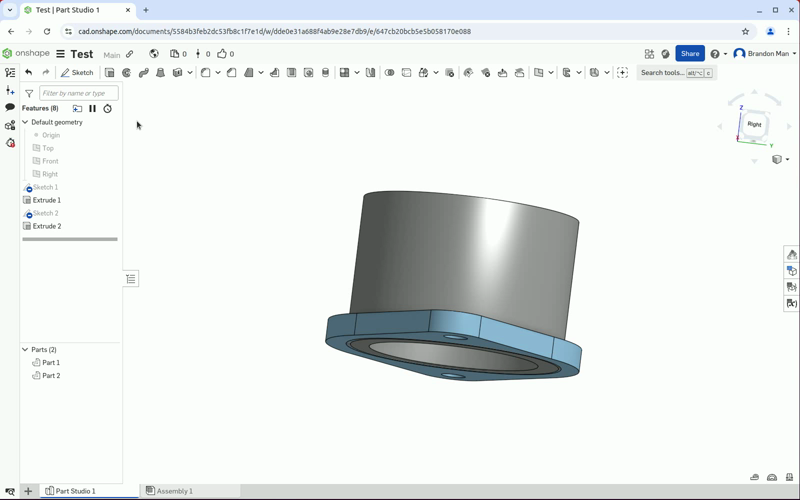
key(right, 3)
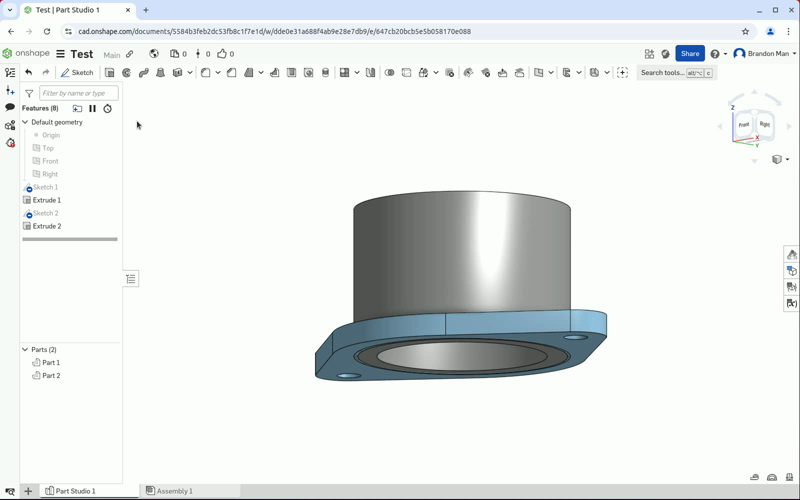
key(down, 3)
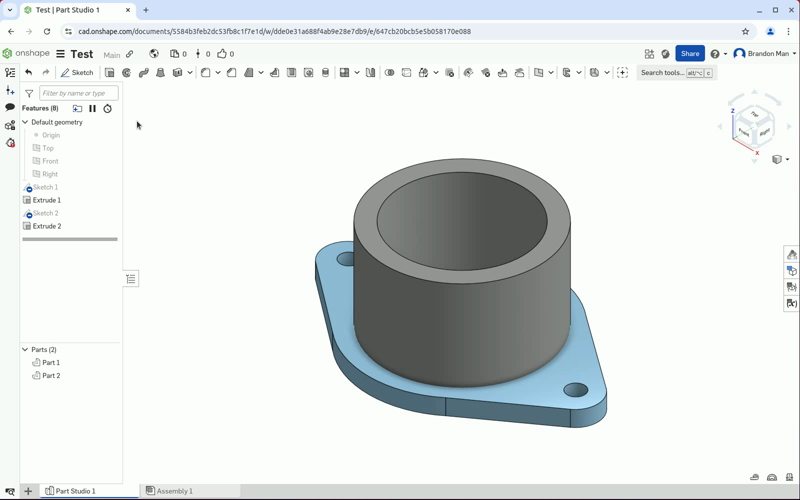
mouse_move(73, 189)
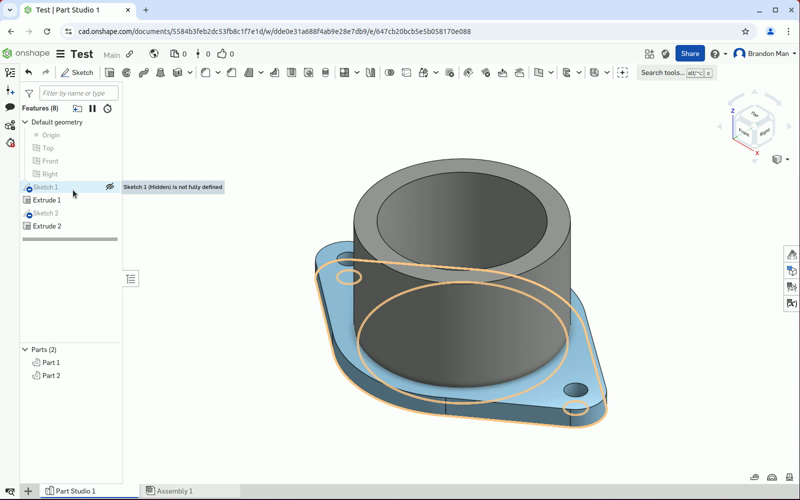
click(73, 189)